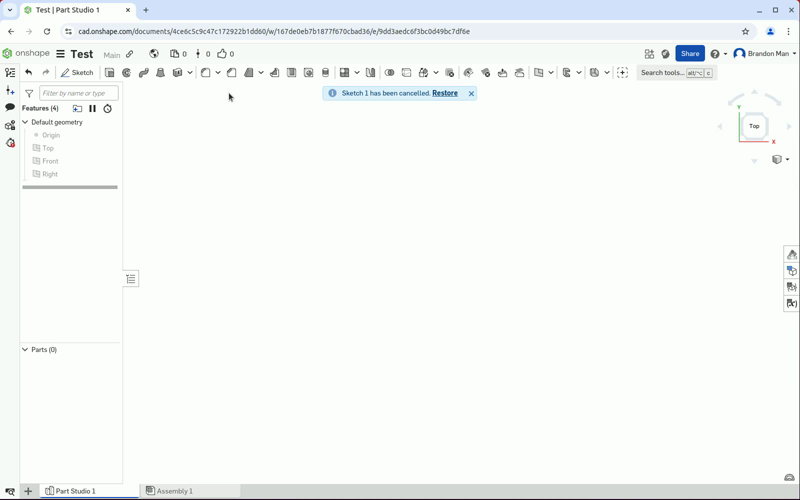
key(shift+h)
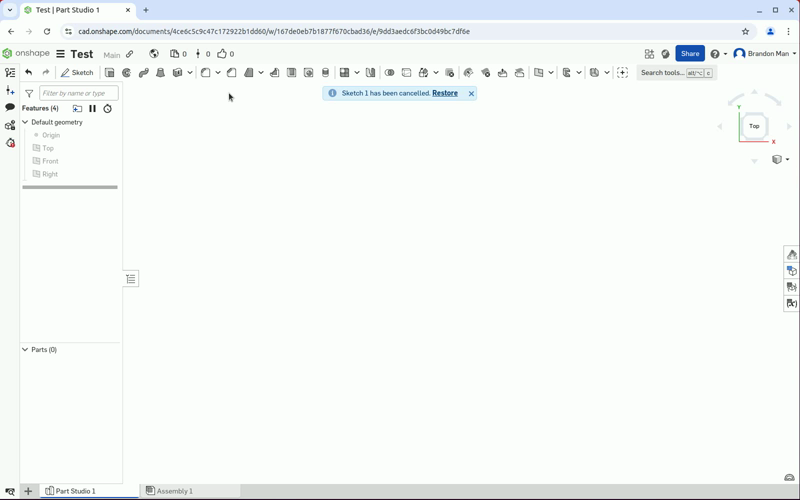
key(shift+s)
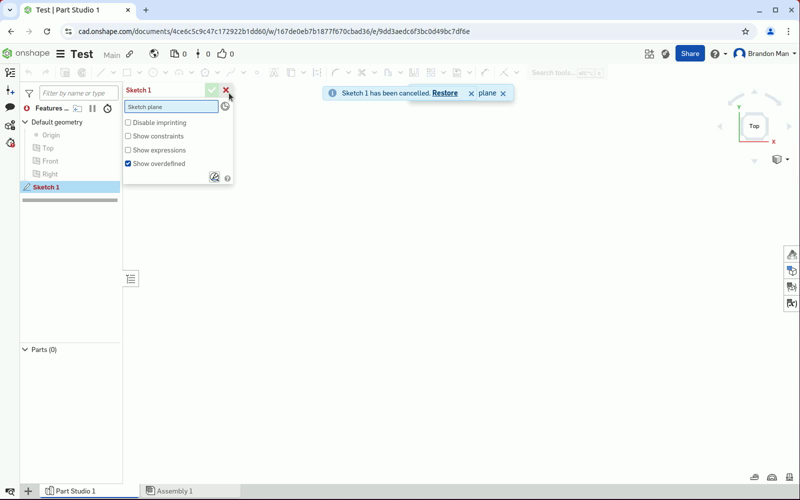
mouse_move(73, 150)
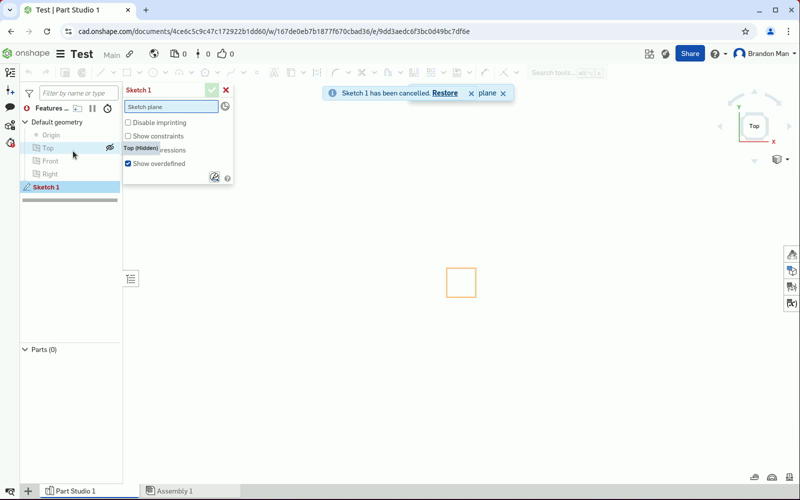
click(73, 150)
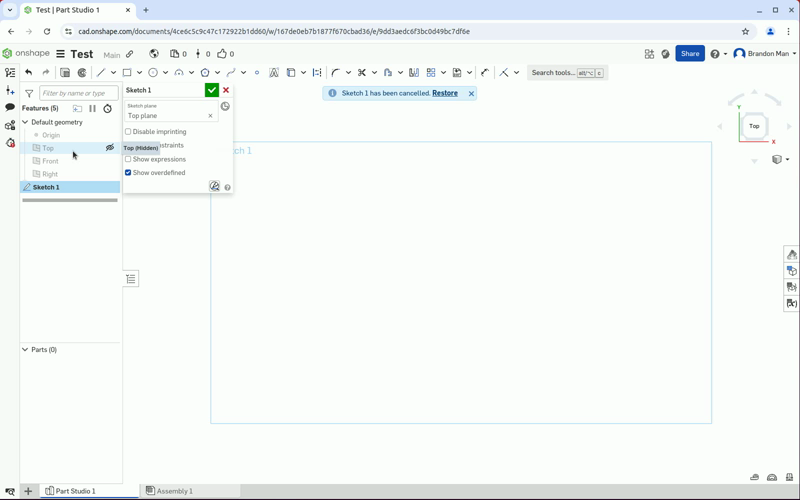
mouse_move(73, 352)
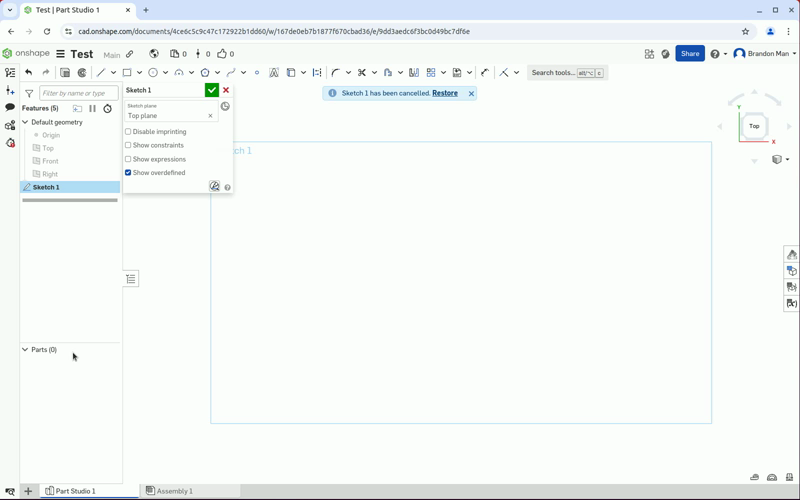
key(y)
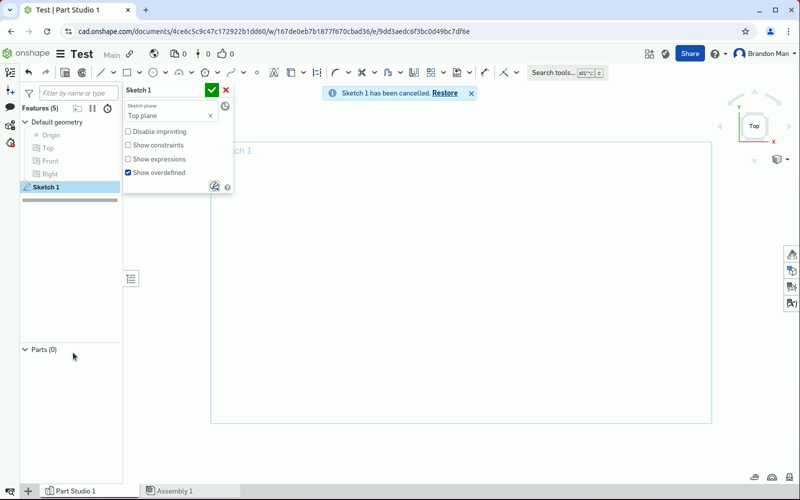
key(a)
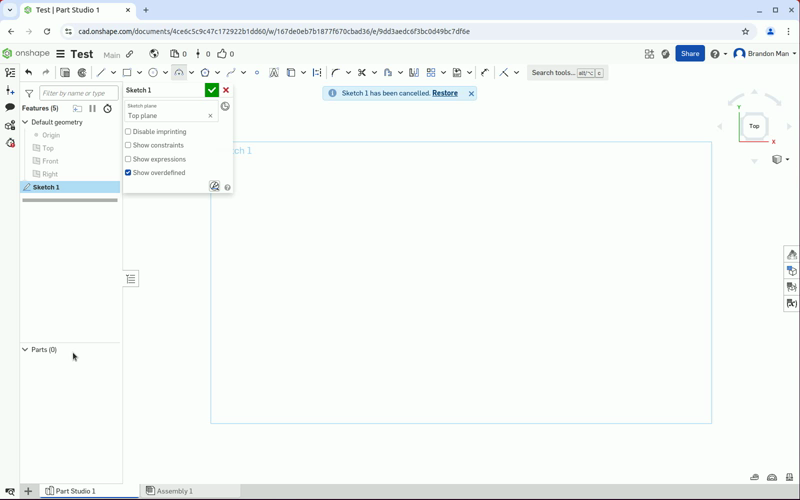
key_down(shift)
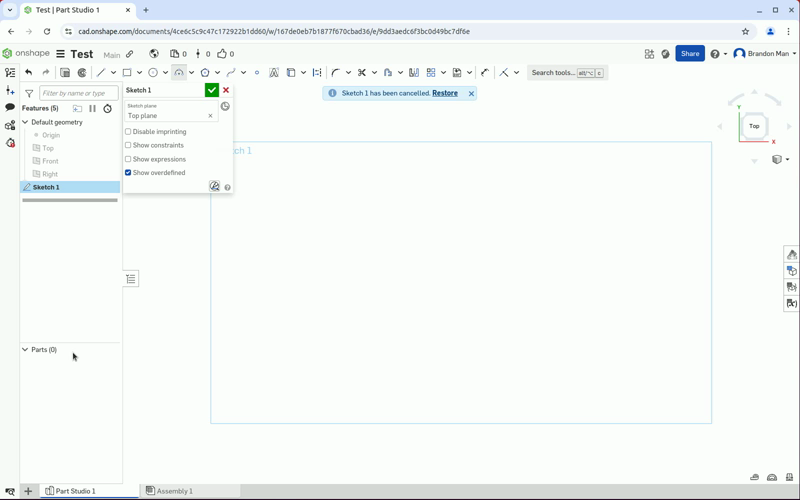
mouse_move(401, 234)
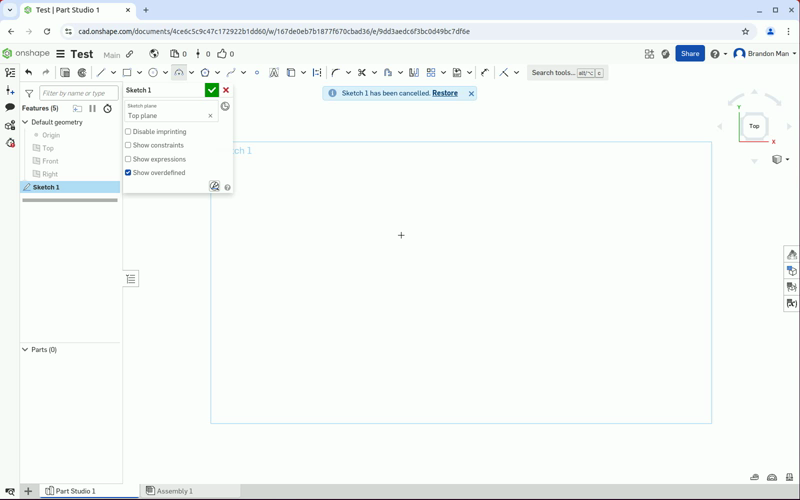
click(401, 234)
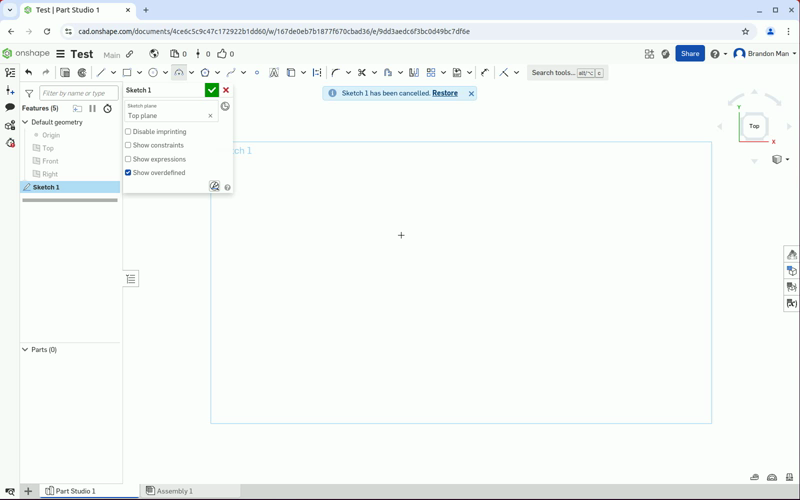
key_up(shift)
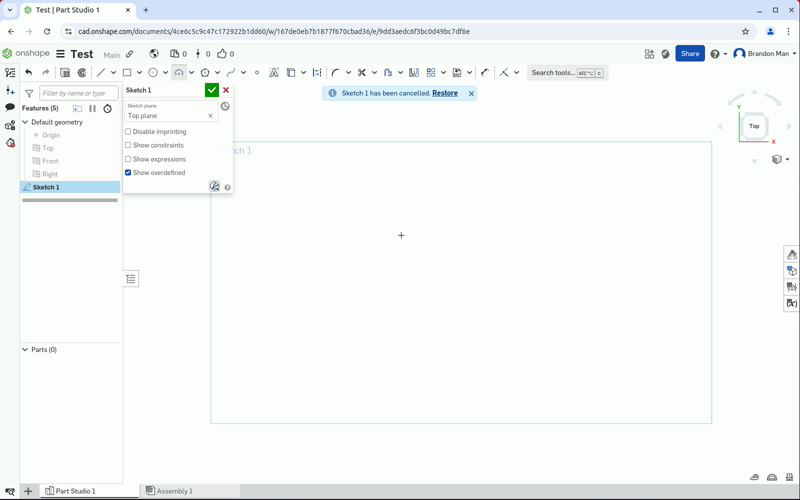
key_down(shift)
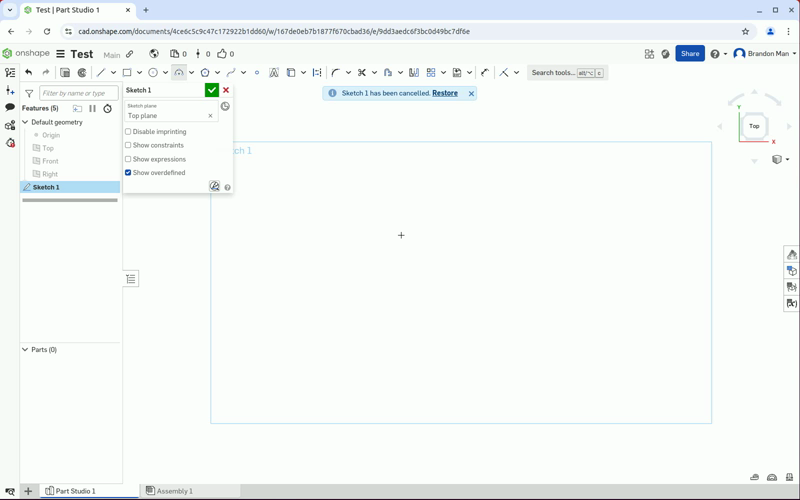
mouse_move(520, 234)
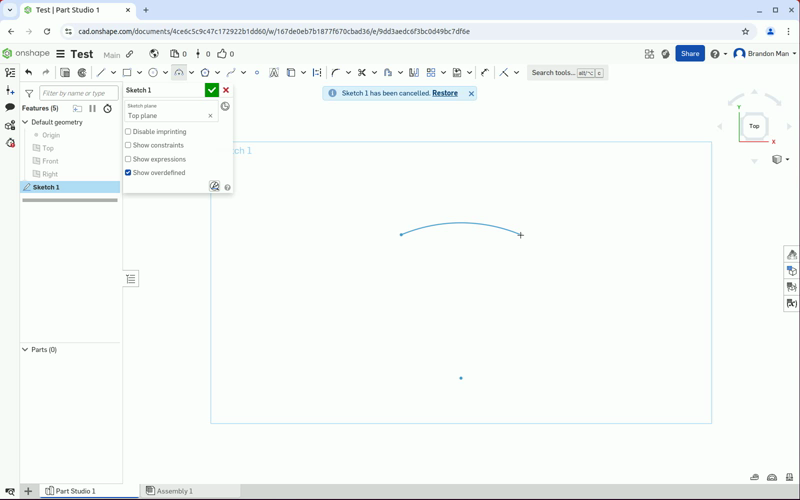
click(520, 234)
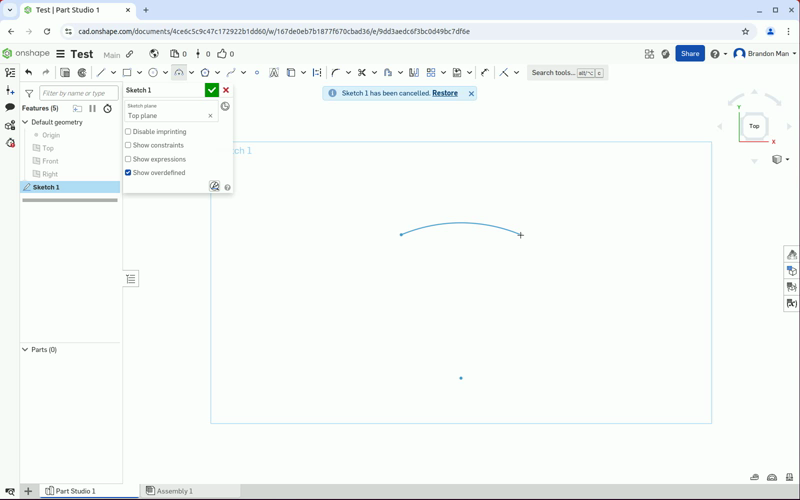
mouse_move(460, 169)
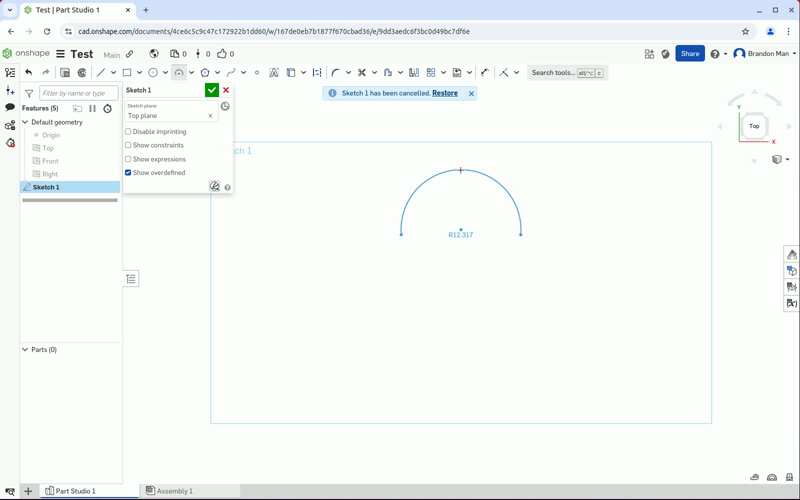
click(460, 169)
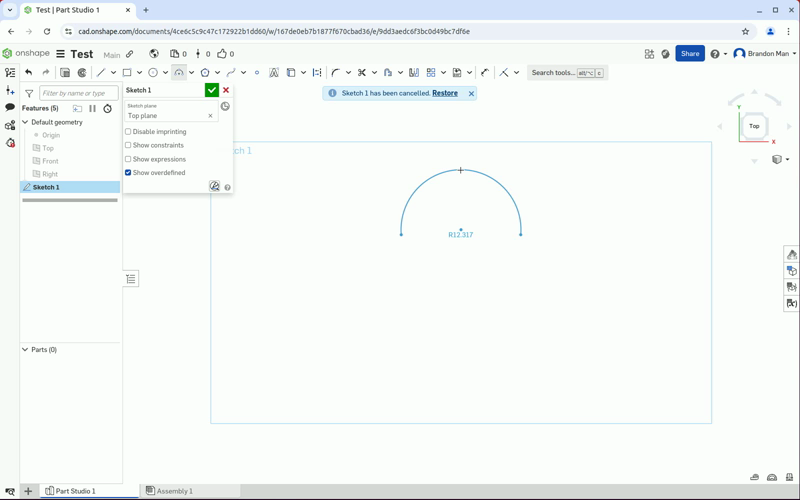
key_up(shift)
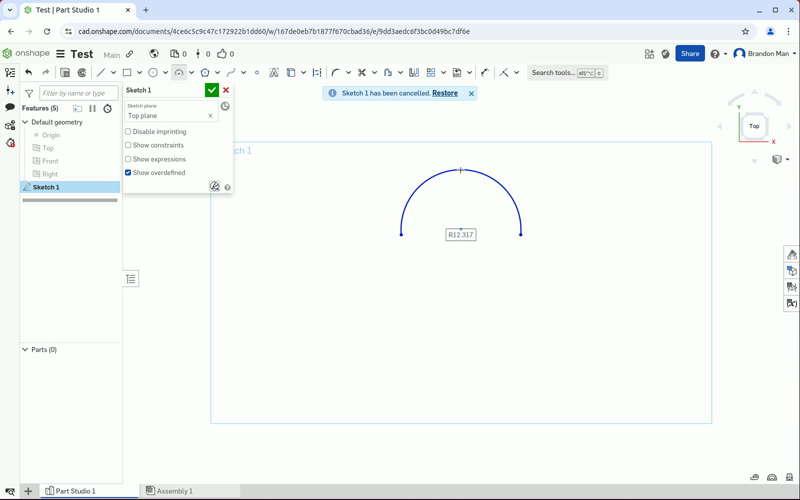
key(esc)
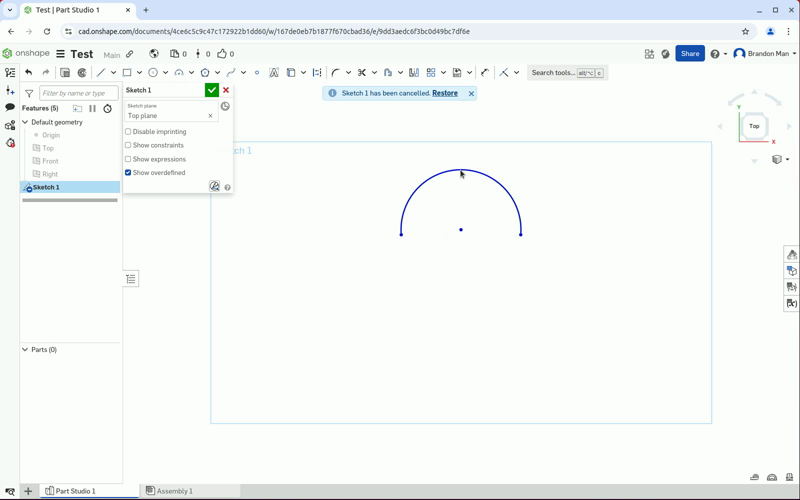
key(l)
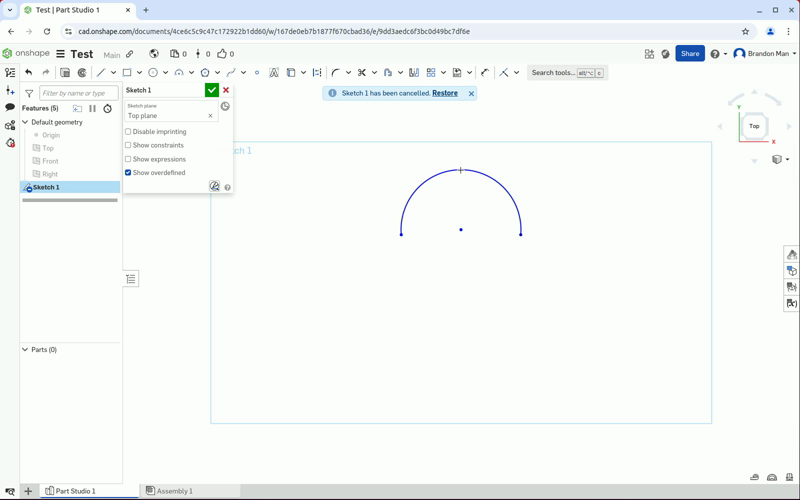
mouse_move(520, 234)
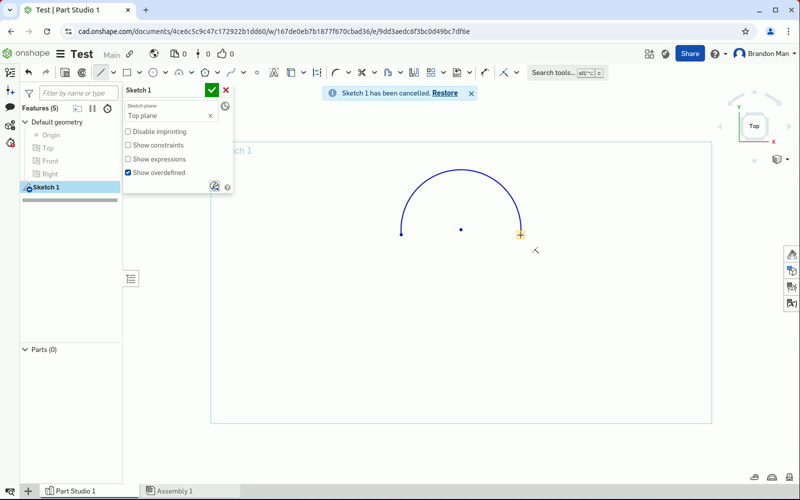
click(520, 234)
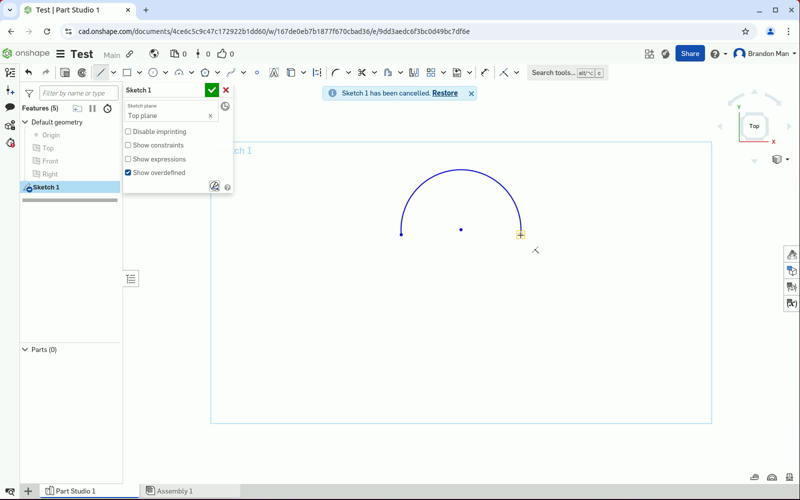
key_down(shift)
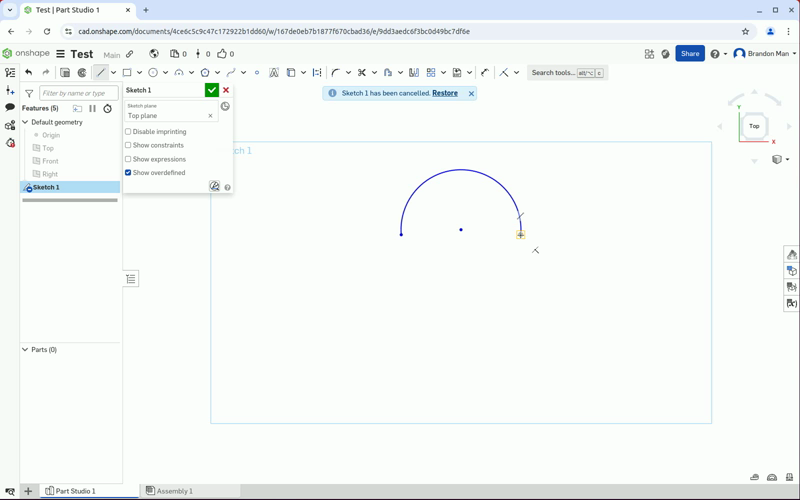
mouse_move(550, 234)
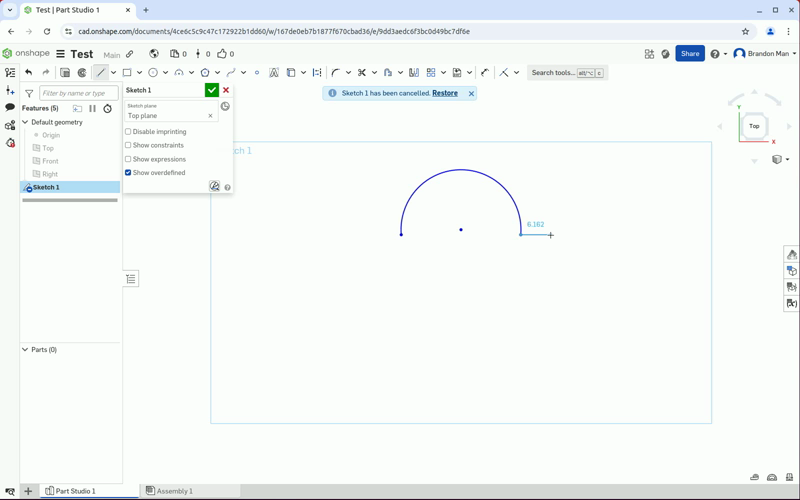
mouse_move(520, 232)
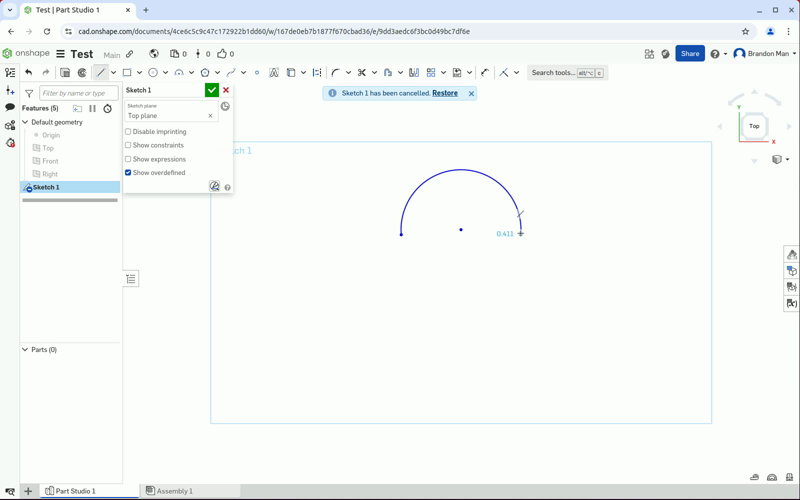
scroll(6)
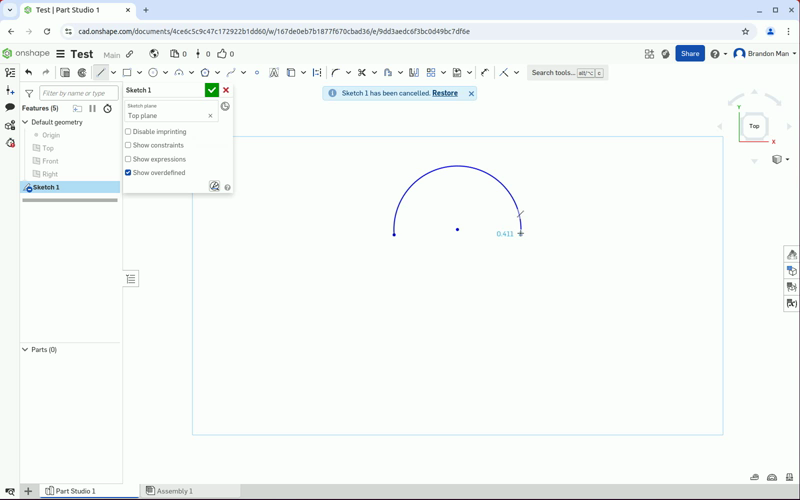
scroll(6)
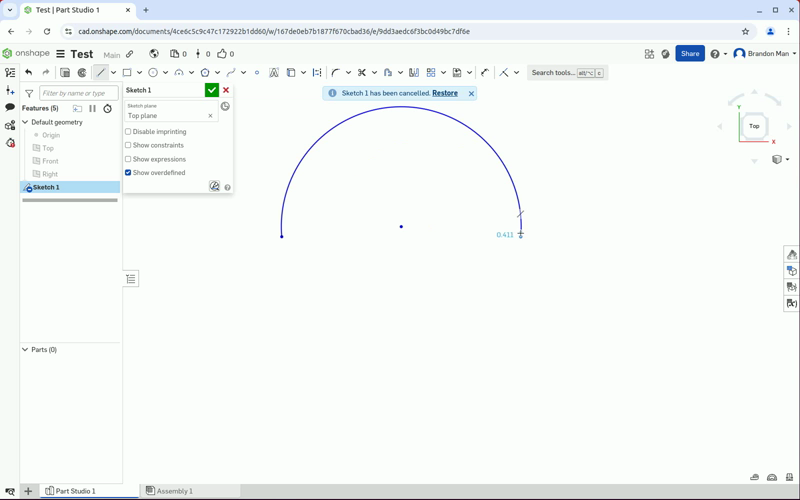
scroll(6)
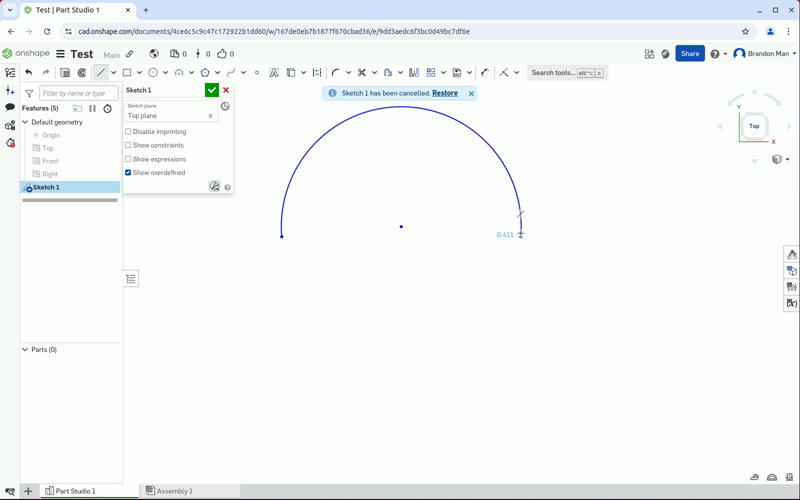
scroll(6)
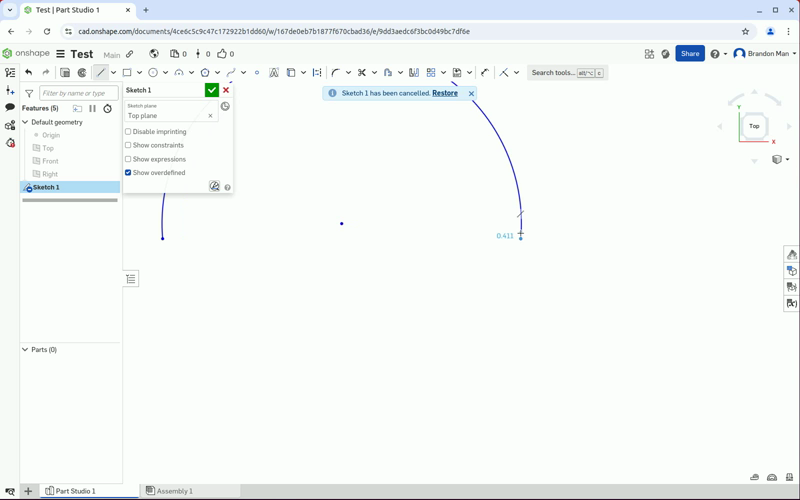
scroll(6)
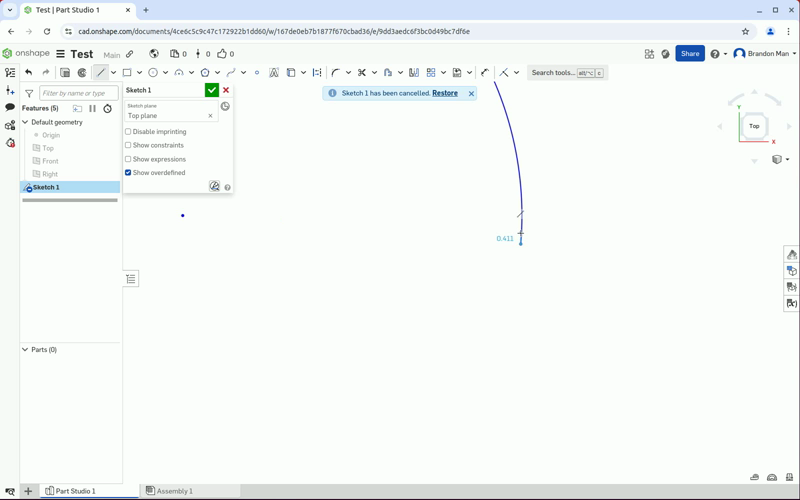
scroll(6)
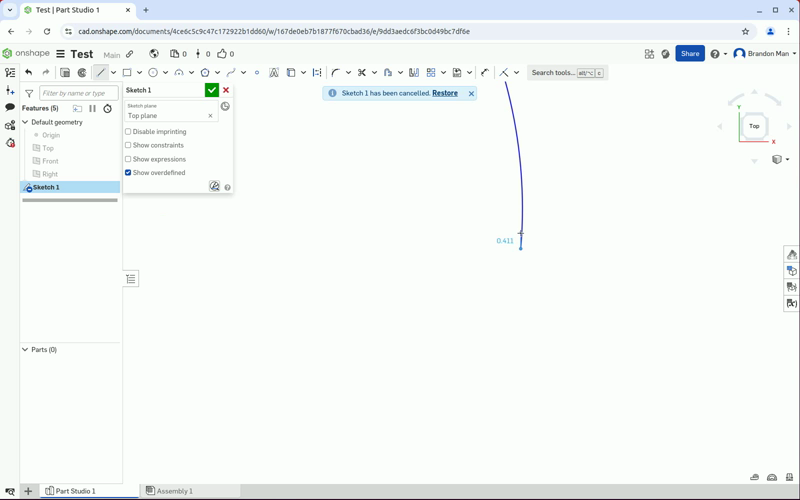
scroll(6)
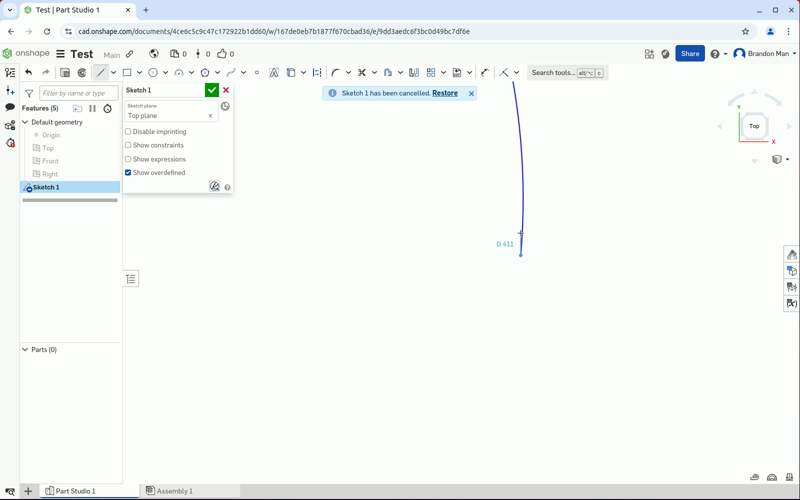
click(520, 232)
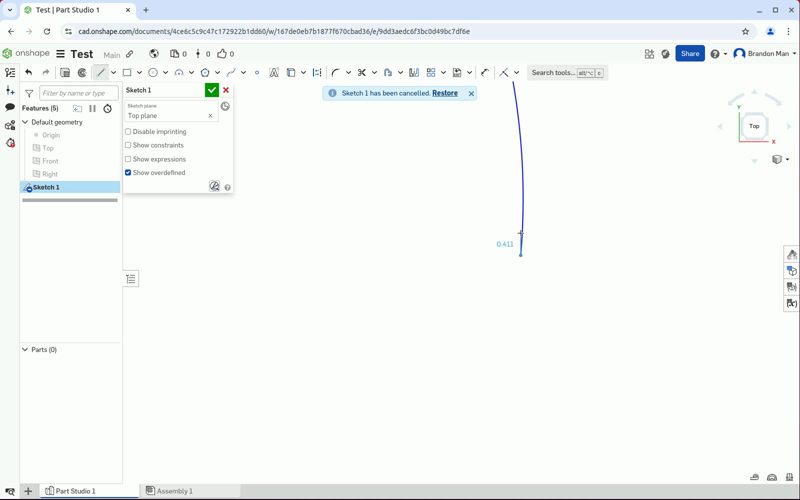
scroll(-6)
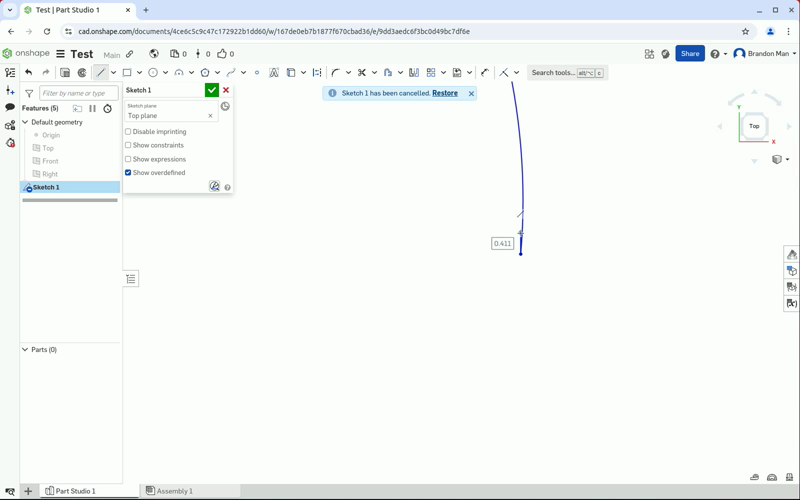
scroll(-6)
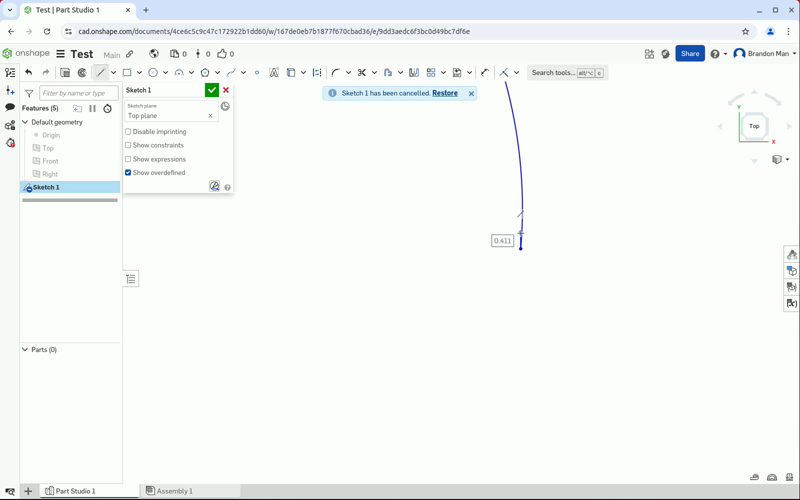
scroll(-6)
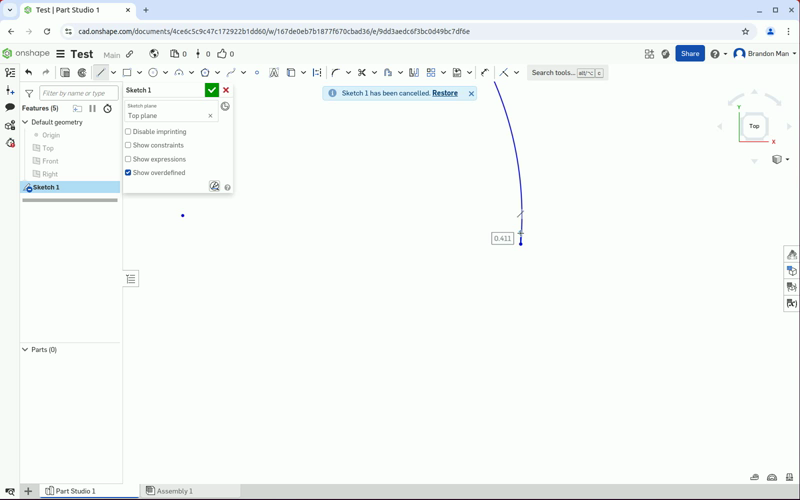
scroll(-6)
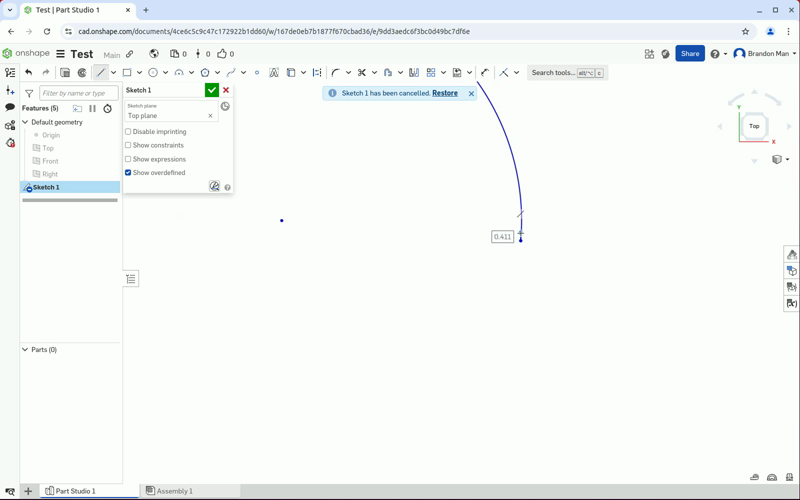
scroll(-6)
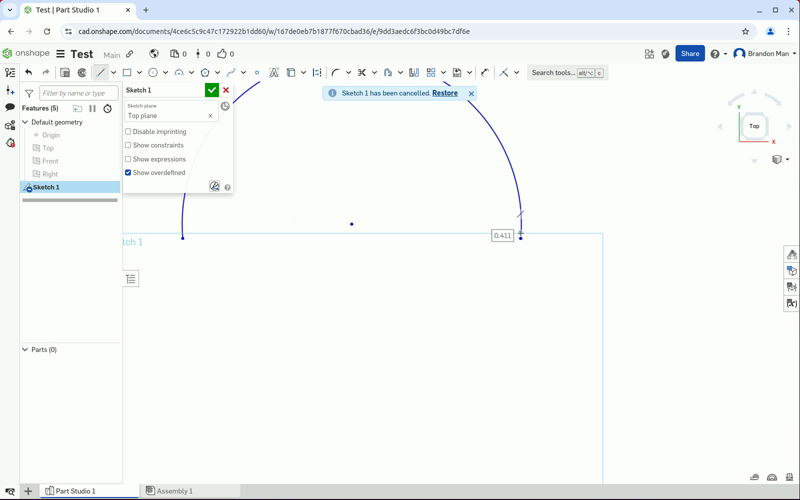
scroll(-6)
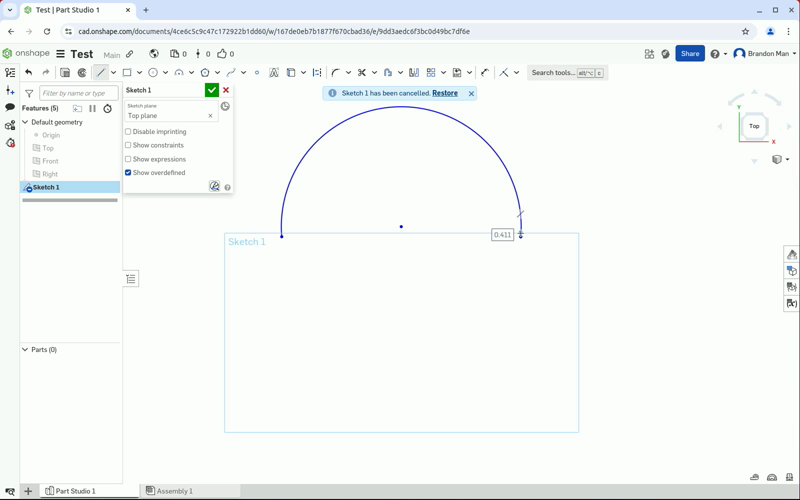
scroll(-6)
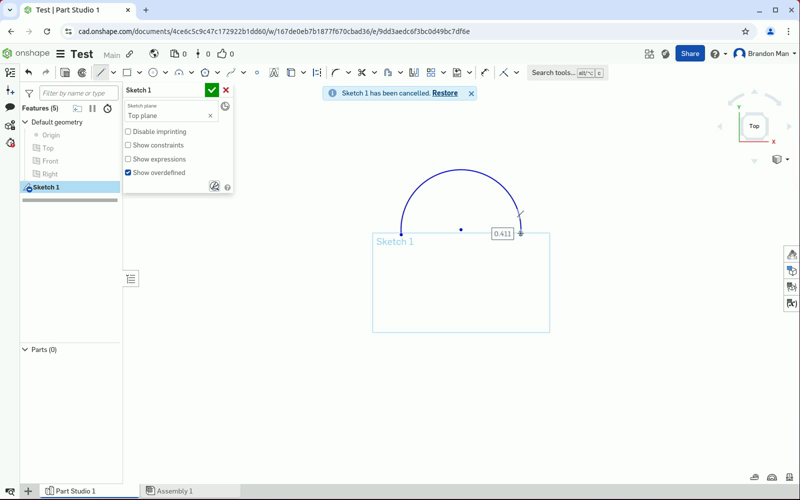
key_up(shift)
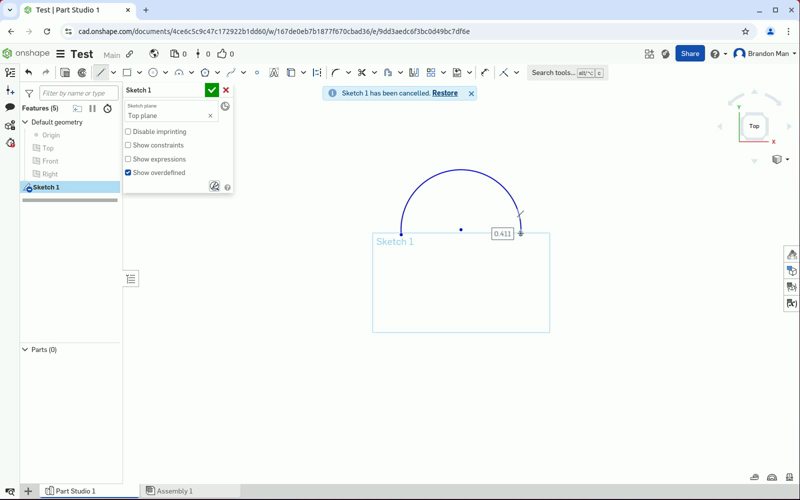
key_down(shift)
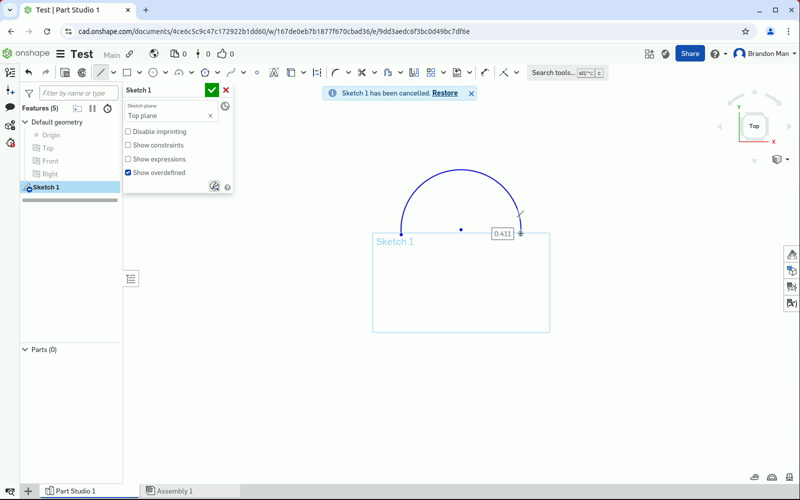
mouse_move(401, 232)
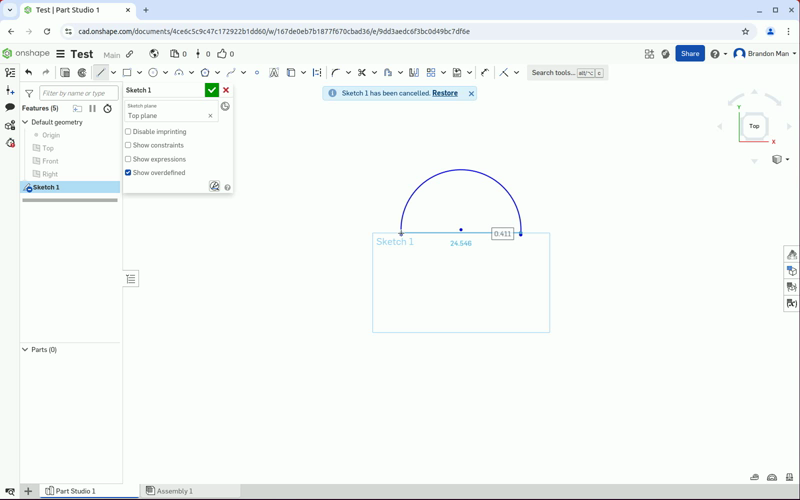
scroll(6)
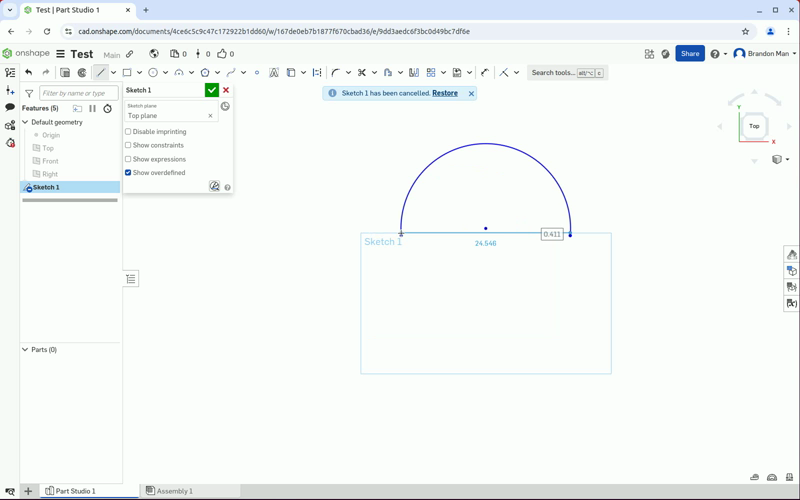
scroll(6)
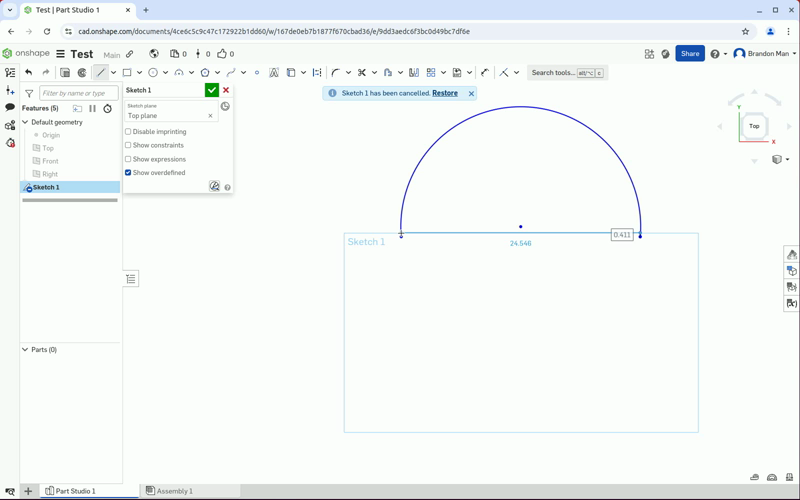
scroll(6)
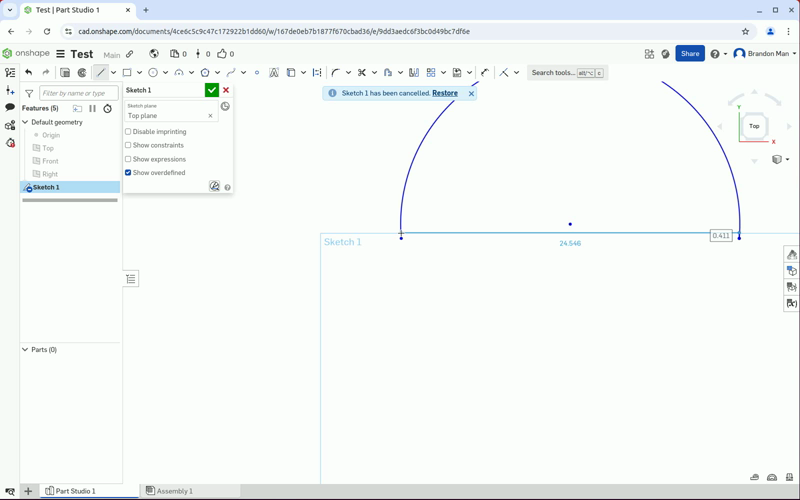
scroll(6)
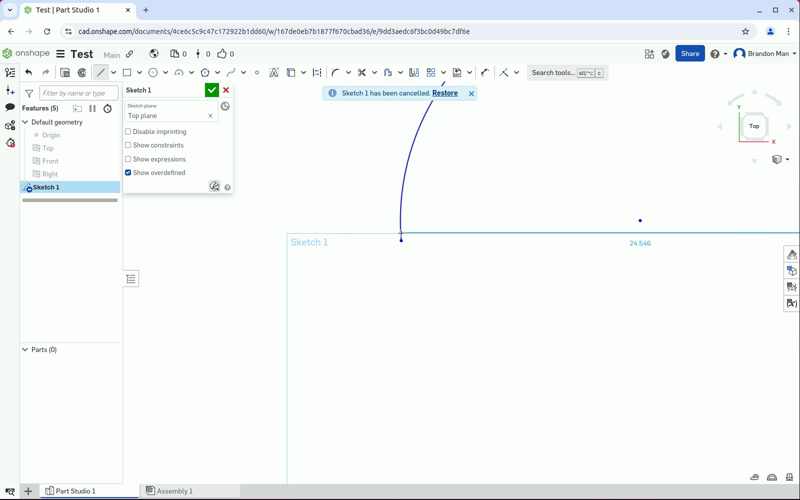
scroll(6)
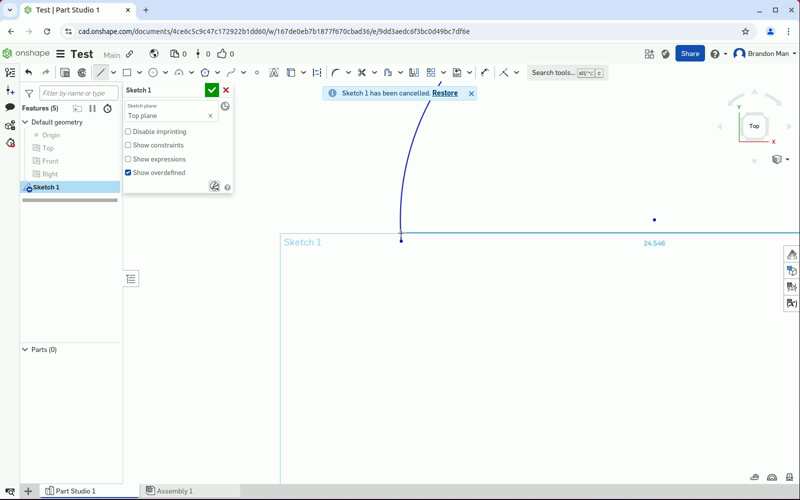
scroll(6)
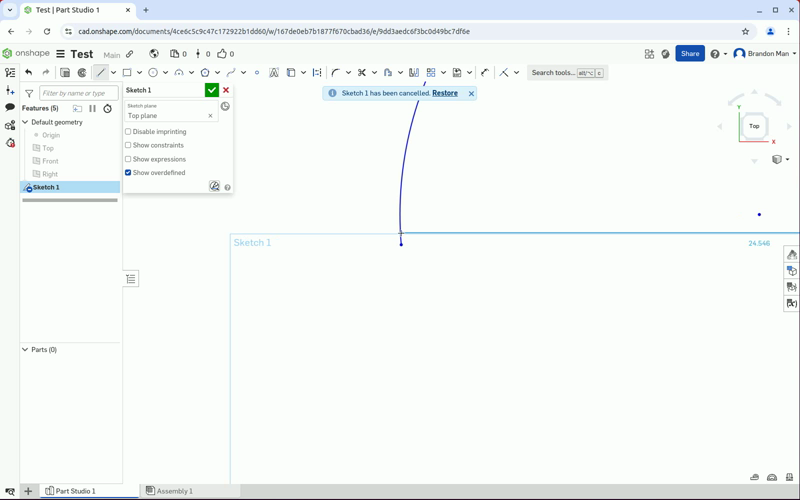
scroll(6)
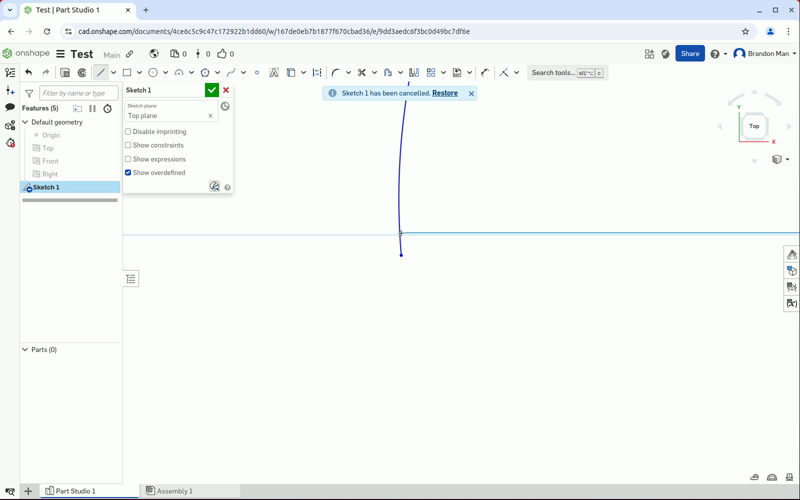
click(401, 232)
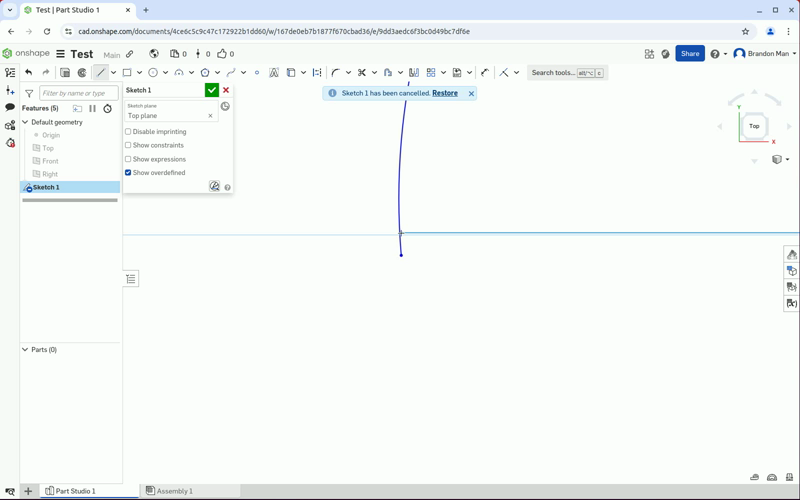
scroll(-6)
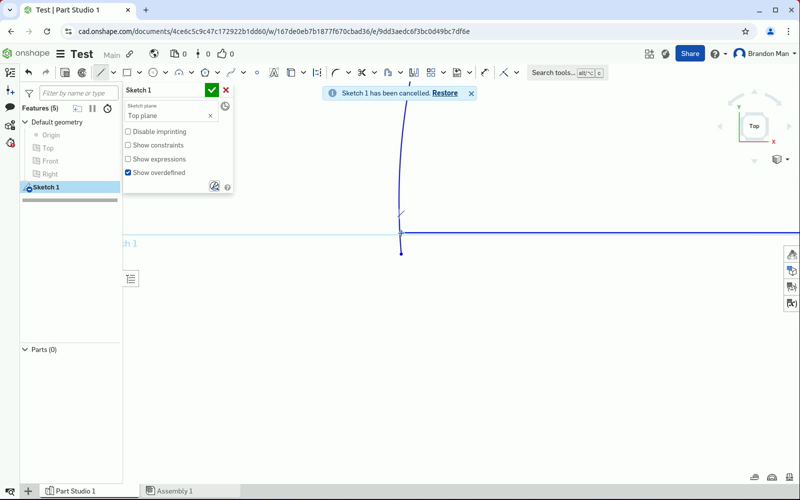
scroll(-6)
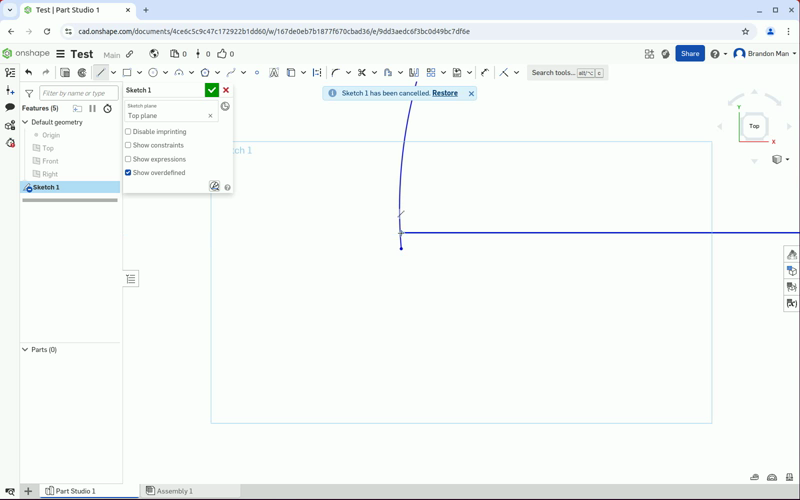
scroll(-6)
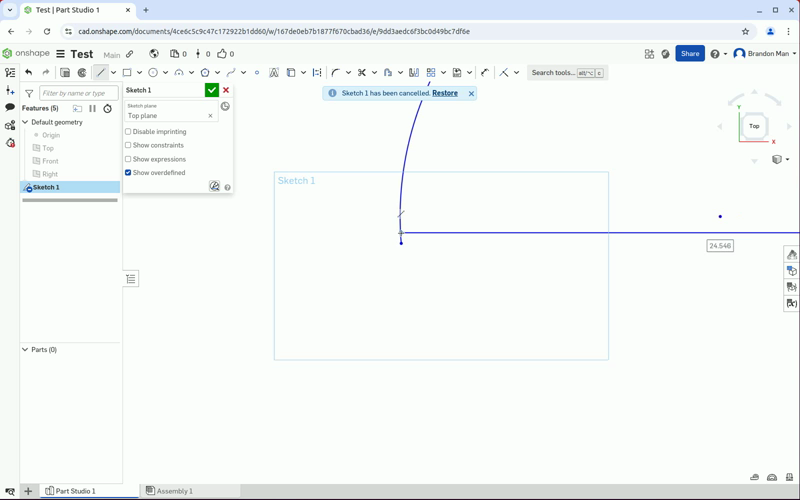
scroll(-6)
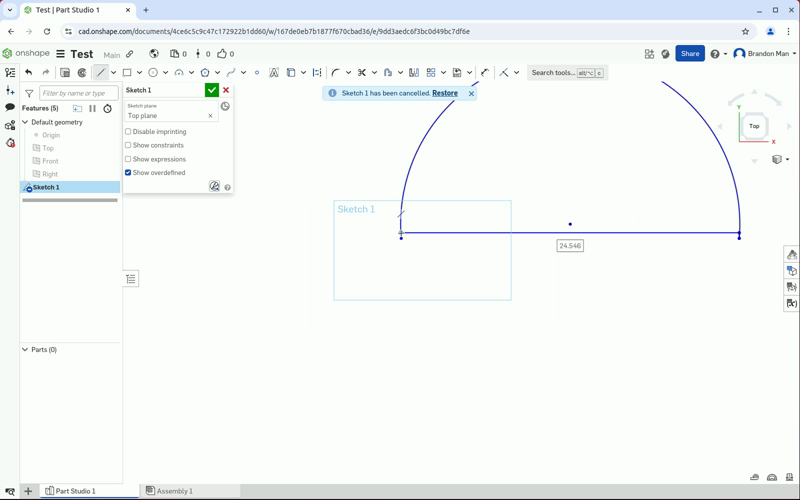
scroll(-6)
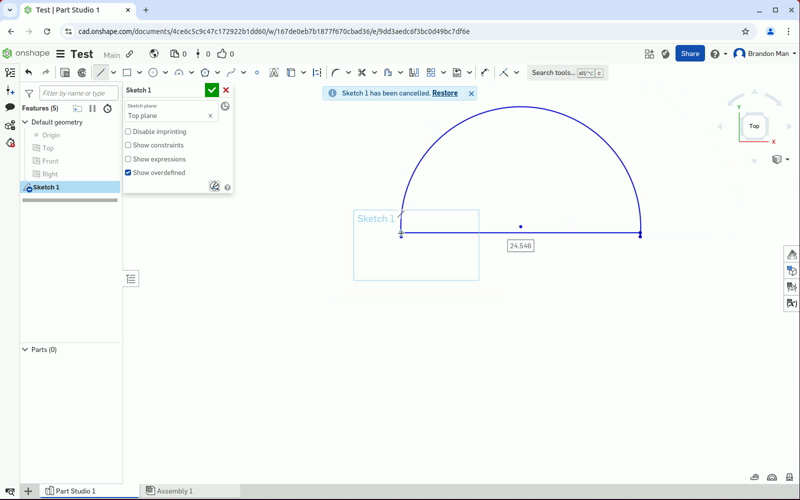
scroll(-6)
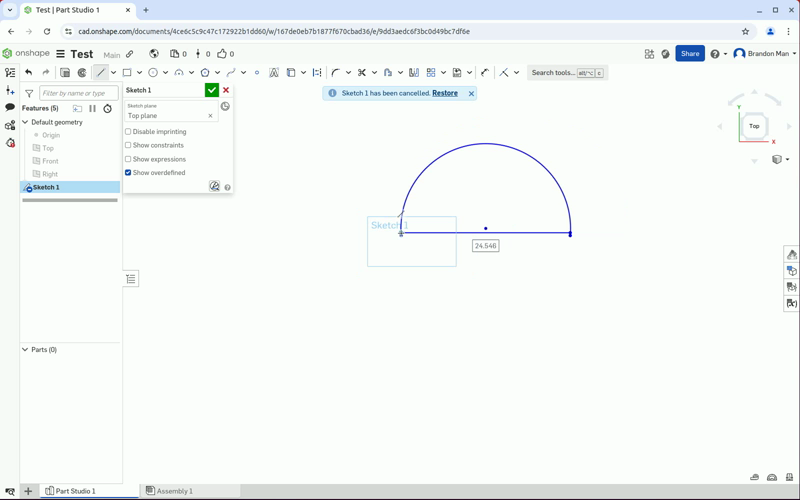
scroll(-6)
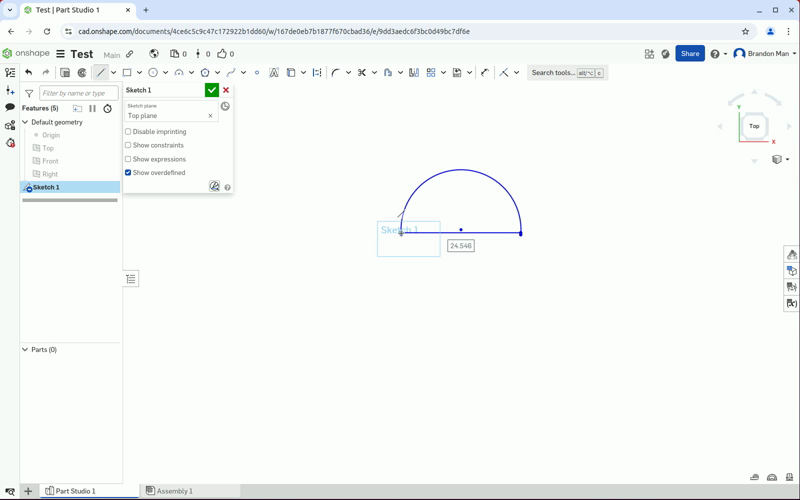
key_up(shift)
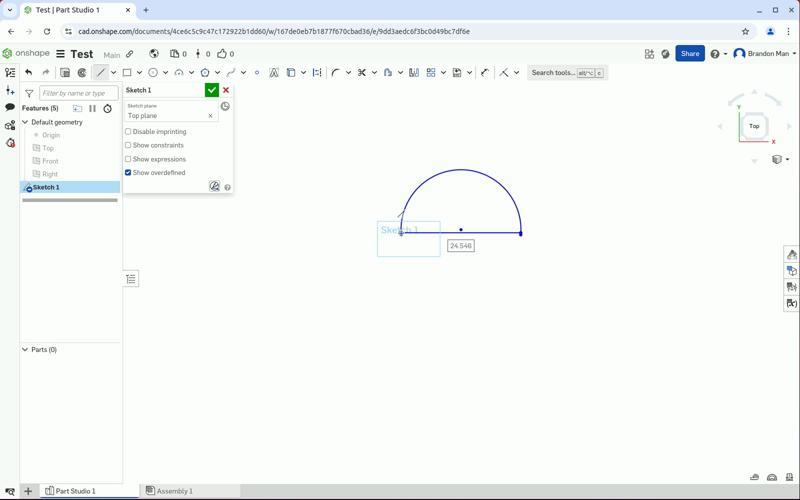
mouse_move(431, 232)
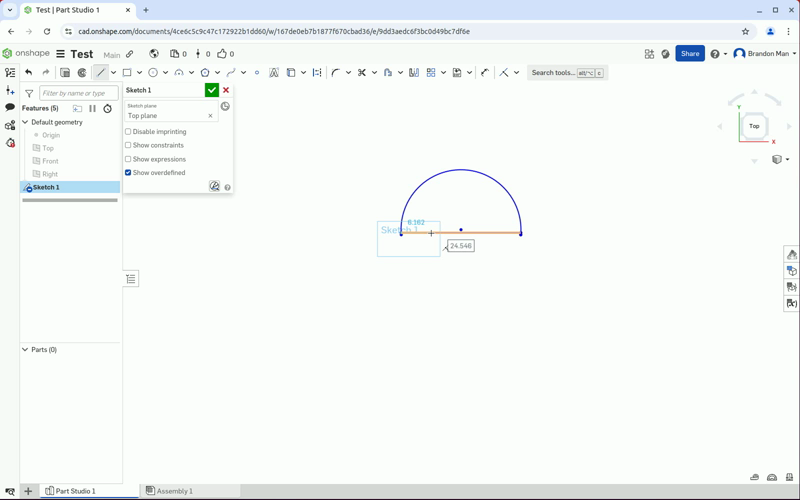
key_down(shift)
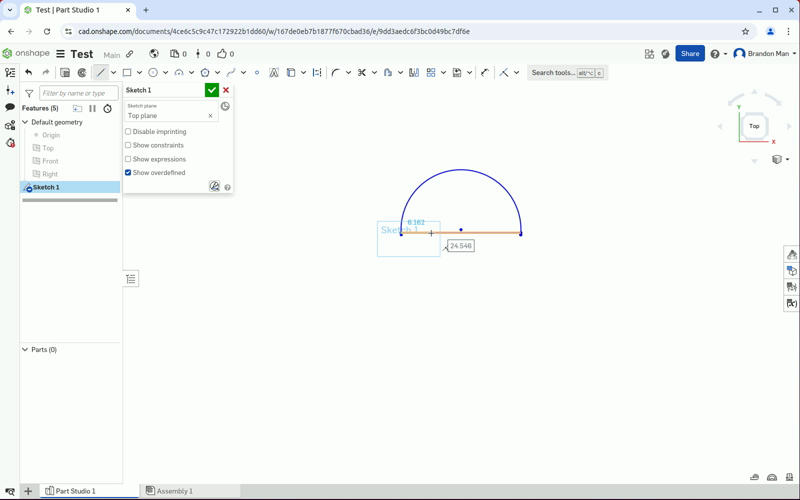
mouse_move(401, 234)
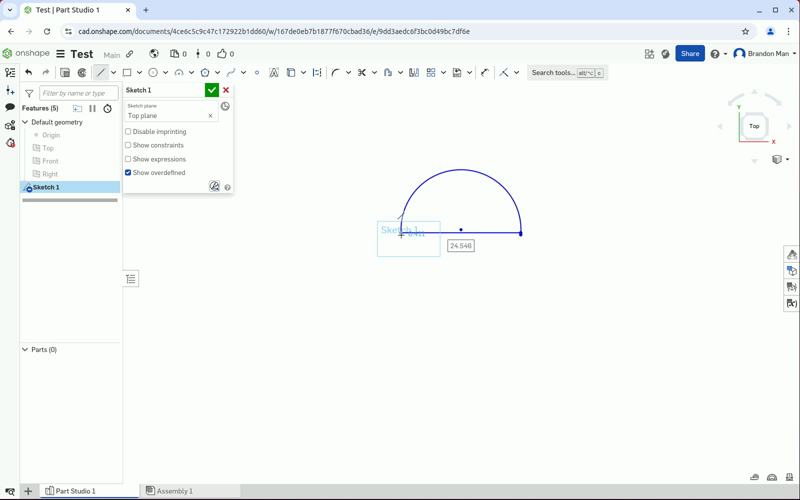
scroll(6)
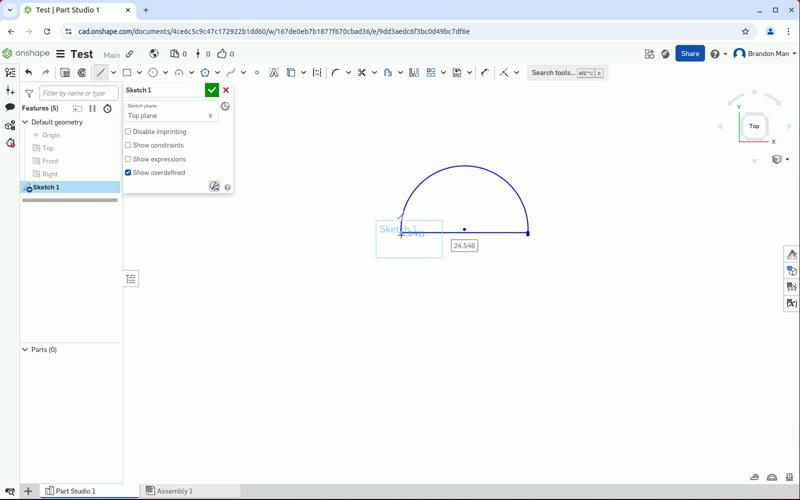
scroll(6)
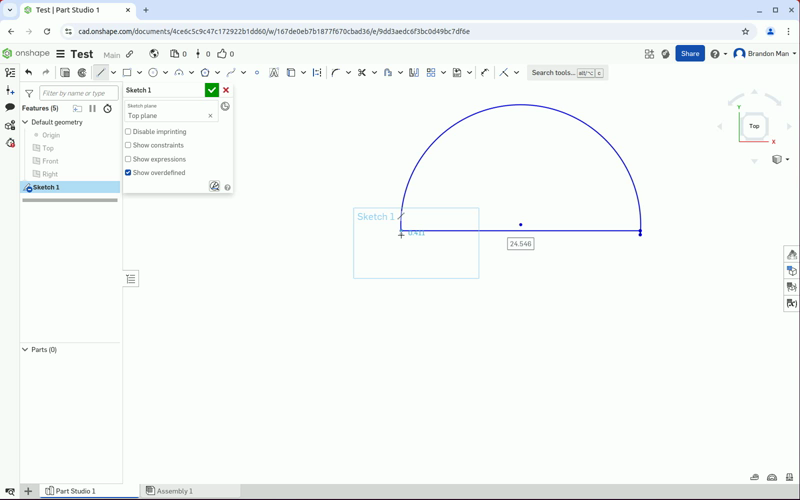
scroll(6)
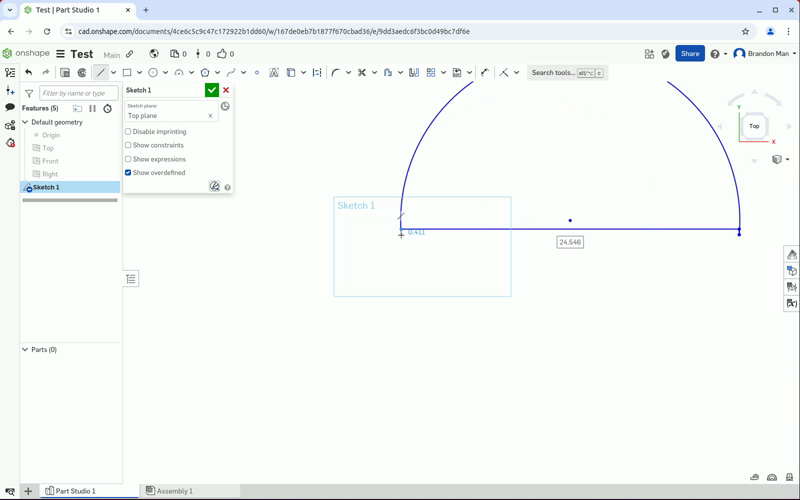
scroll(6)
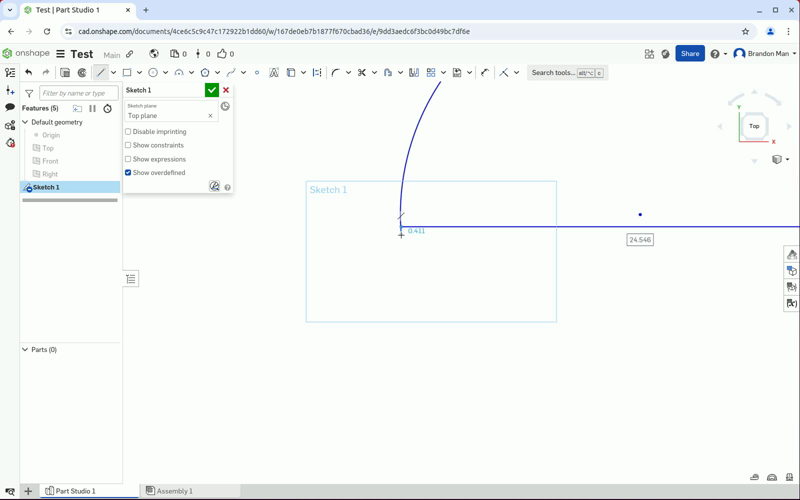
scroll(6)
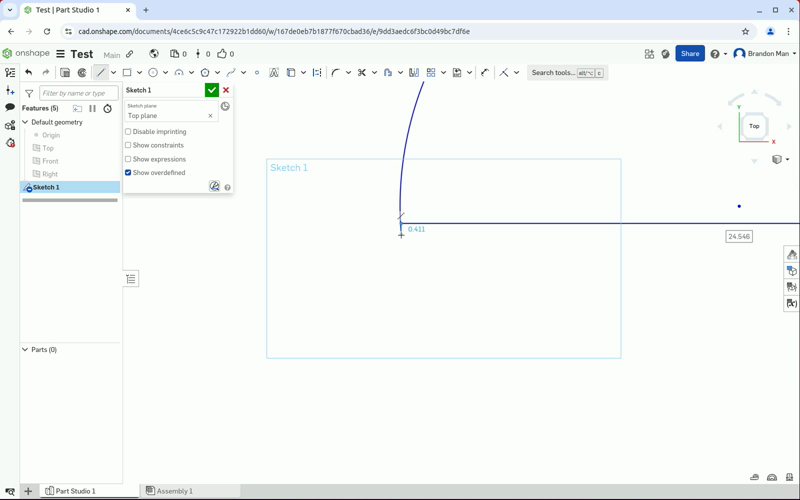
scroll(6)
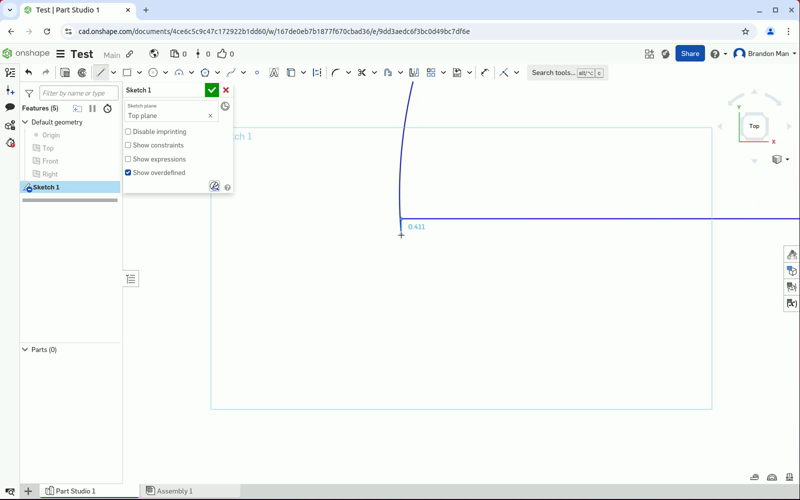
scroll(6)
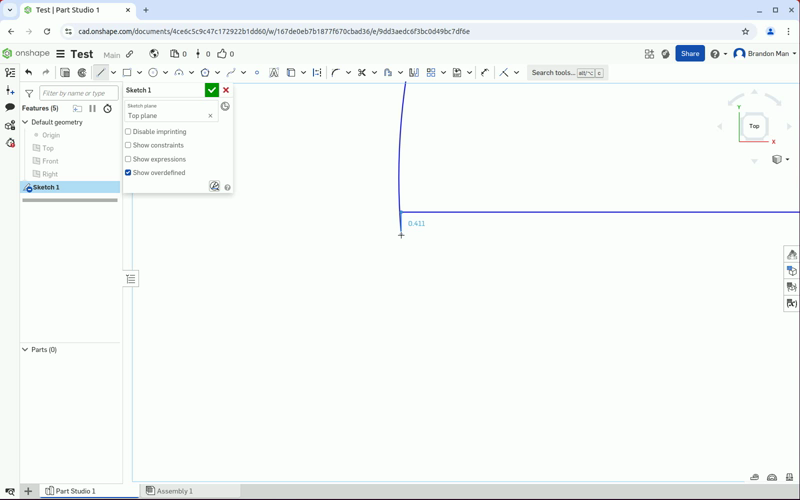
key_up(shift)
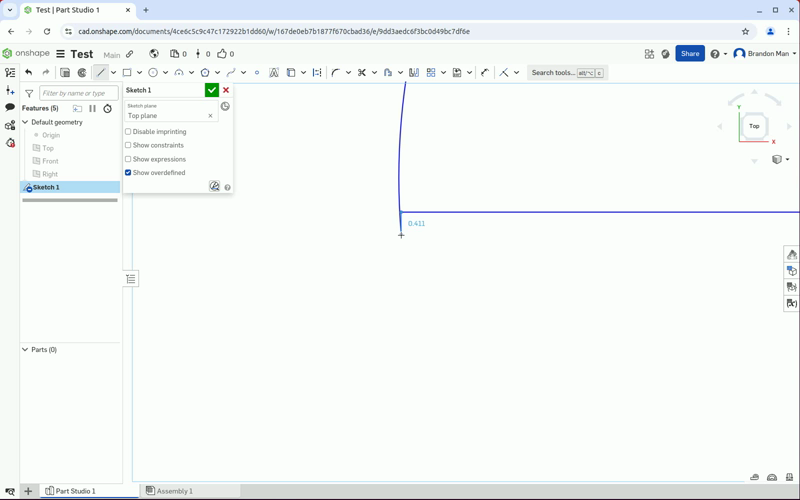
click(401, 234)
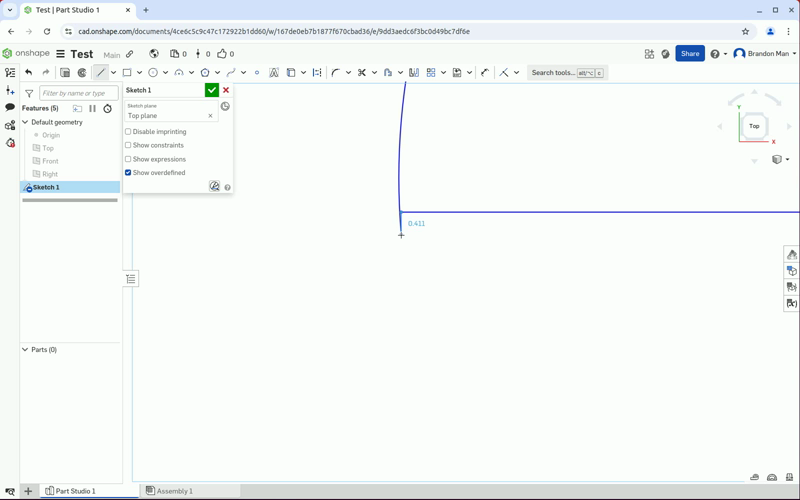
scroll(-6)
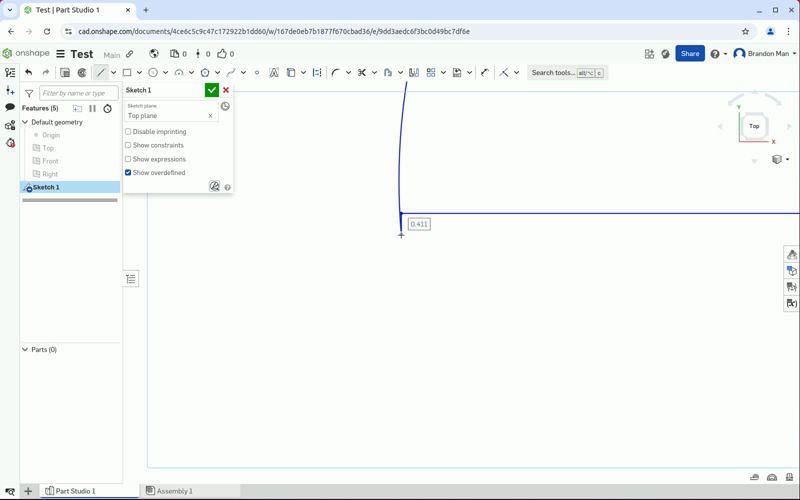
scroll(-6)
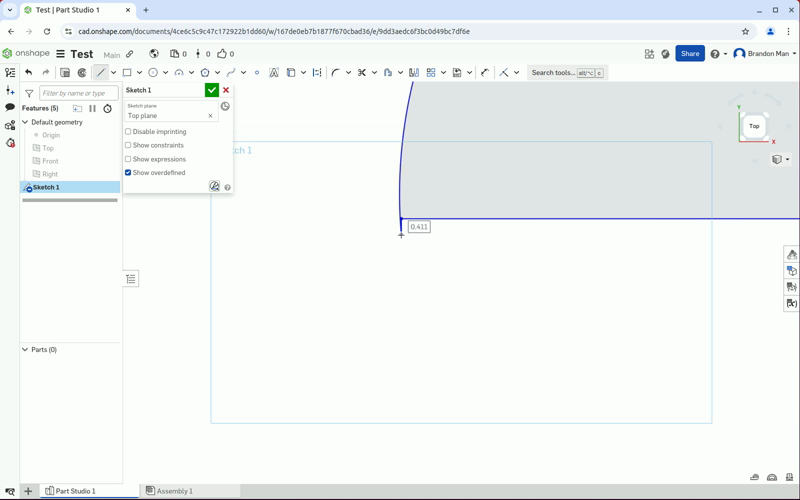
scroll(-6)
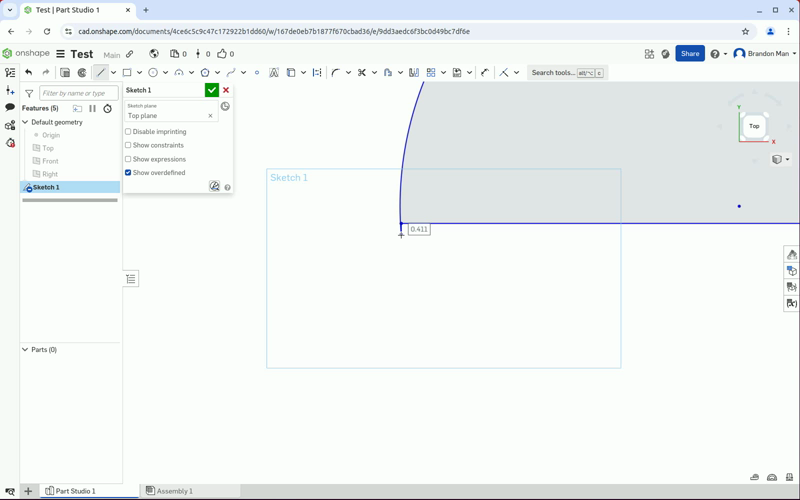
scroll(-6)
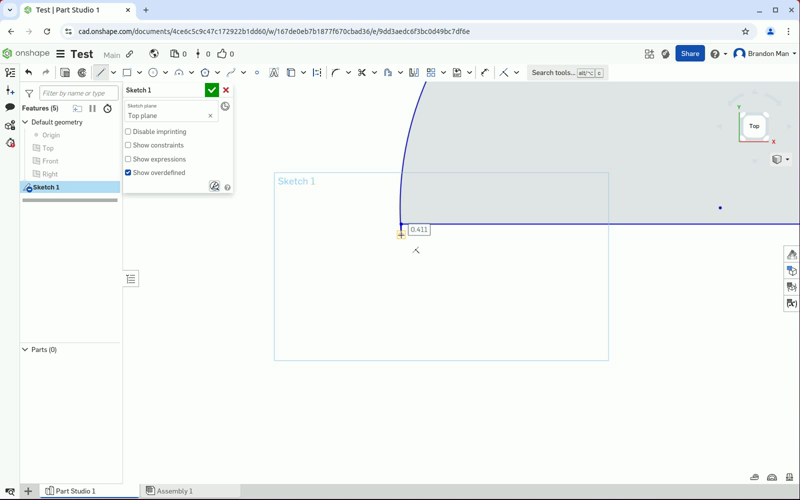
scroll(-6)
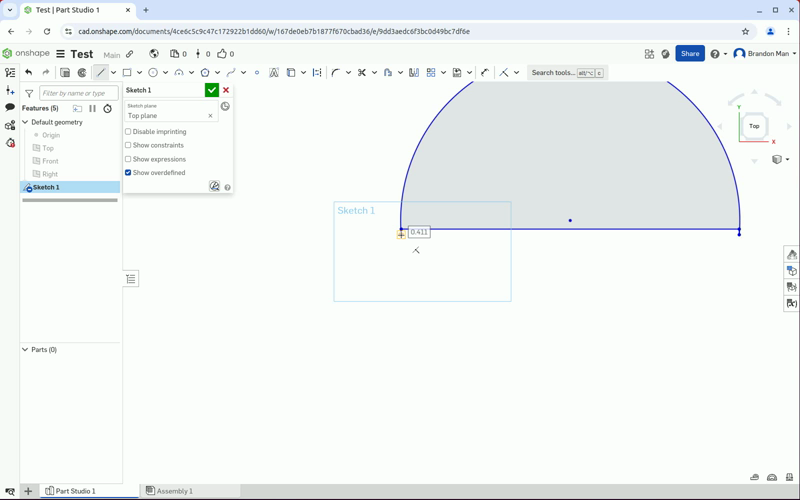
scroll(-6)
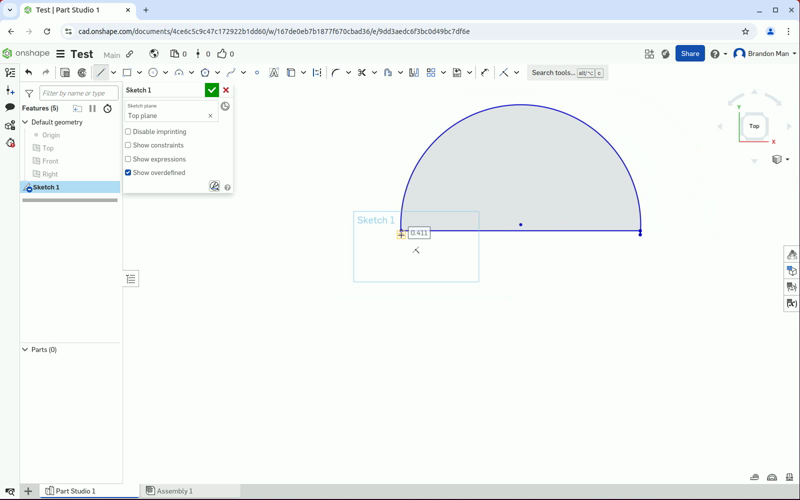
scroll(-6)
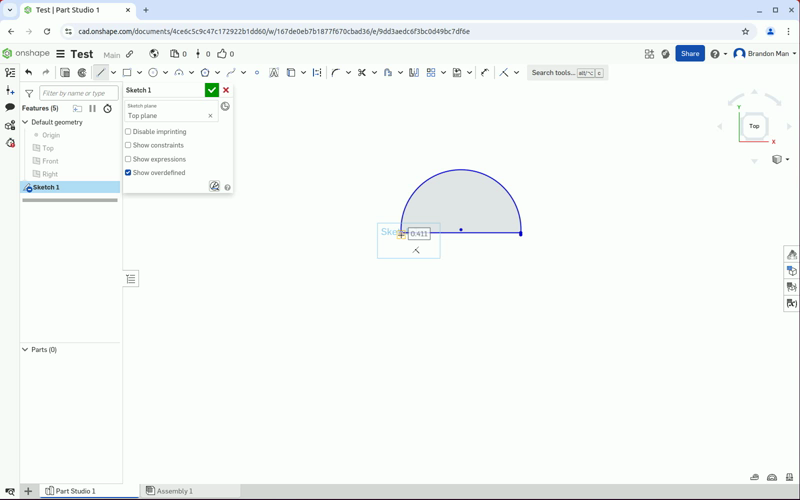
key(esc)
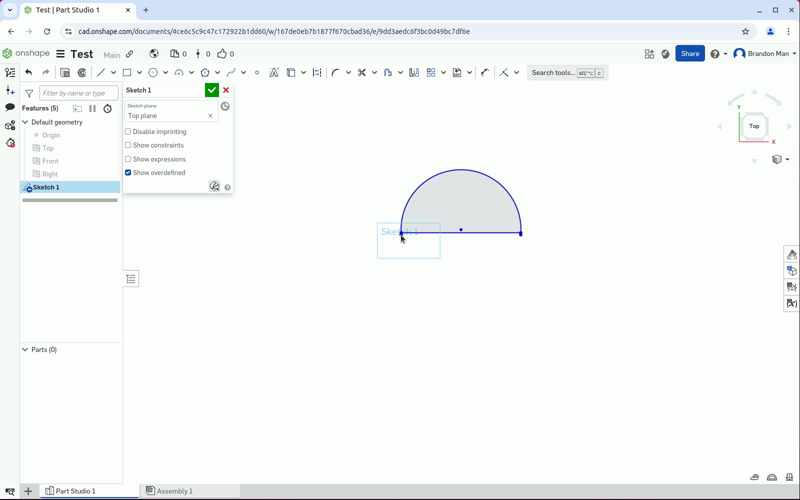
mouse_move(480, 213)
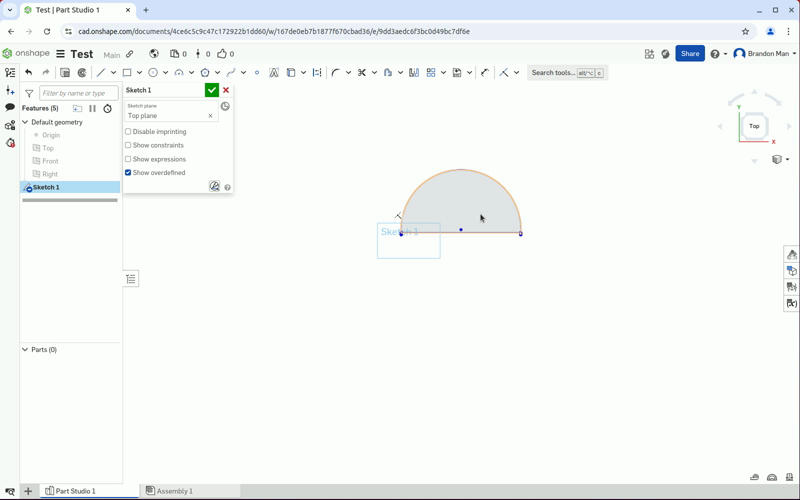
click(480, 213)
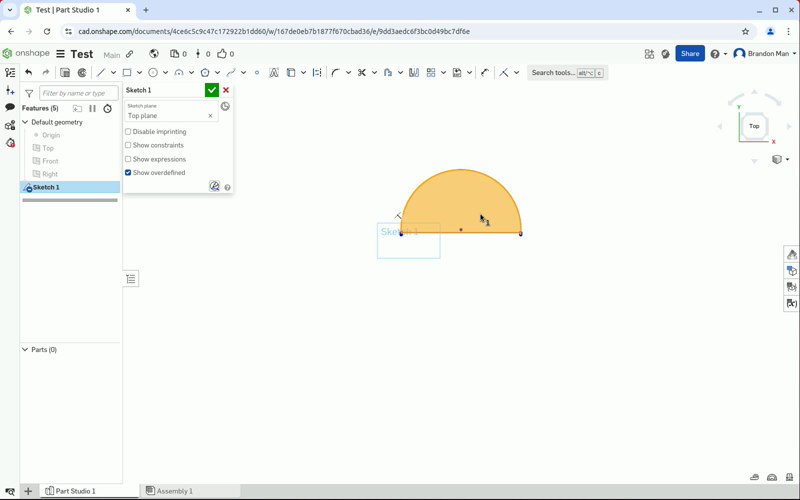
mouse_move(73, 352)
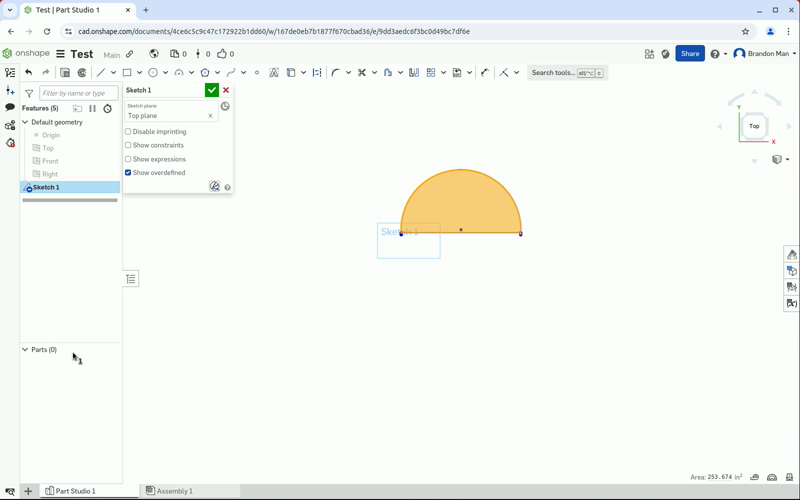
key(shift+y)
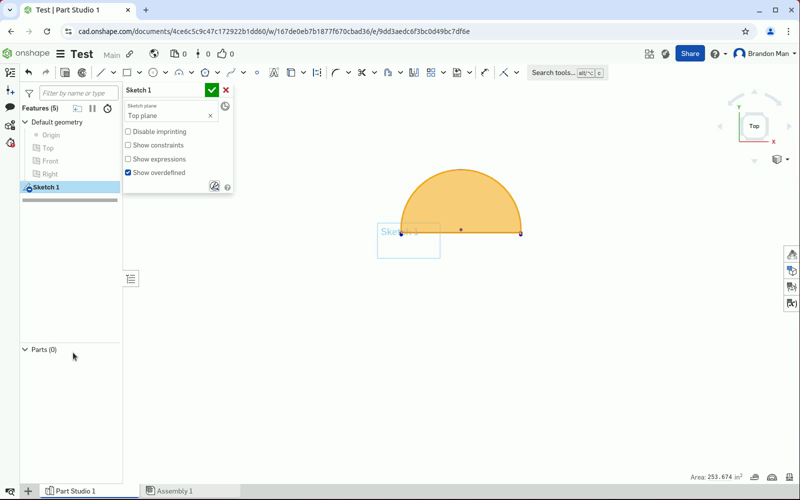
key(shift+e)
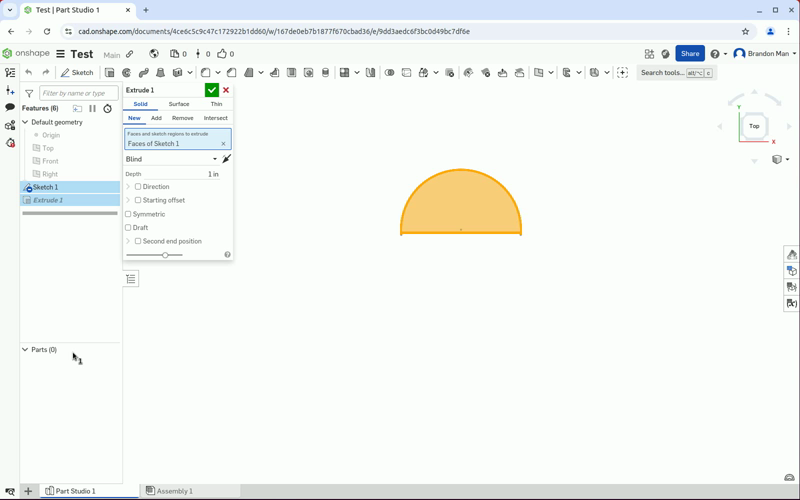
mouse_move(143, 106)
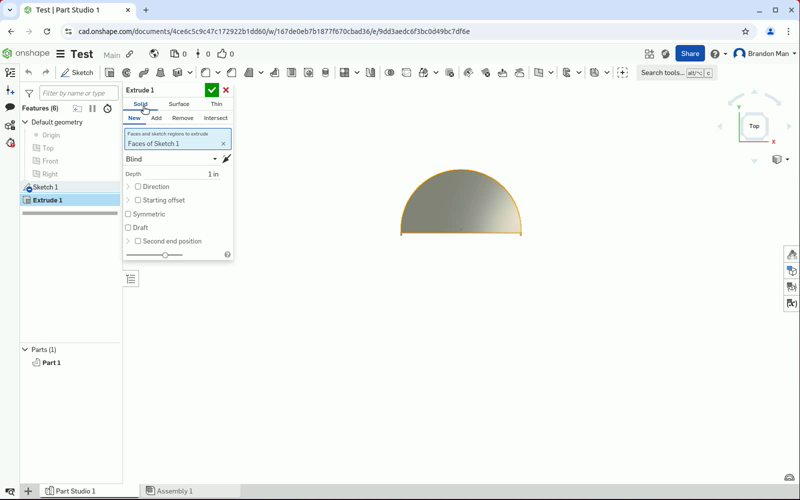
click(143, 106)
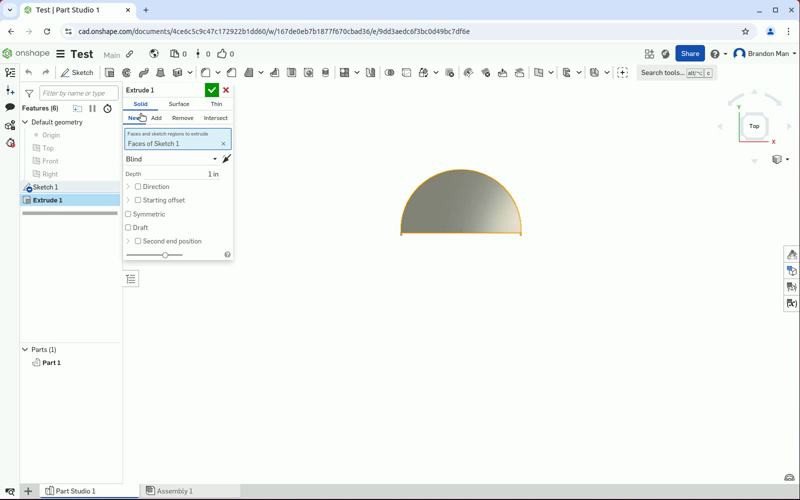
mouse_move(137, 120)
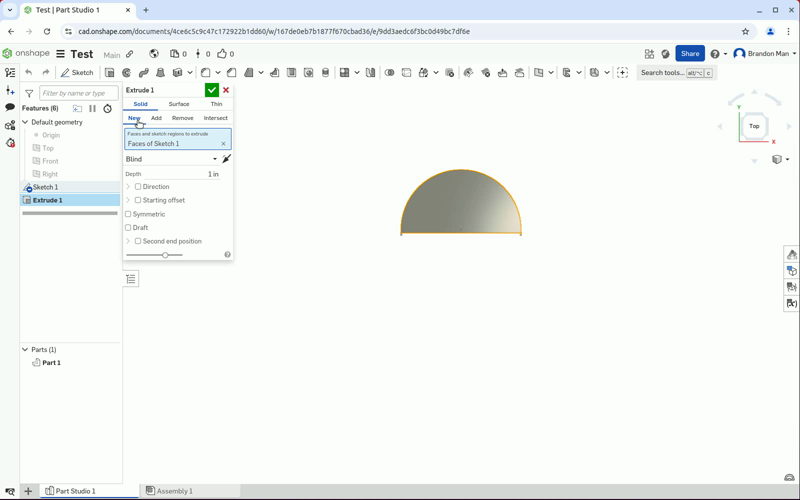
click(137, 120)
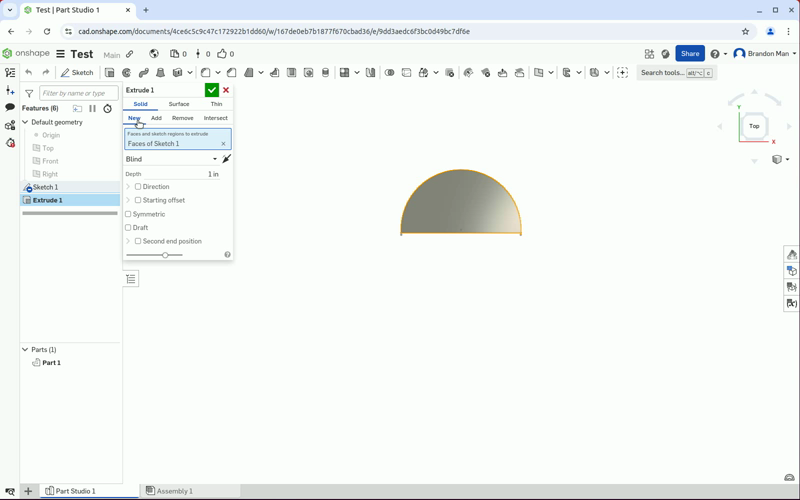
key(tab, 4)
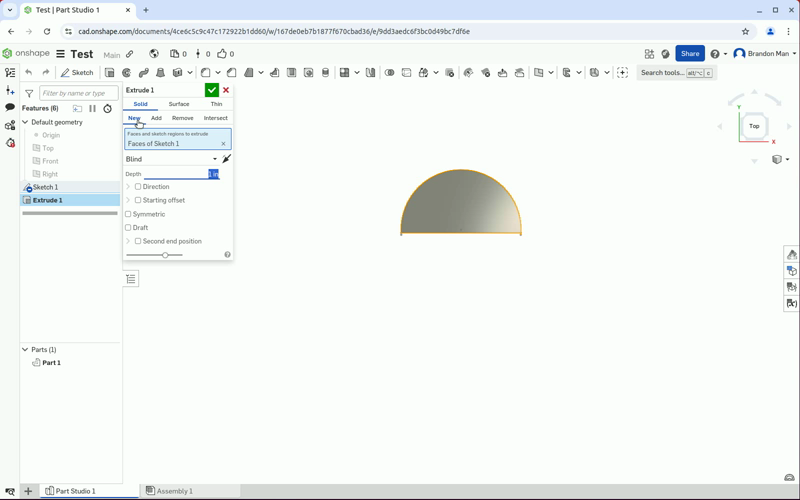
text(12.276)
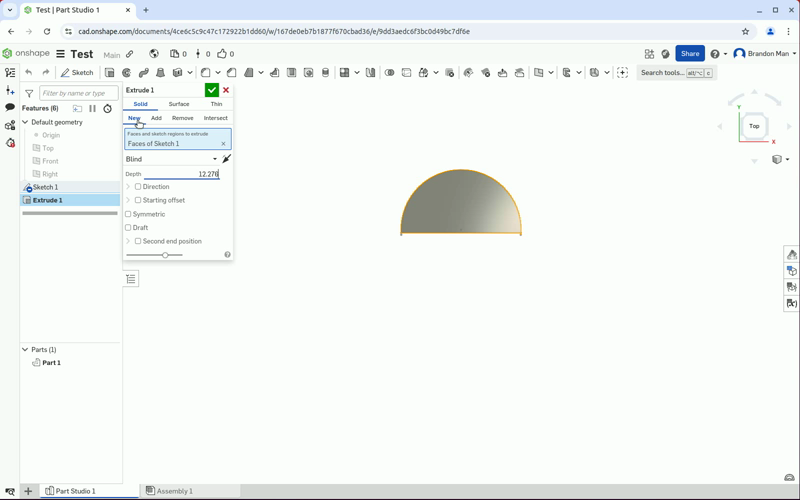
key(enter)
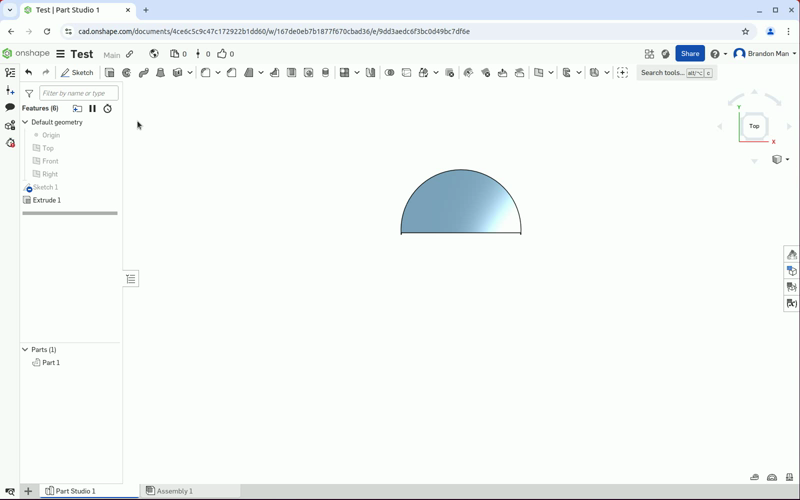
key(shift+h)
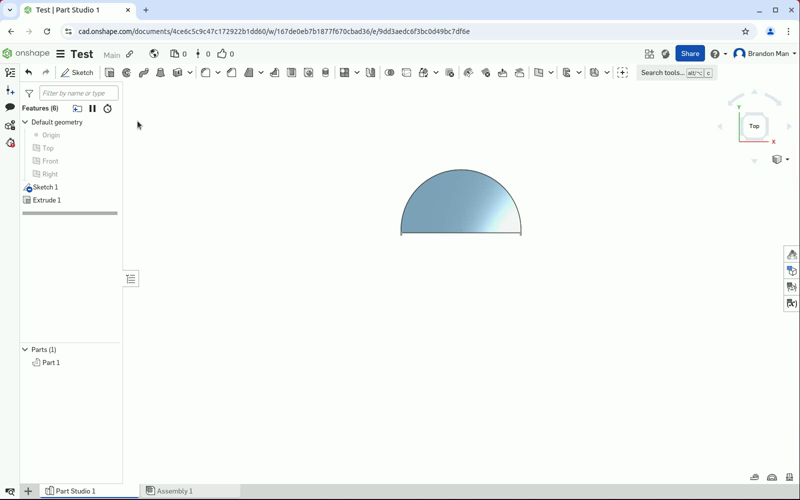
key(shift+h)
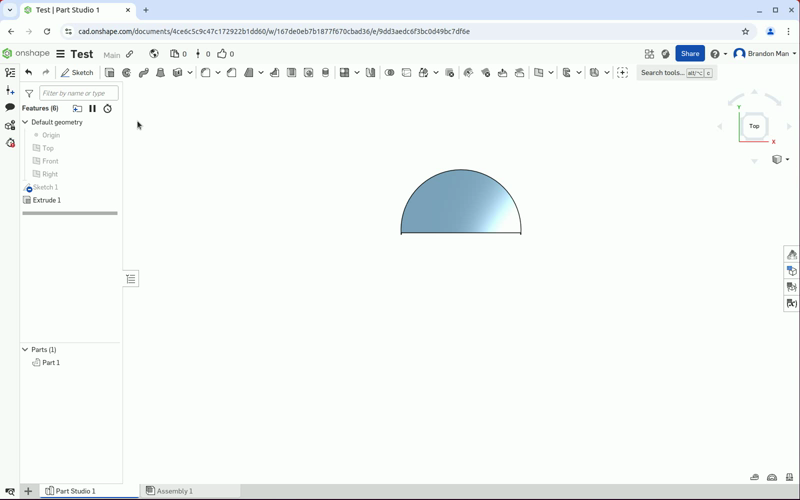
mouse_move(73, 189)
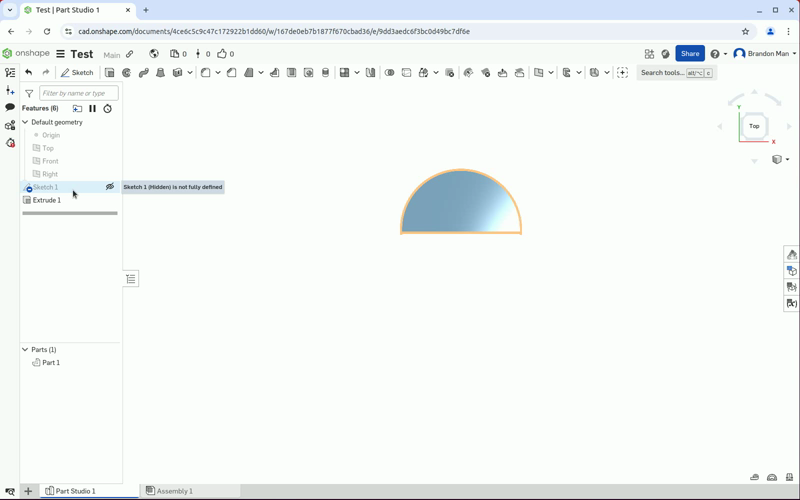
click(73, 189)
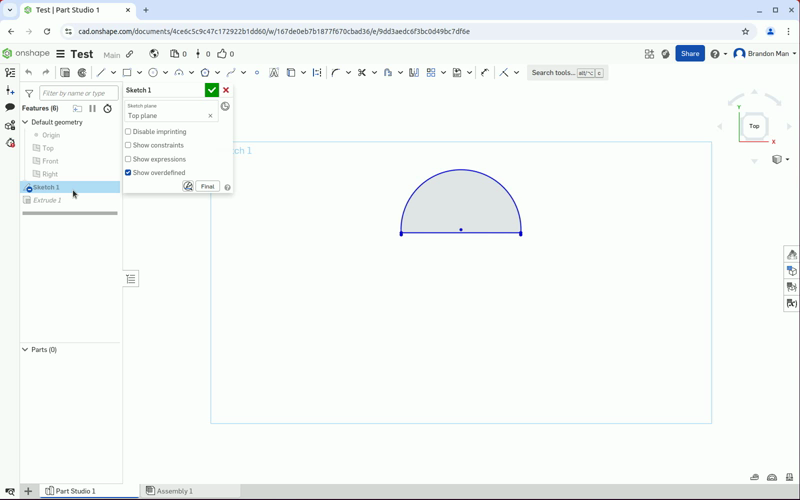
mouse_move(229, 92)
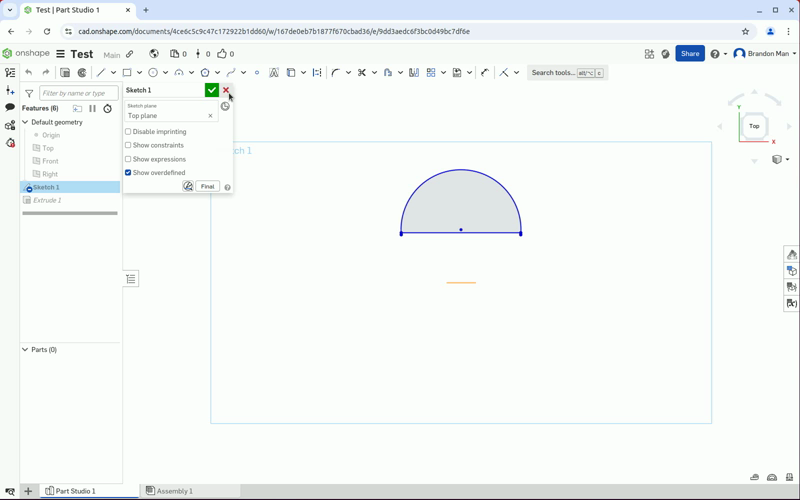
click(229, 92)
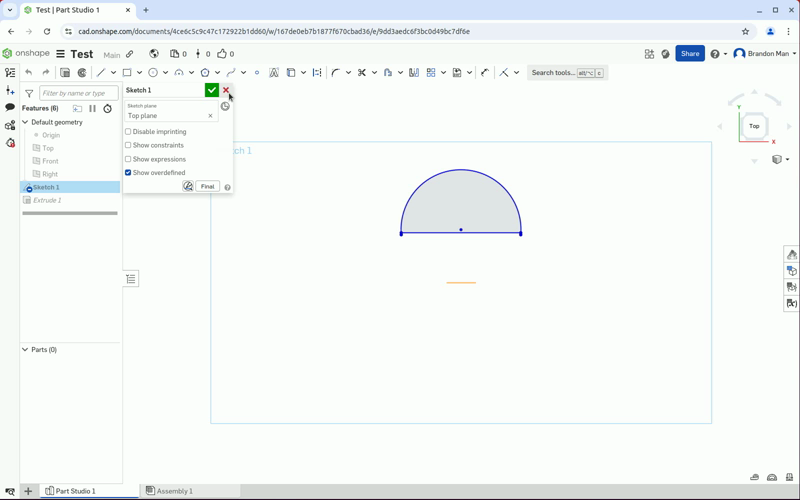
key(shift+s)
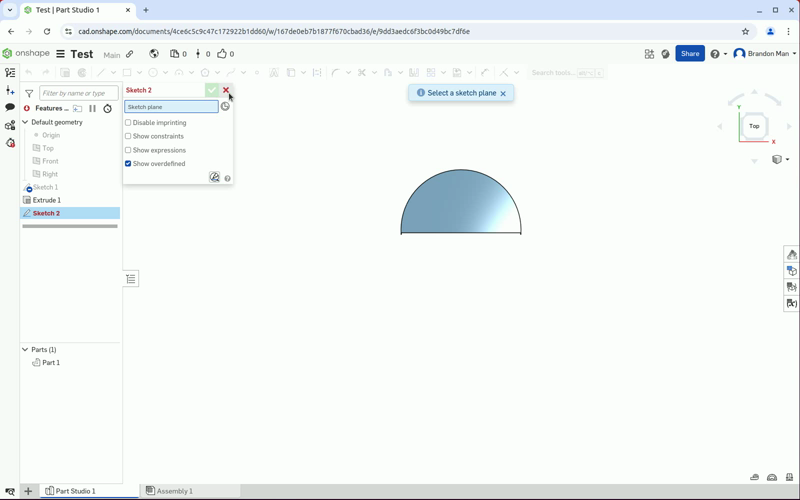
mouse_move(73, 150)
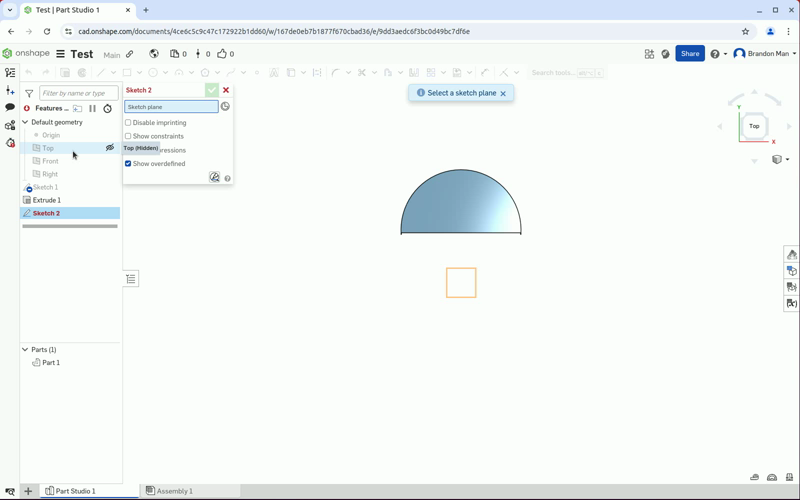
click(73, 150)
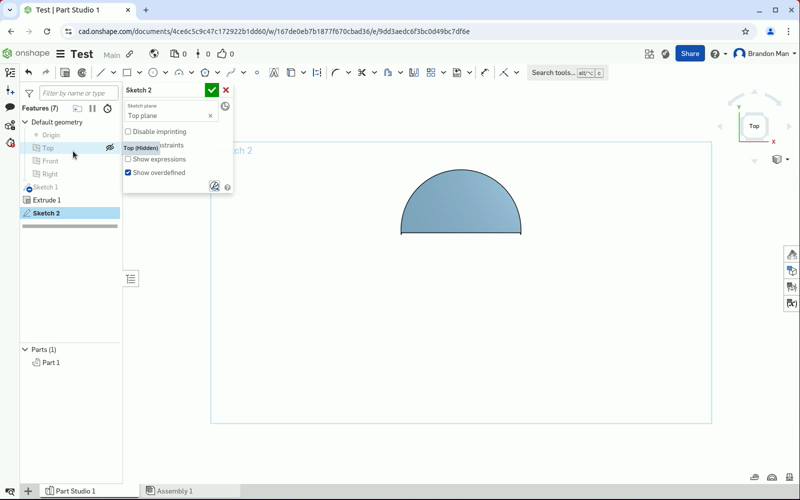
mouse_move(73, 352)
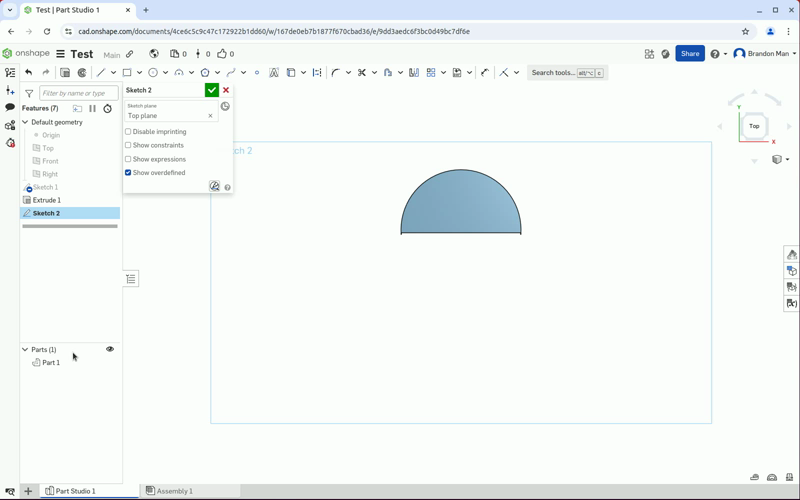
key(y)
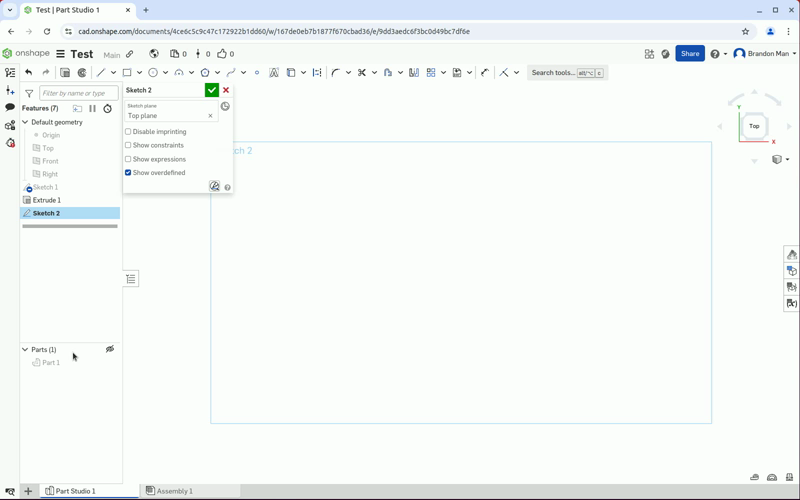
key(a)
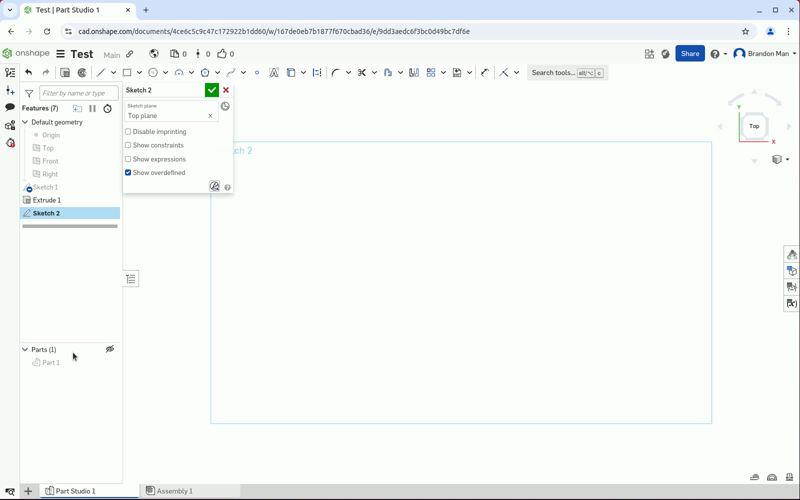
key_down(shift)
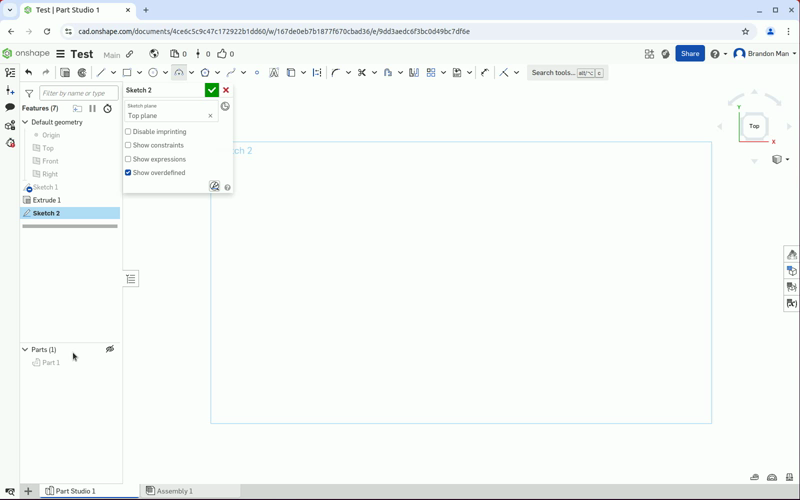
mouse_move(401, 234)
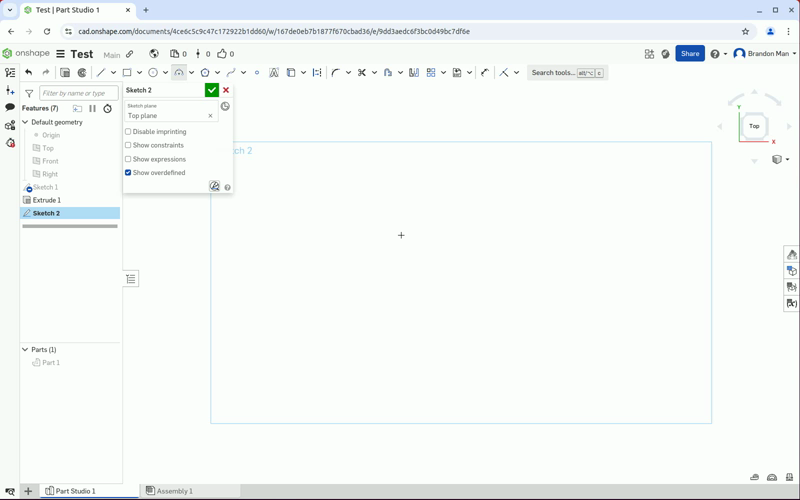
click(401, 234)
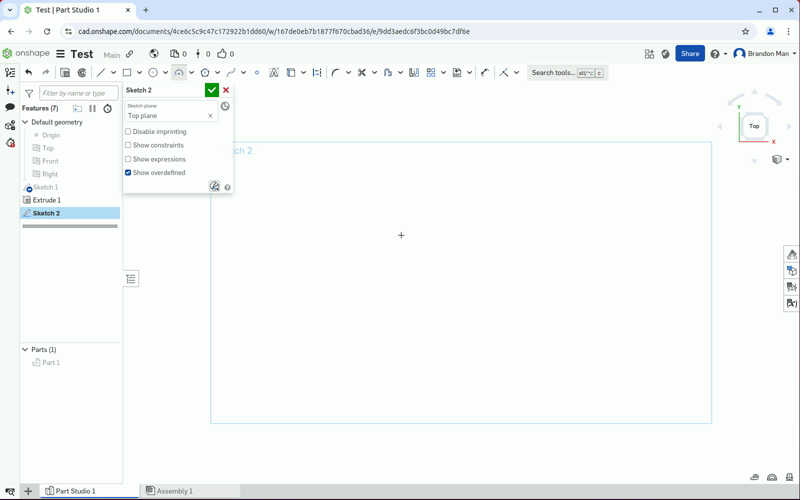
key_up(shift)
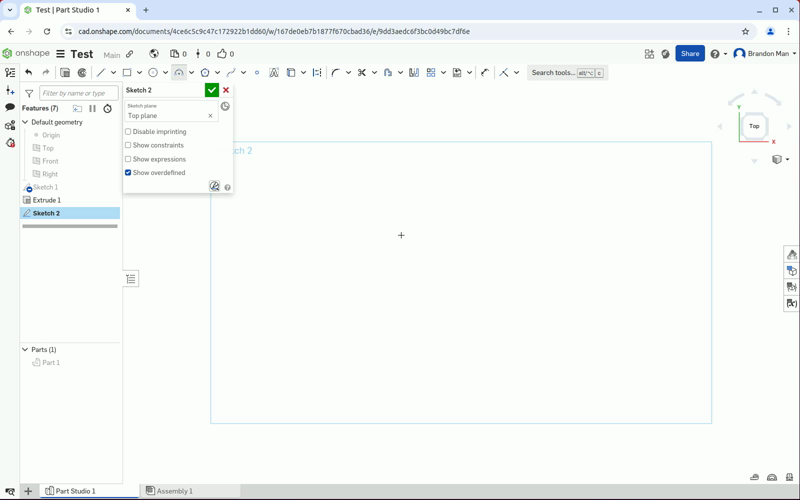
key_down(shift)
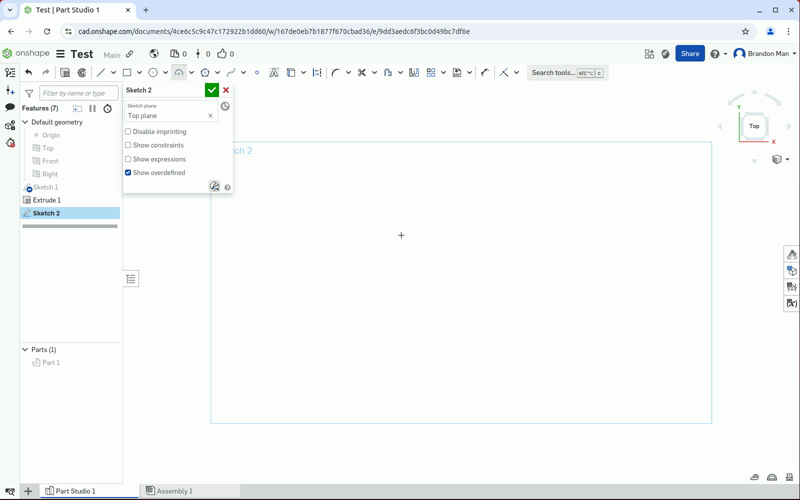
mouse_move(520, 234)
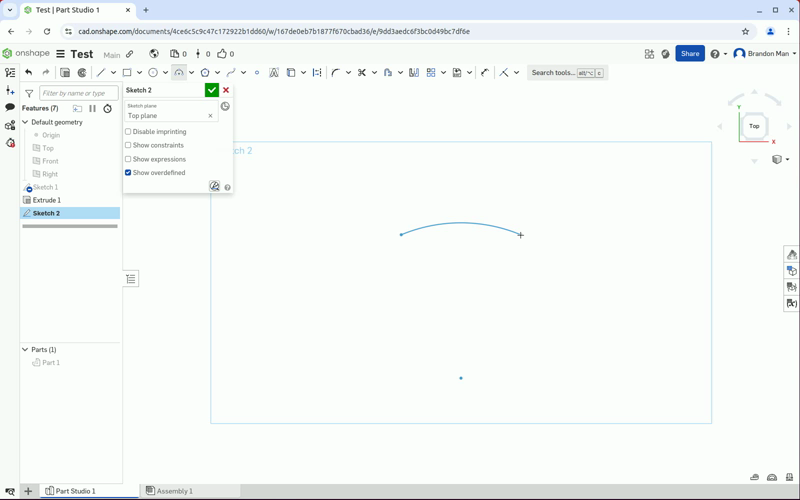
click(520, 234)
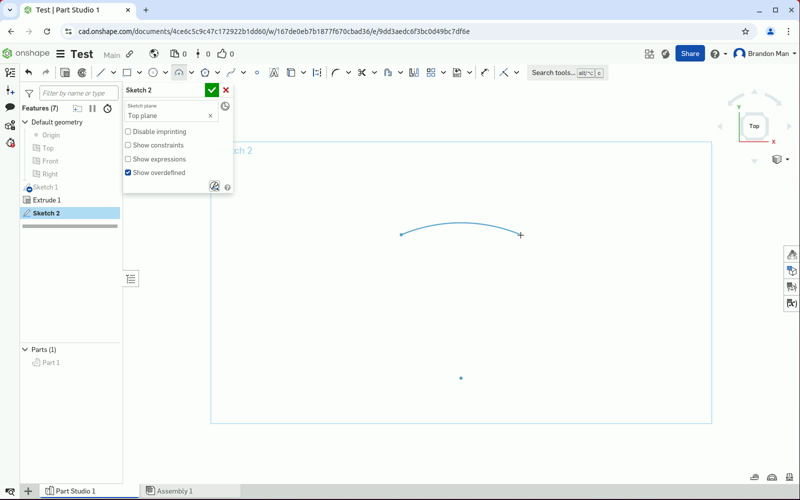
mouse_move(460, 289)
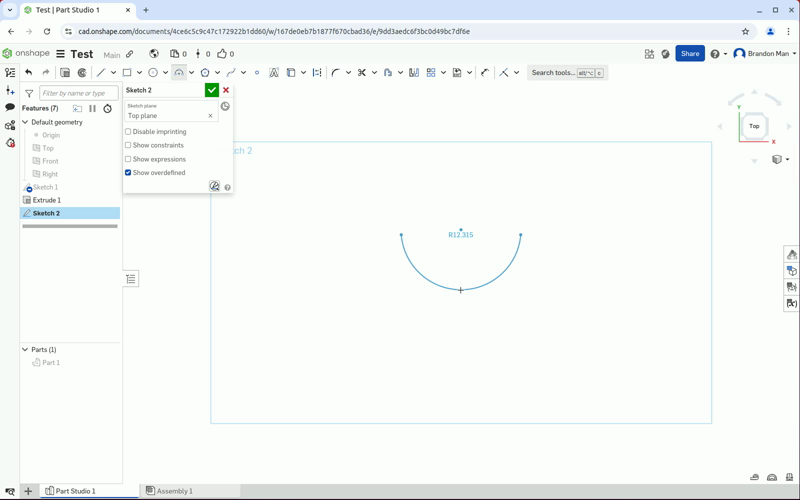
click(460, 289)
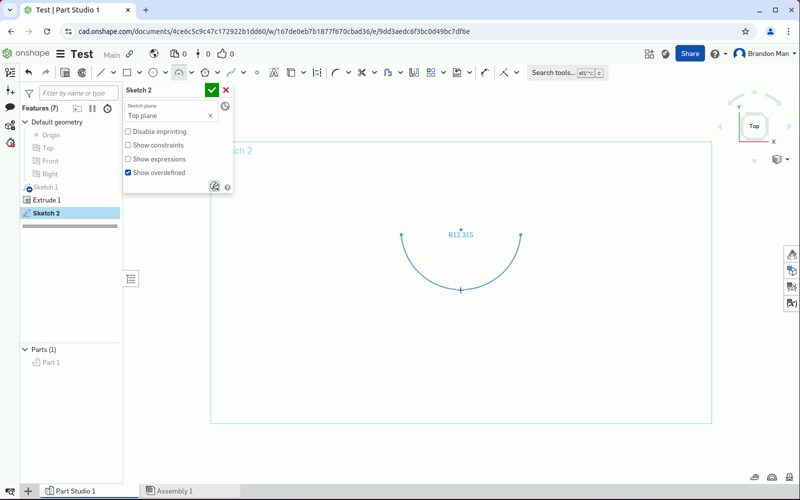
key_up(shift)
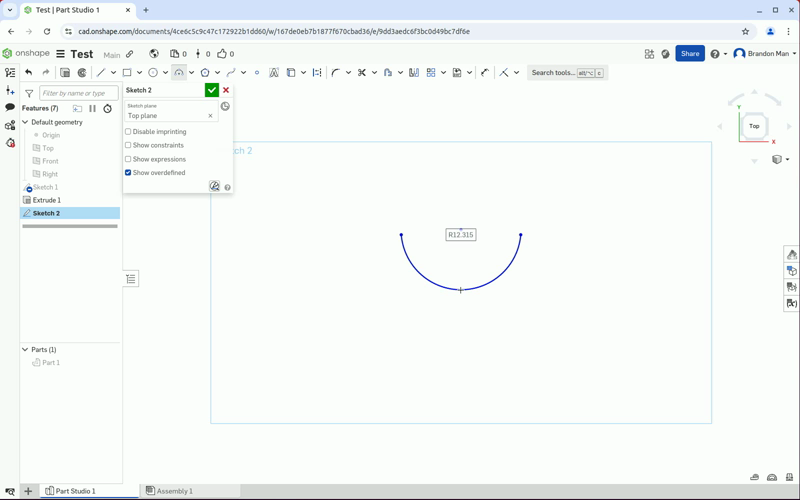
key(esc)
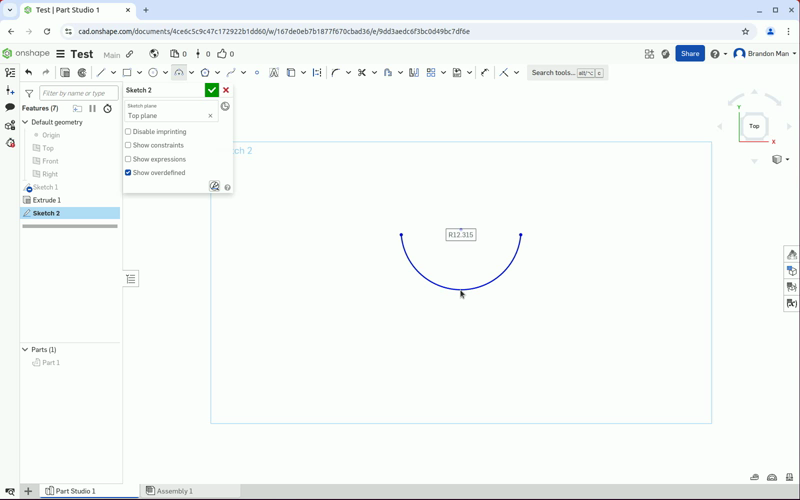
key(l)
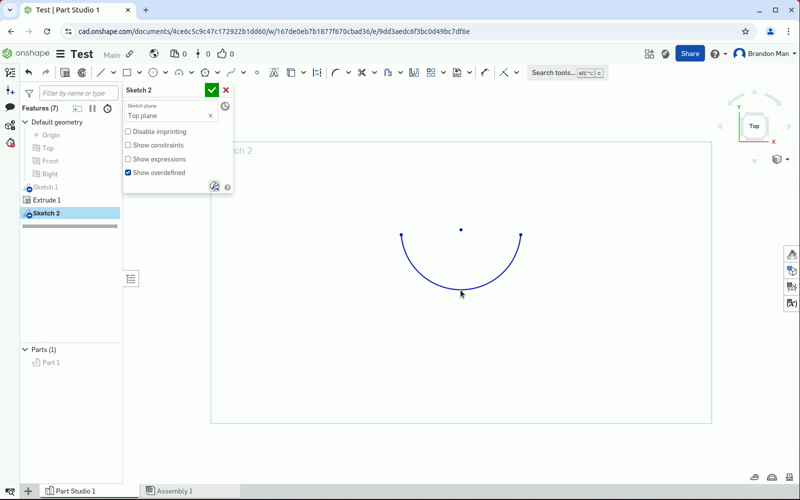
mouse_move(520, 234)
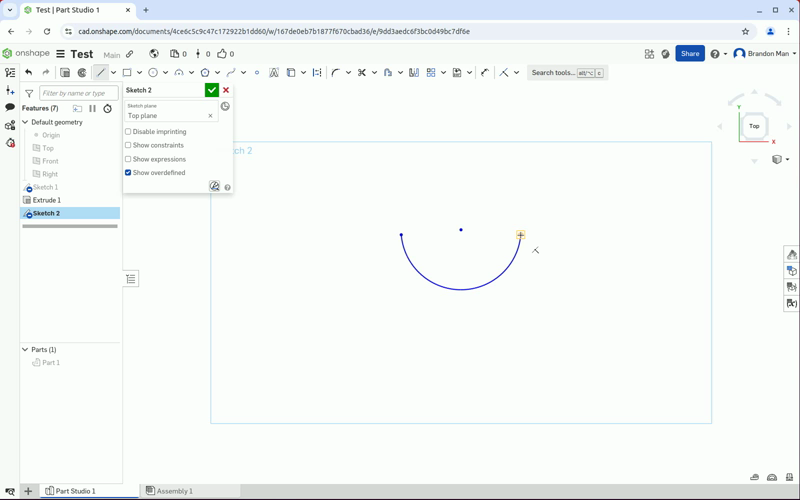
click(520, 234)
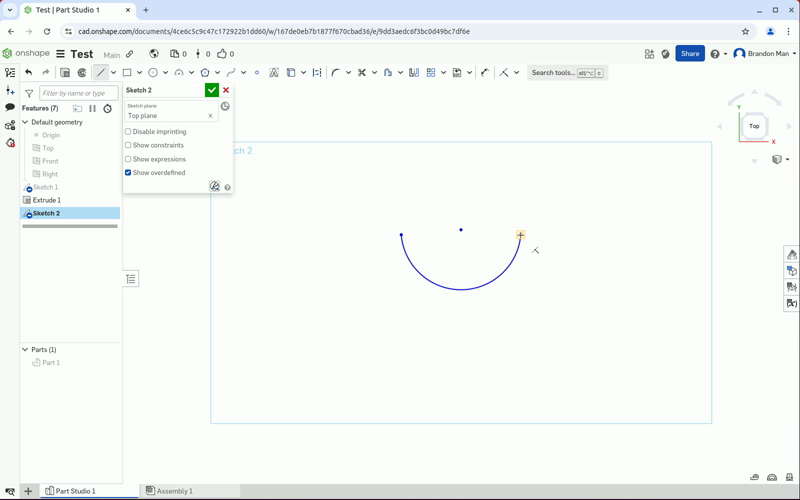
key_down(shift)
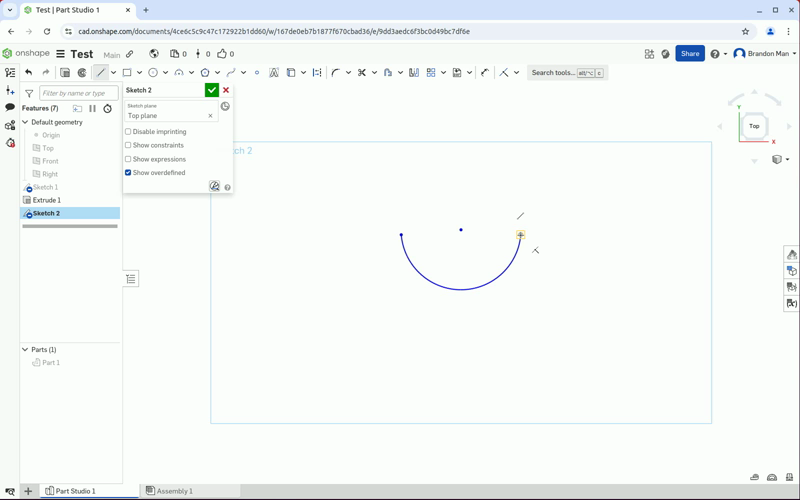
mouse_move(550, 234)
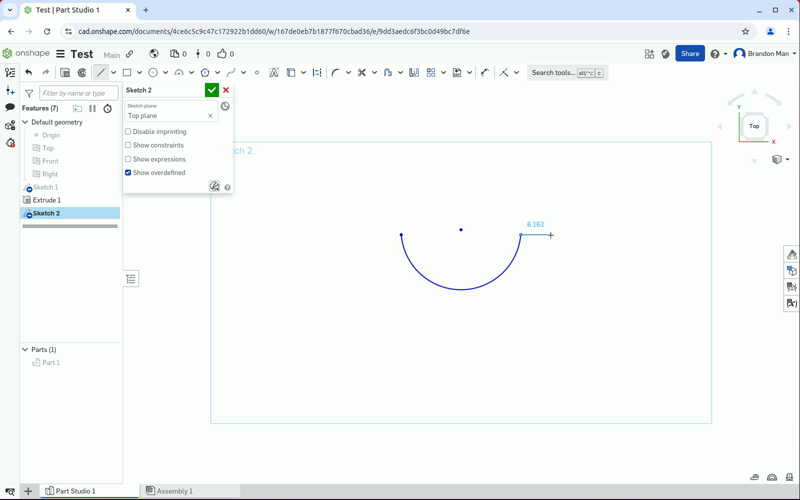
mouse_move(520, 232)
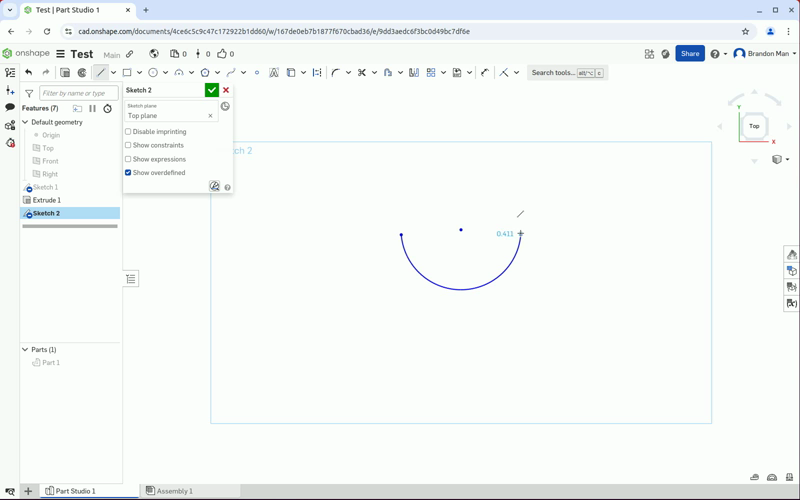
scroll(6)
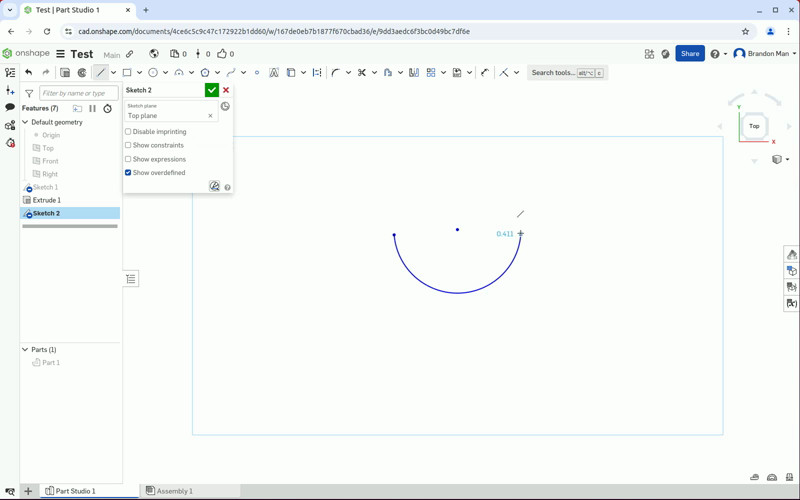
scroll(6)
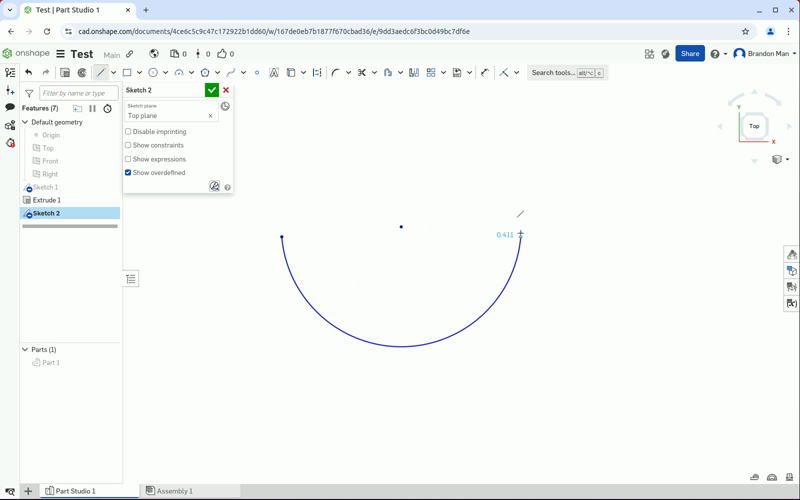
scroll(6)
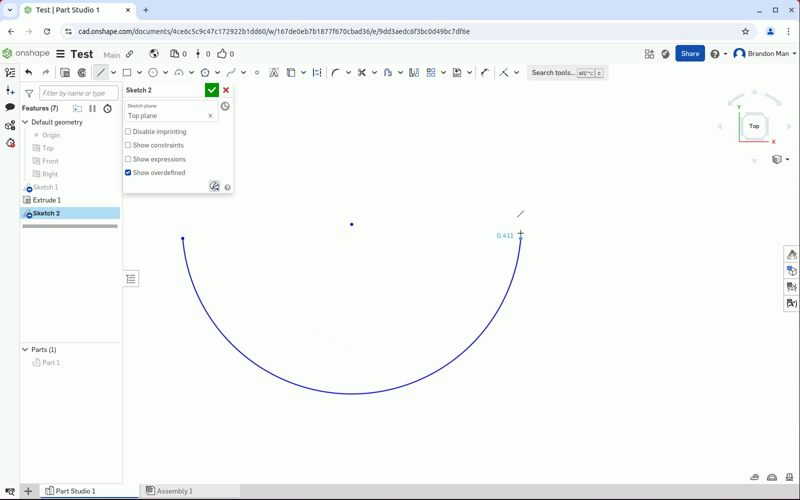
scroll(6)
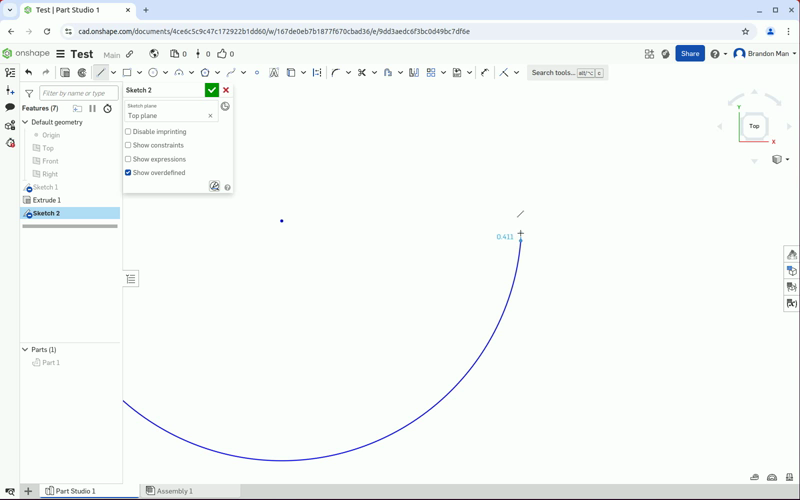
scroll(6)
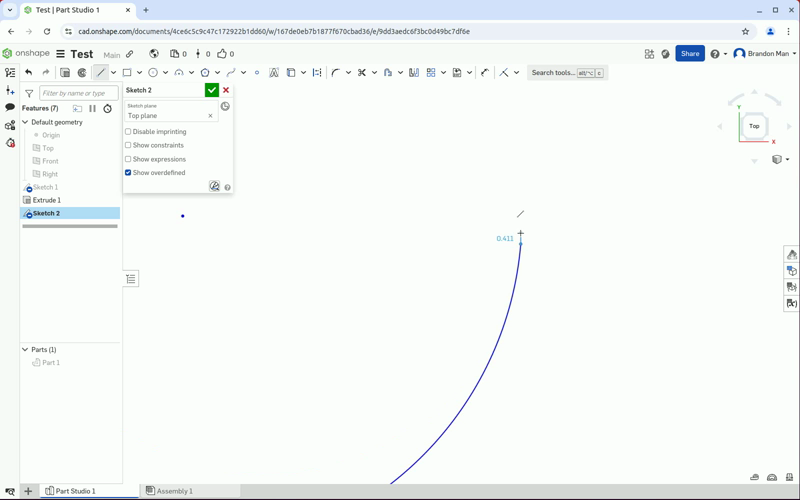
scroll(6)
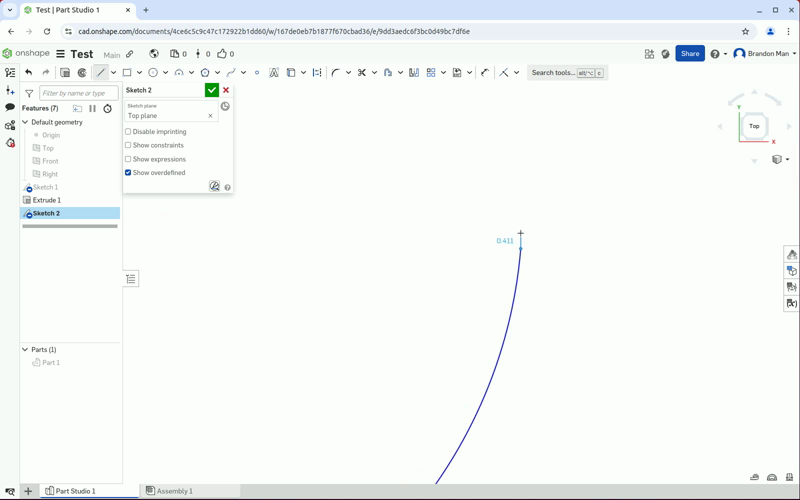
scroll(6)
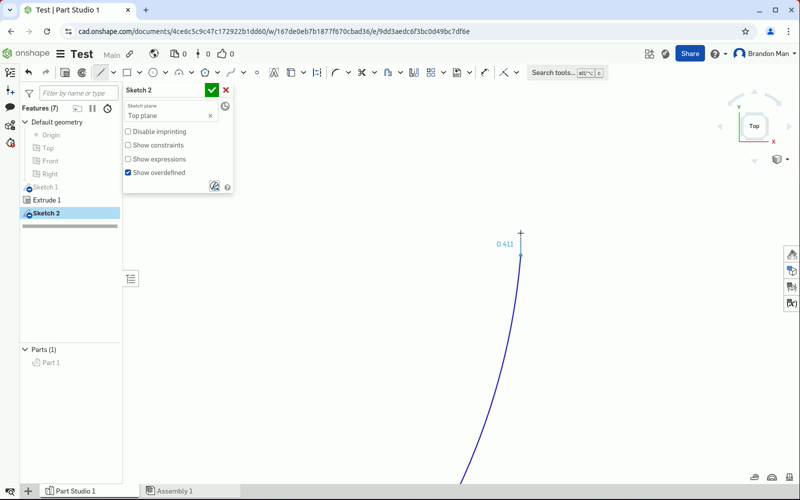
click(520, 232)
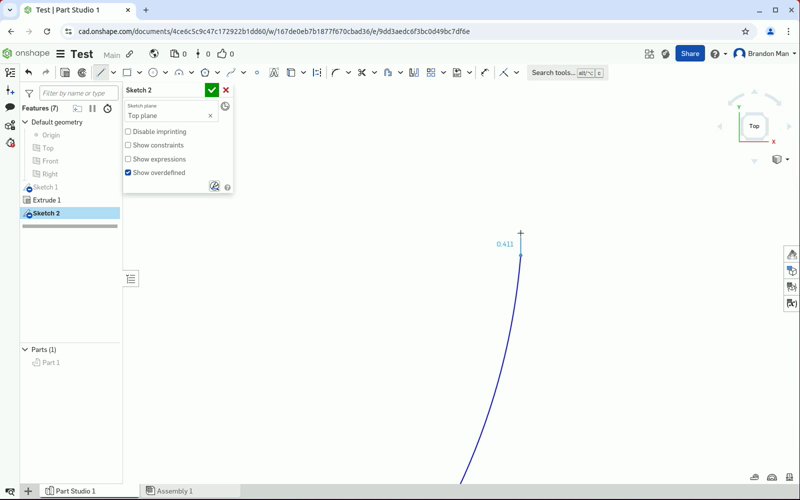
scroll(-6)
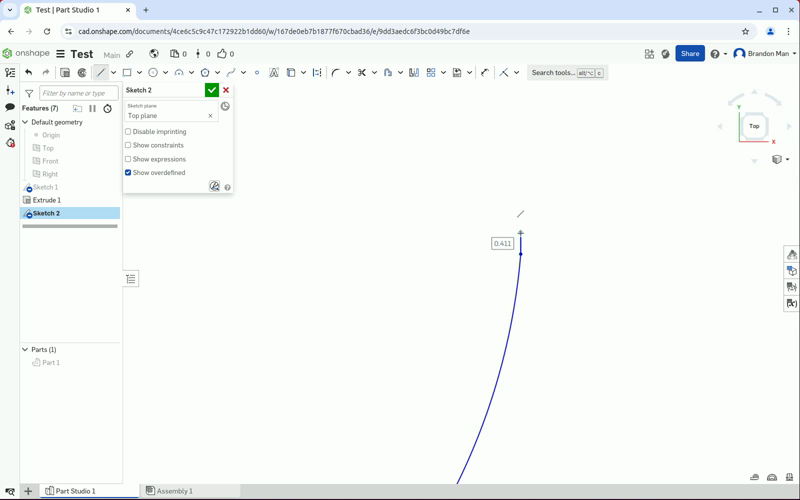
scroll(-6)
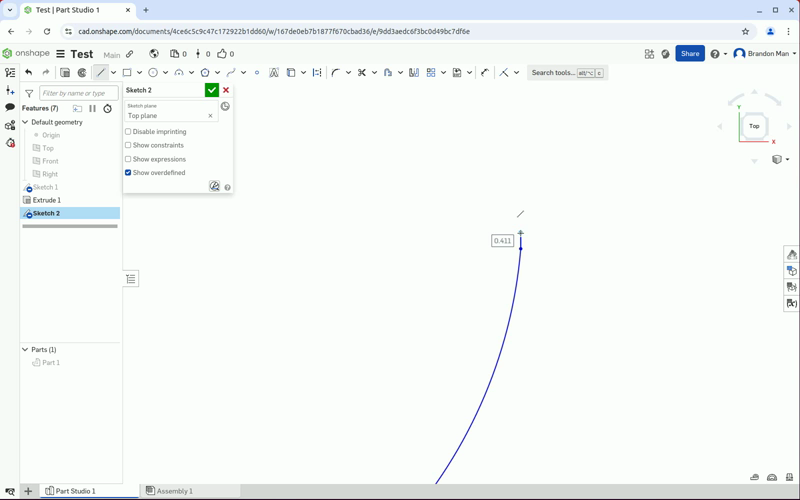
scroll(-6)
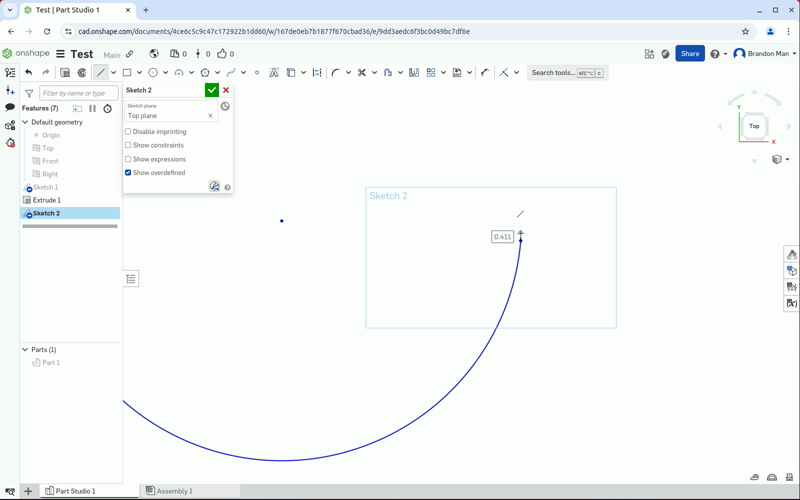
scroll(-6)
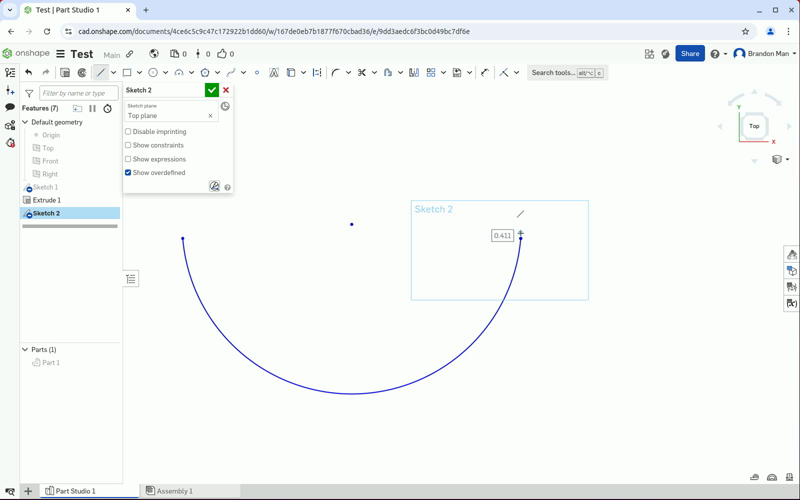
scroll(-6)
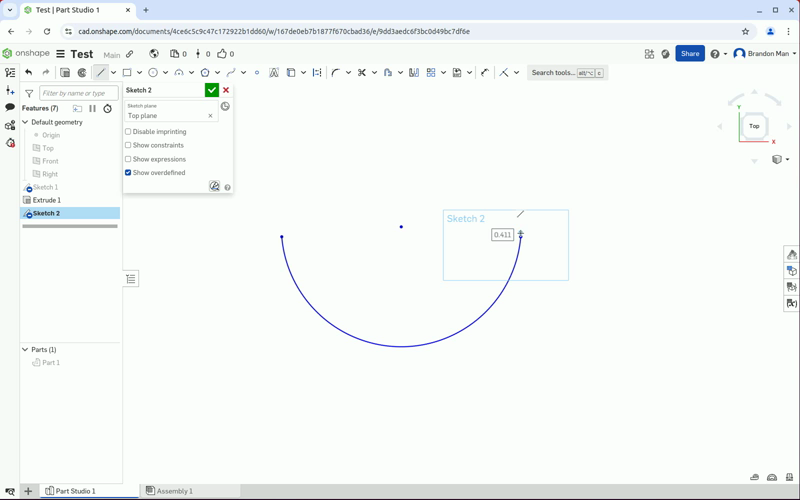
scroll(-6)
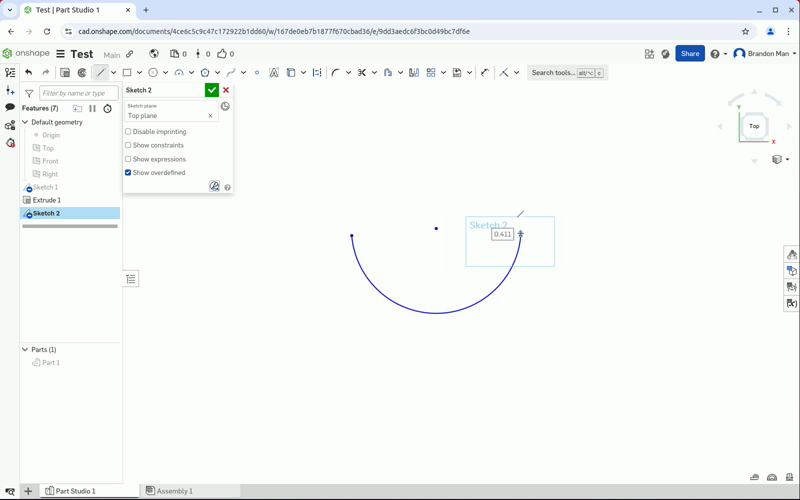
scroll(-6)
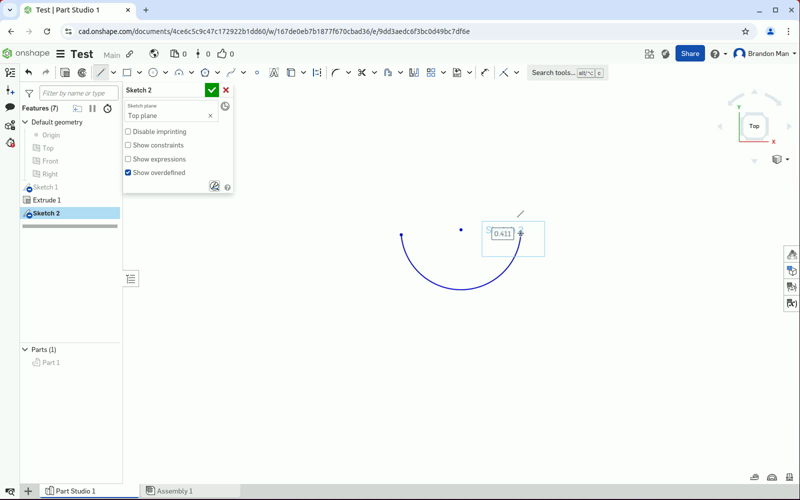
key_up(shift)
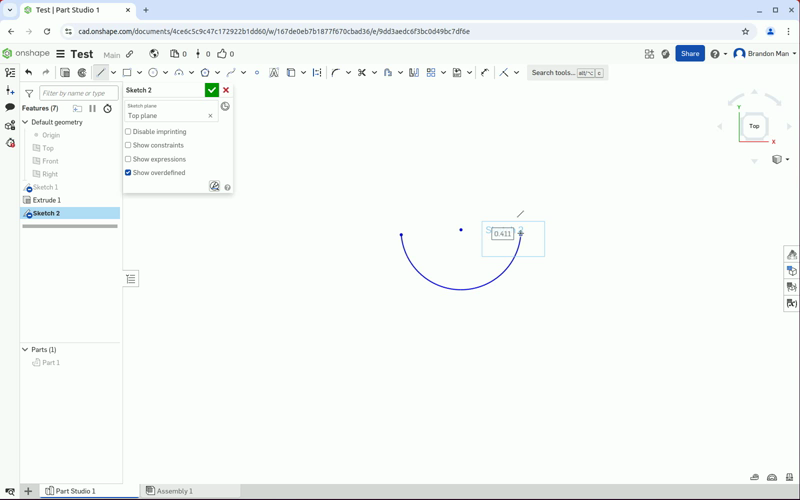
key_down(shift)
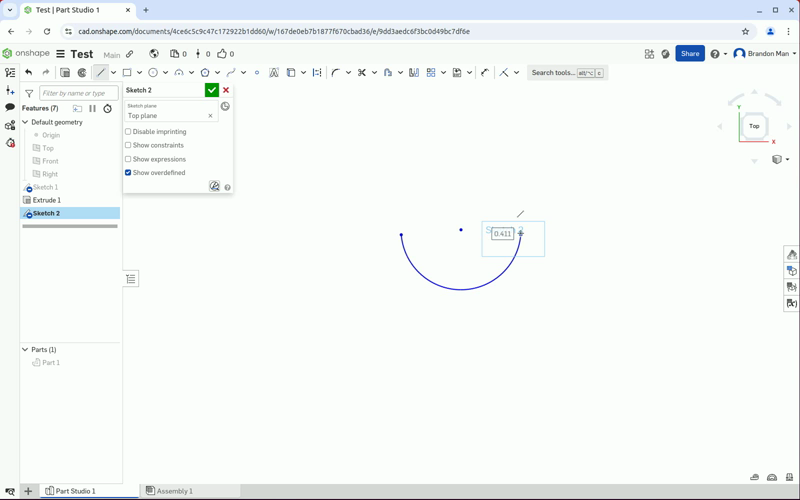
mouse_move(401, 232)
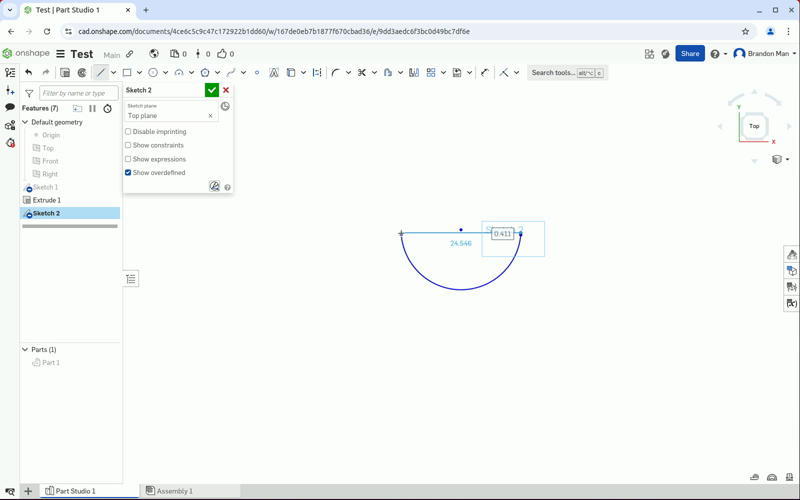
scroll(6)
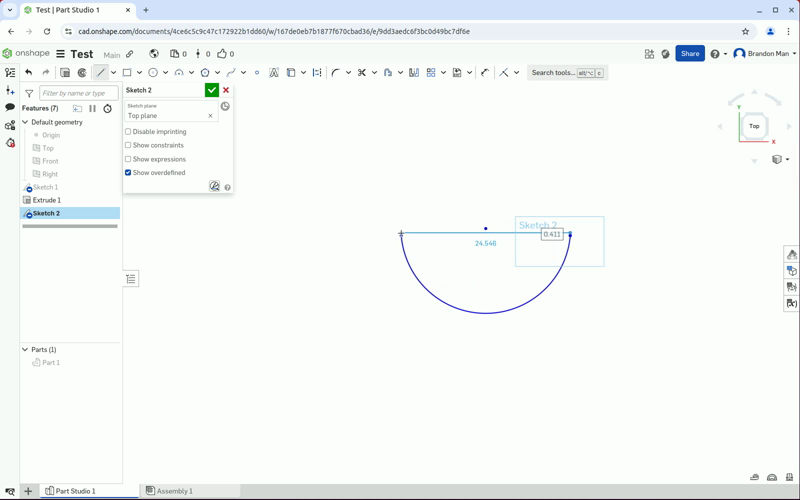
scroll(6)
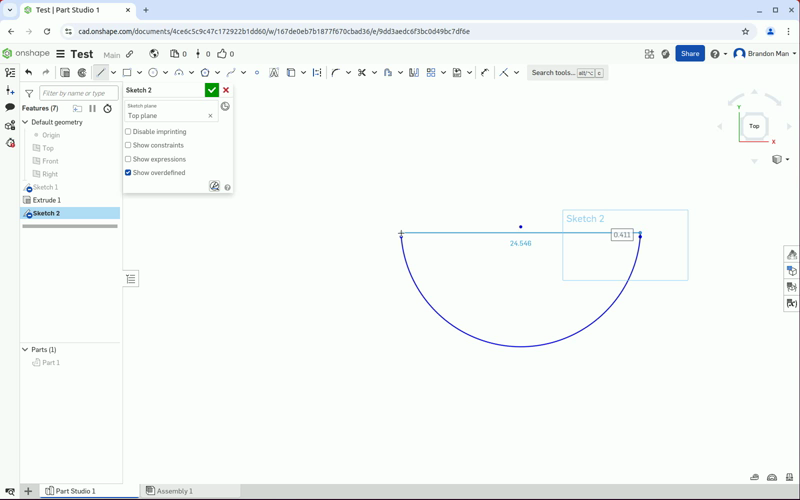
scroll(6)
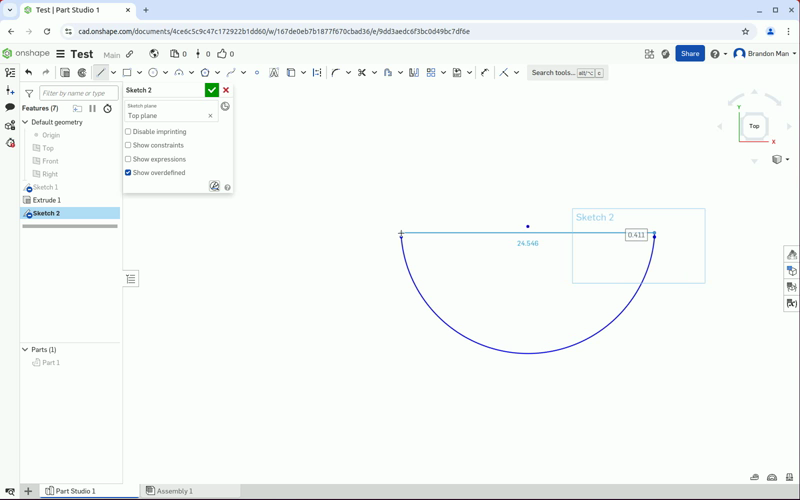
scroll(6)
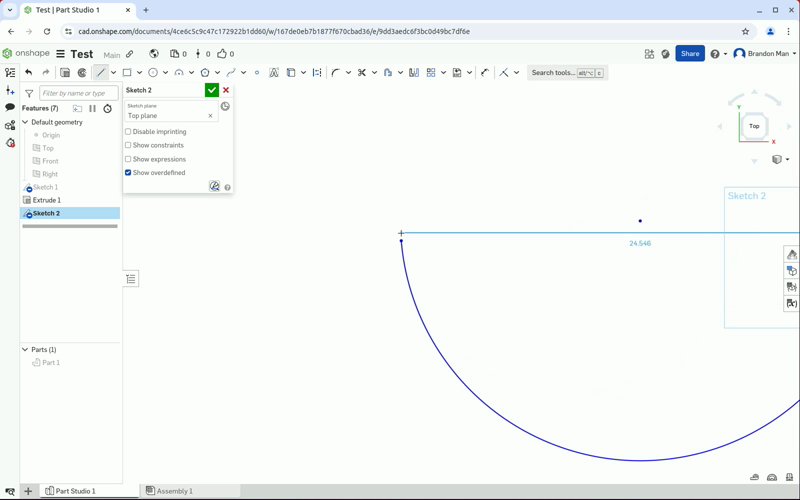
scroll(6)
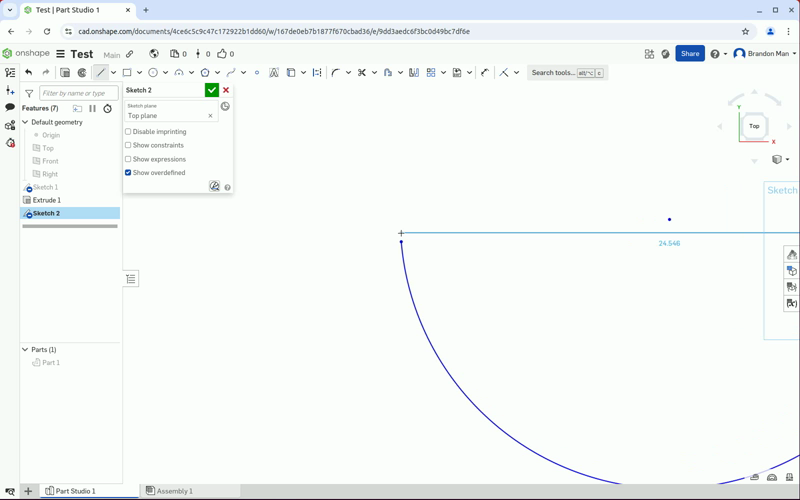
scroll(6)
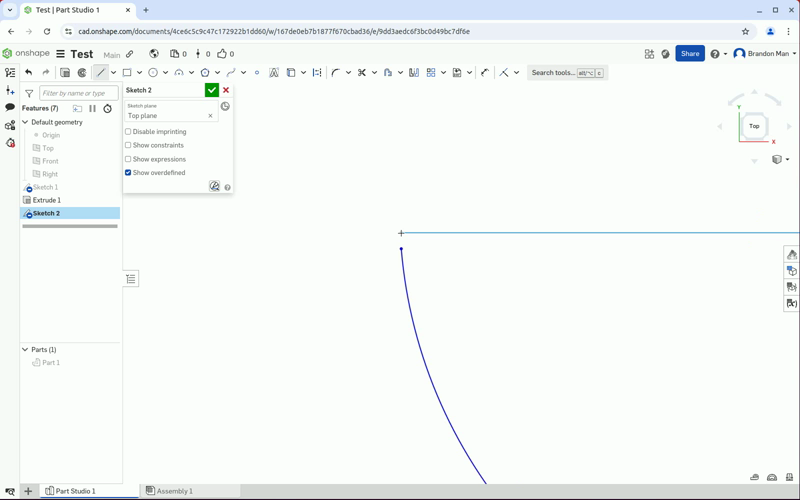
scroll(6)
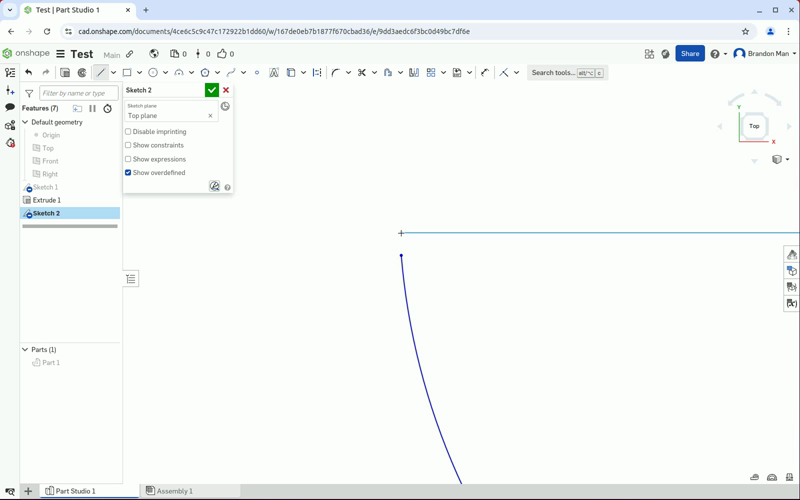
click(401, 232)
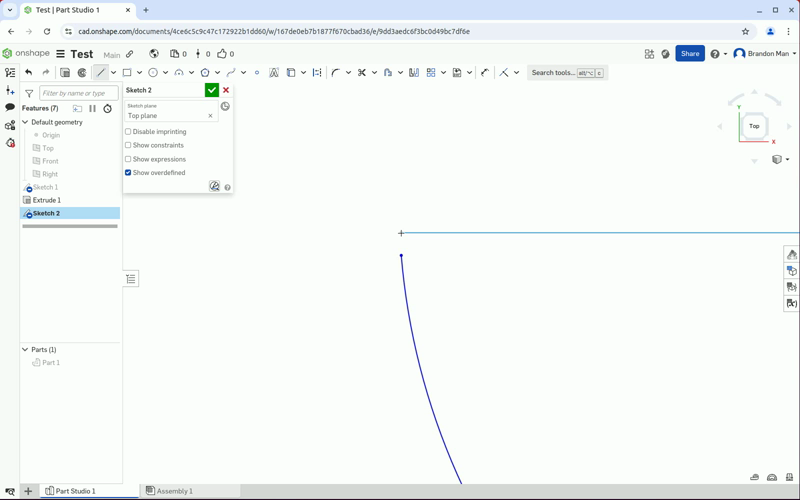
scroll(-6)
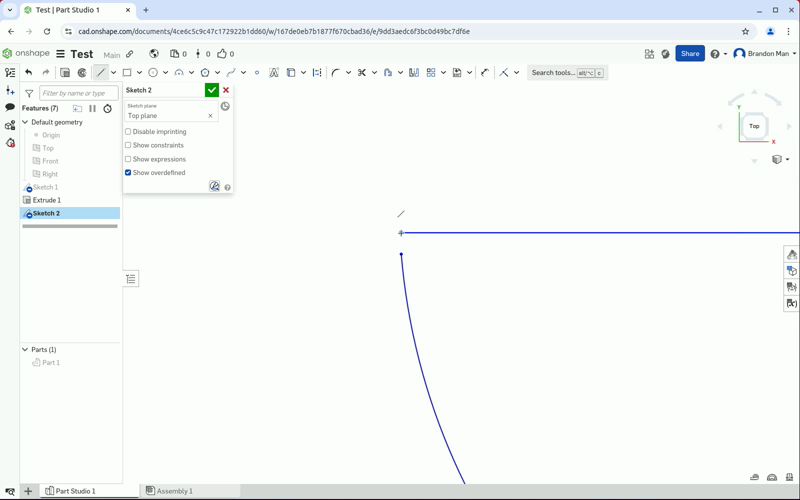
scroll(-6)
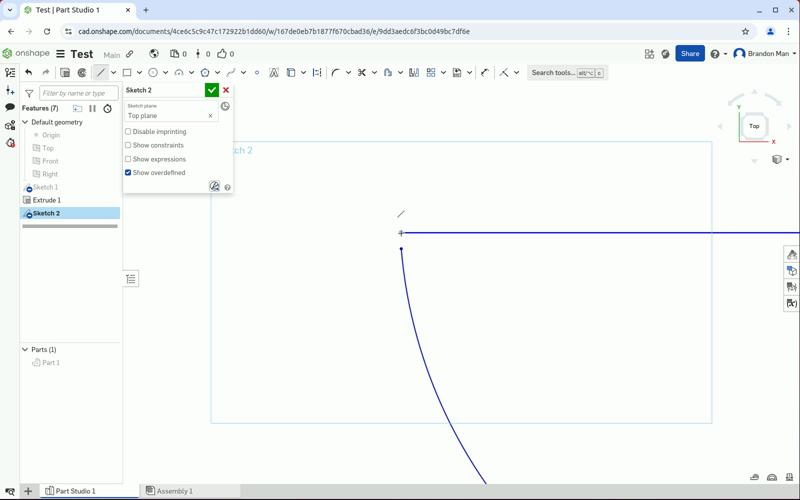
scroll(-6)
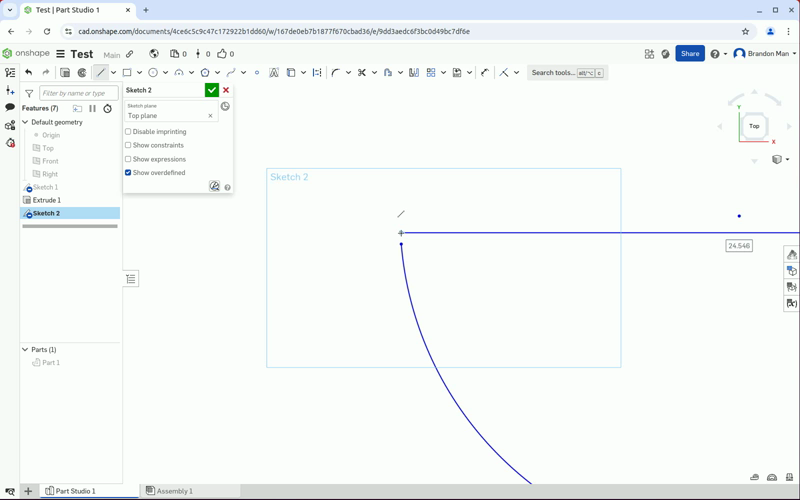
scroll(-6)
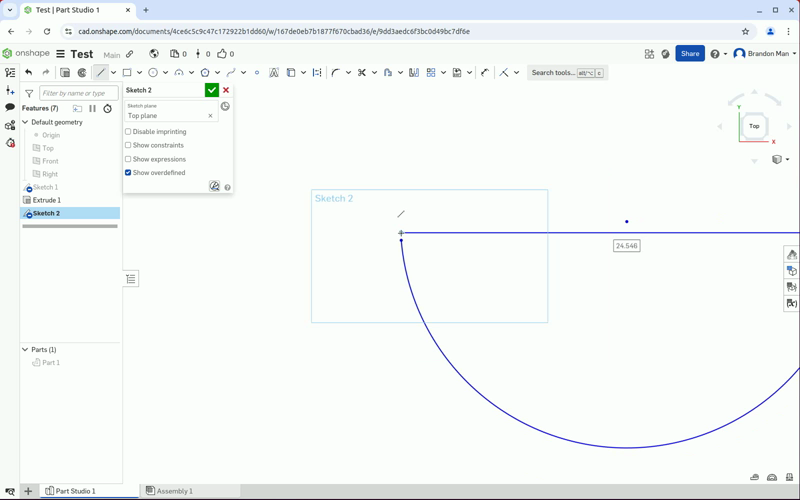
scroll(-6)
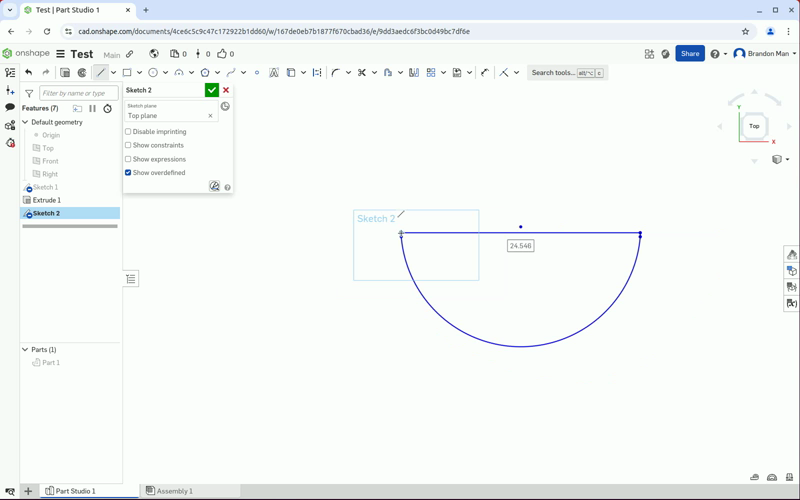
scroll(-6)
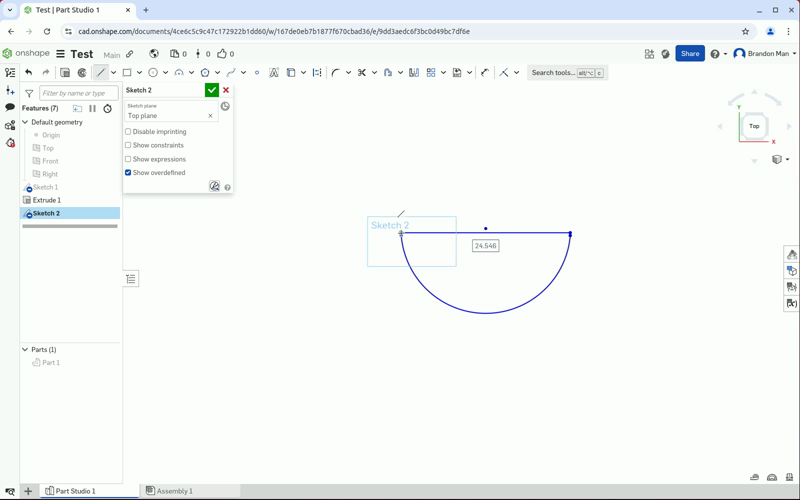
scroll(-6)
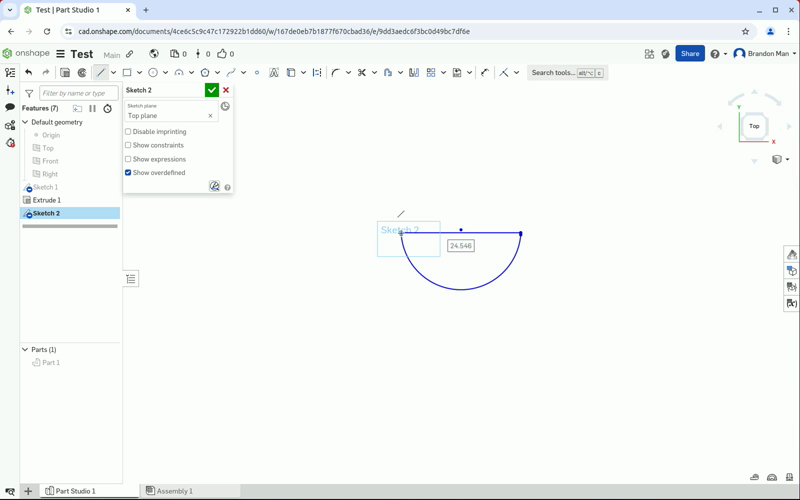
key_up(shift)
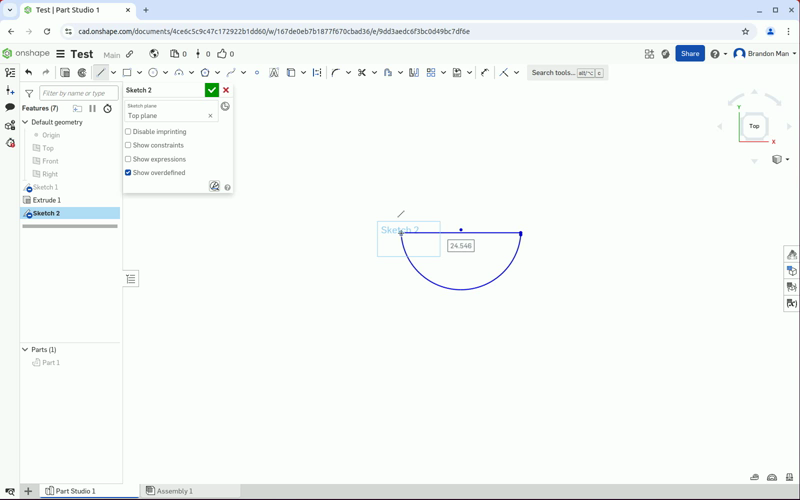
mouse_move(431, 232)
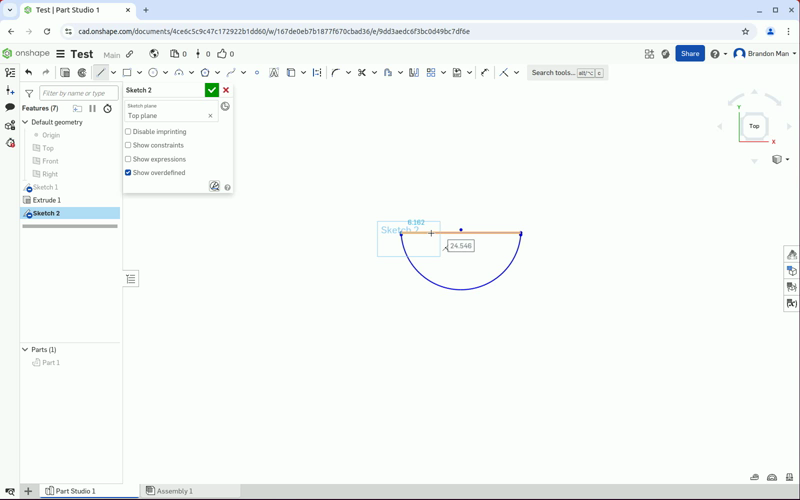
key_down(shift)
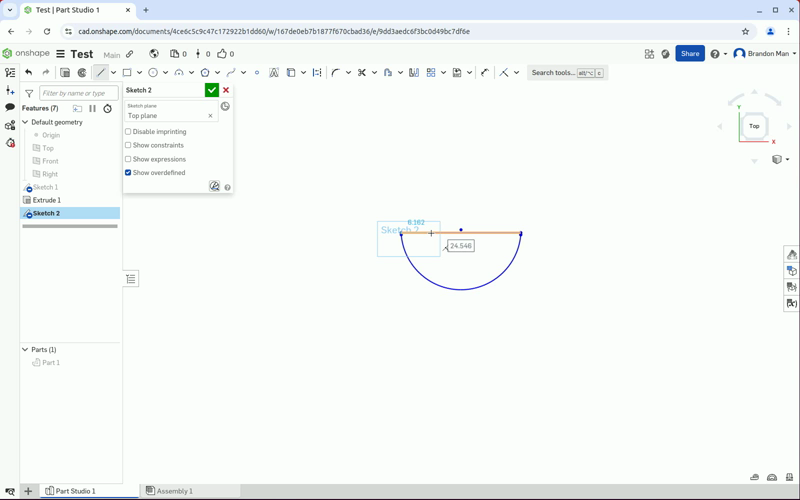
mouse_move(401, 234)
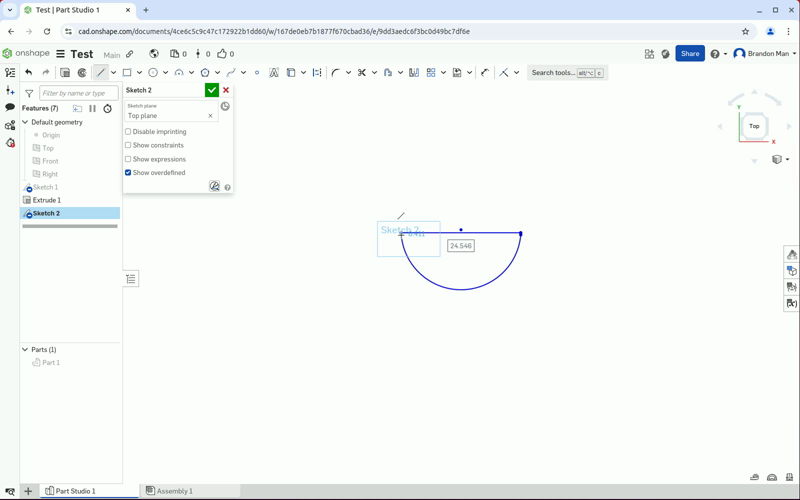
scroll(6)
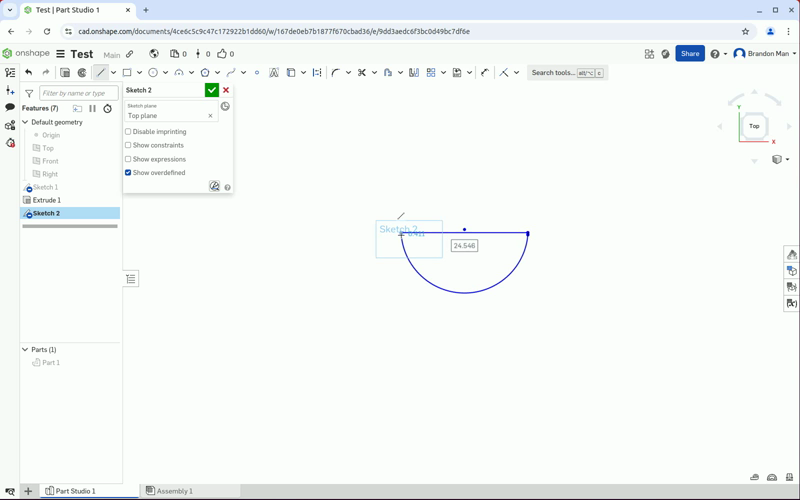
scroll(6)
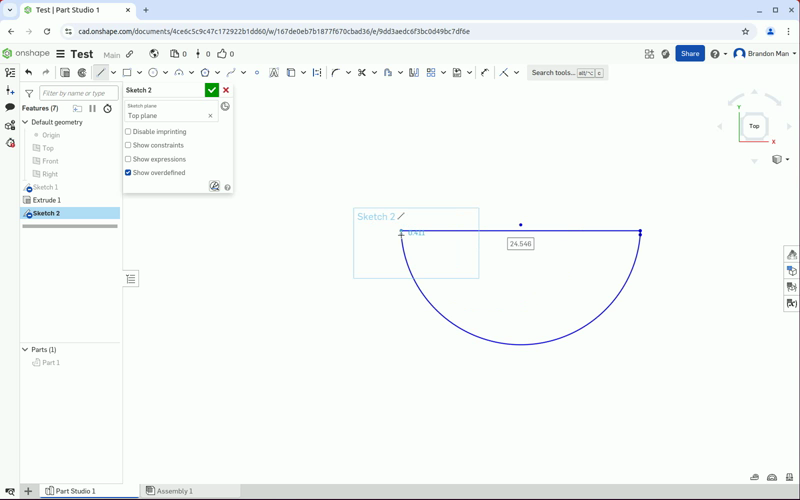
scroll(6)
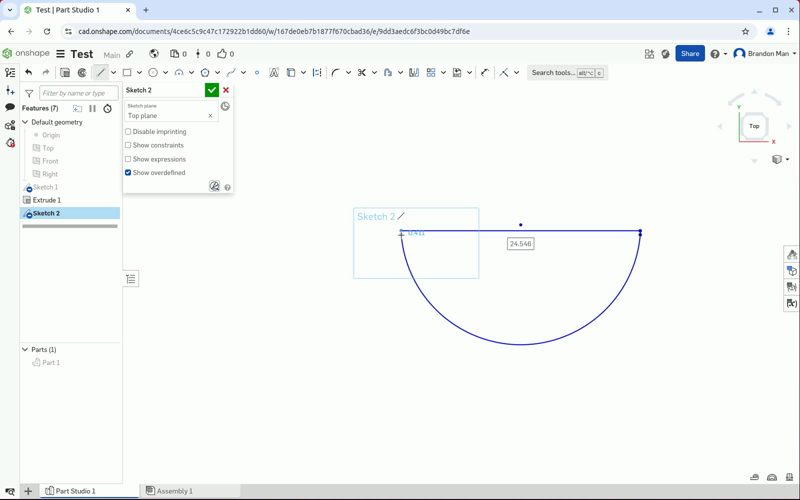
scroll(6)
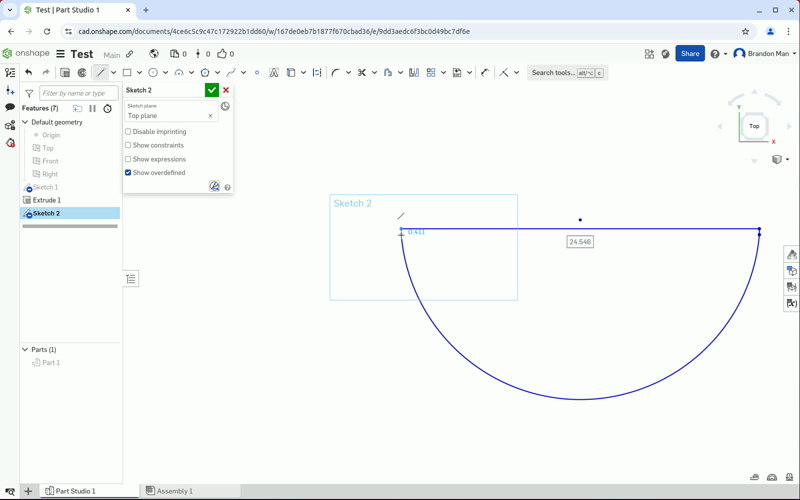
scroll(6)
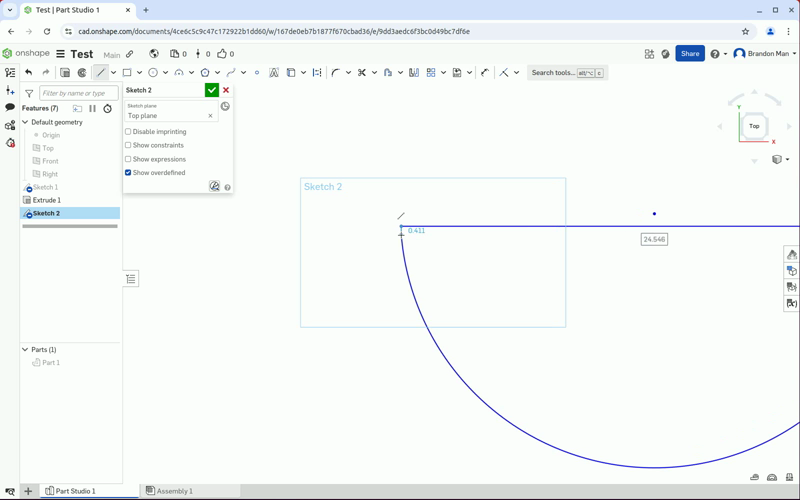
scroll(6)
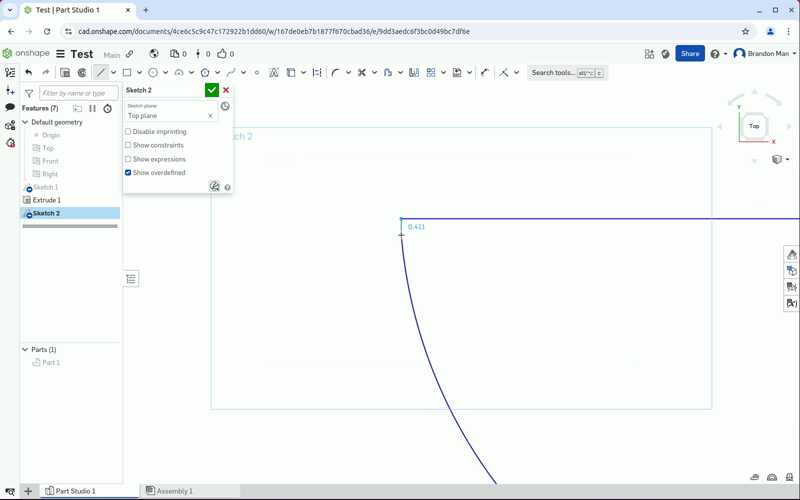
scroll(6)
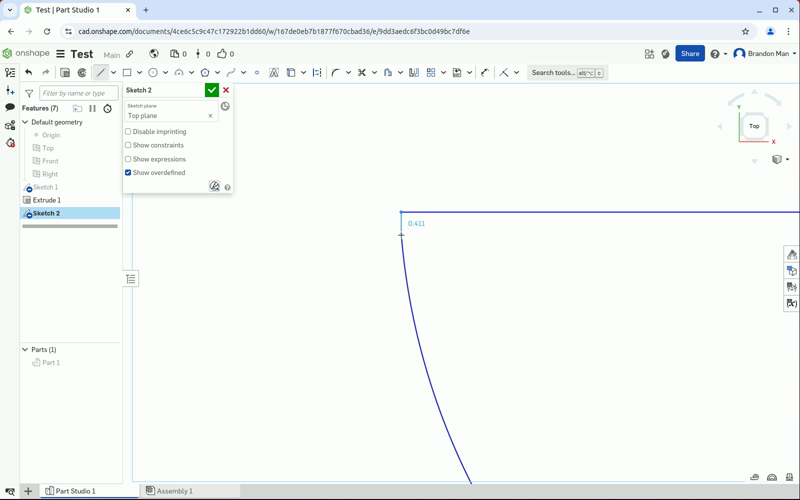
key_up(shift)
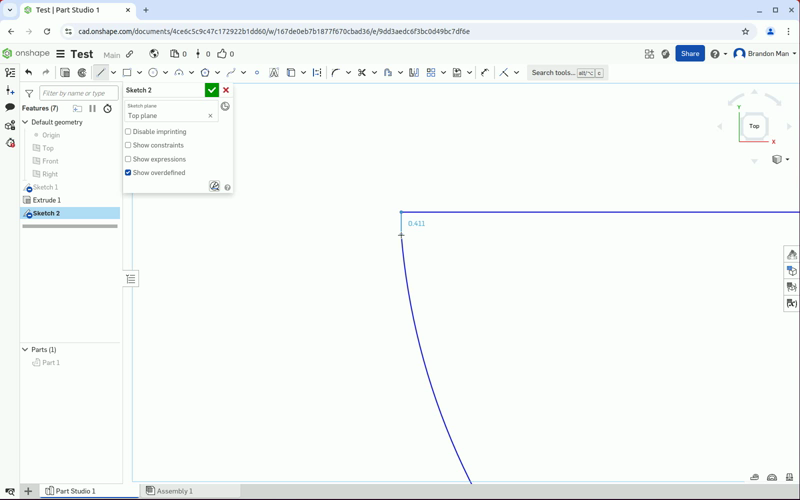
click(401, 234)
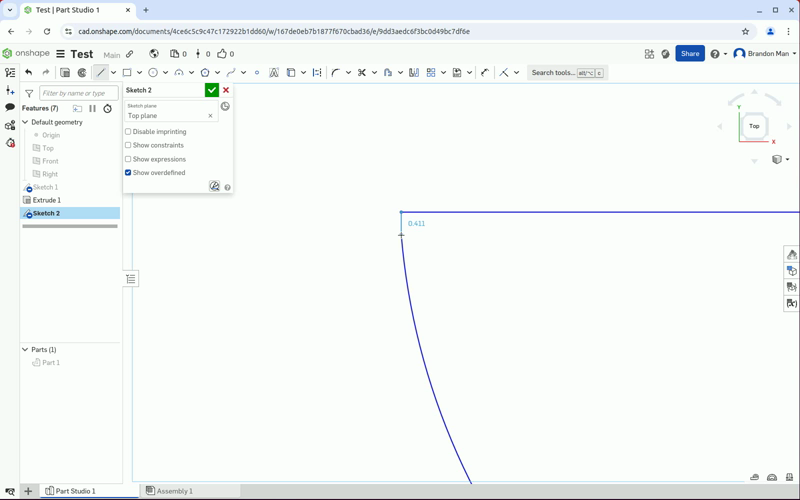
scroll(-6)
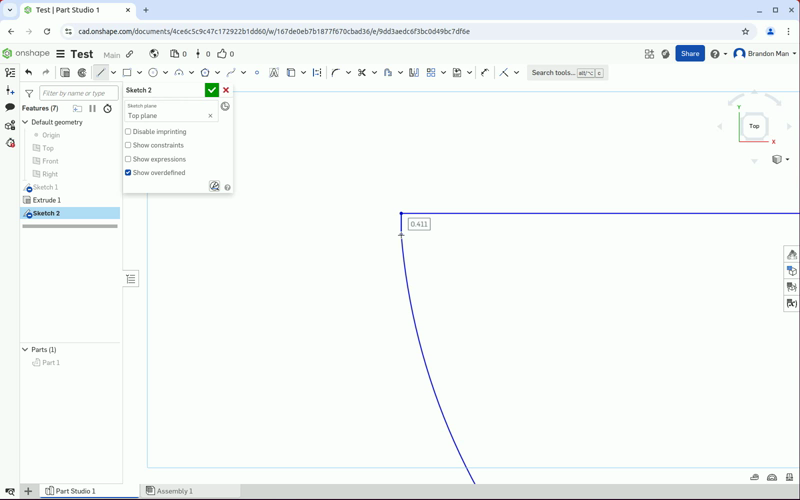
scroll(-6)
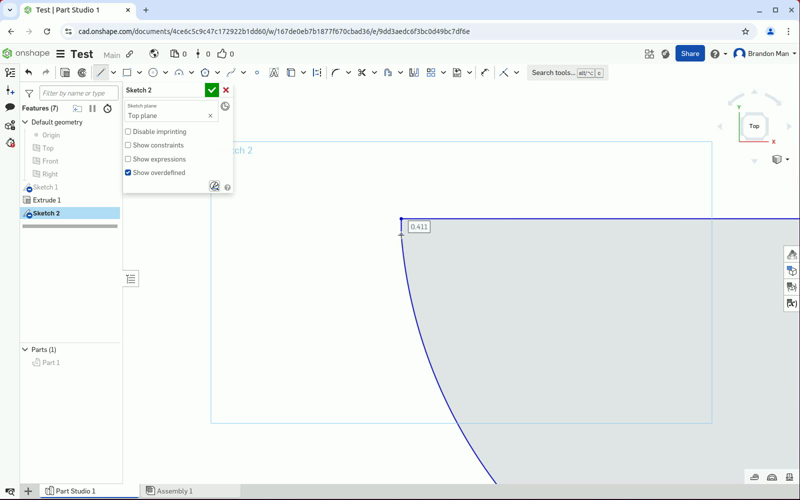
scroll(-6)
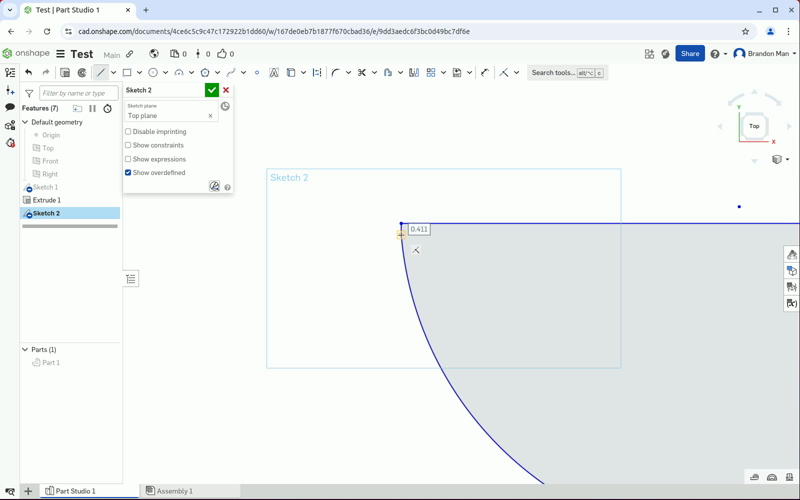
scroll(-6)
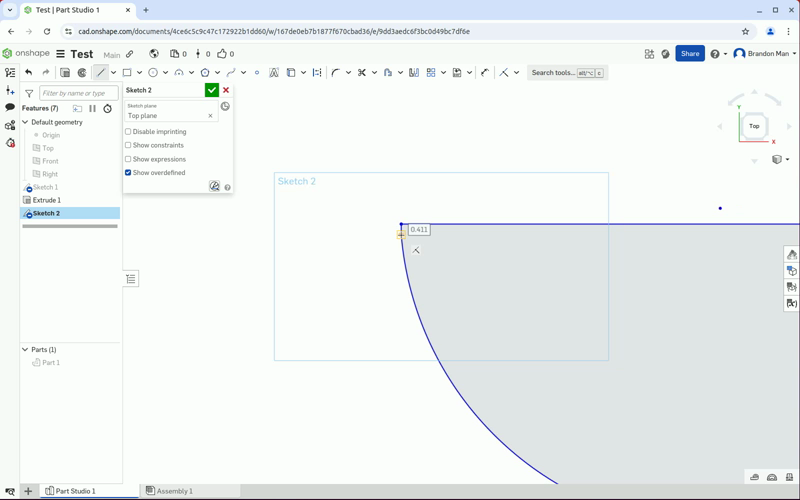
scroll(-6)
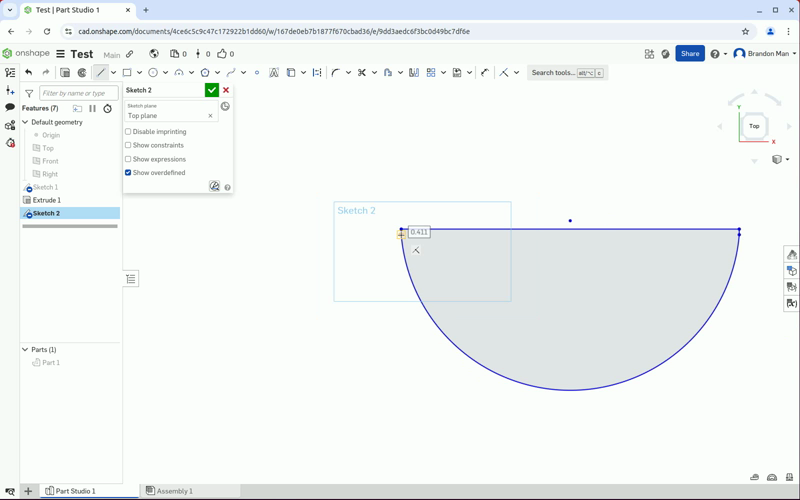
scroll(-6)
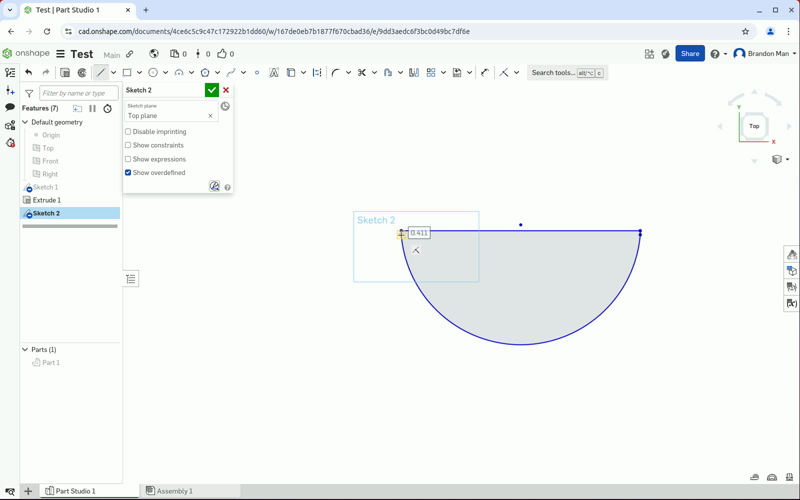
scroll(-6)
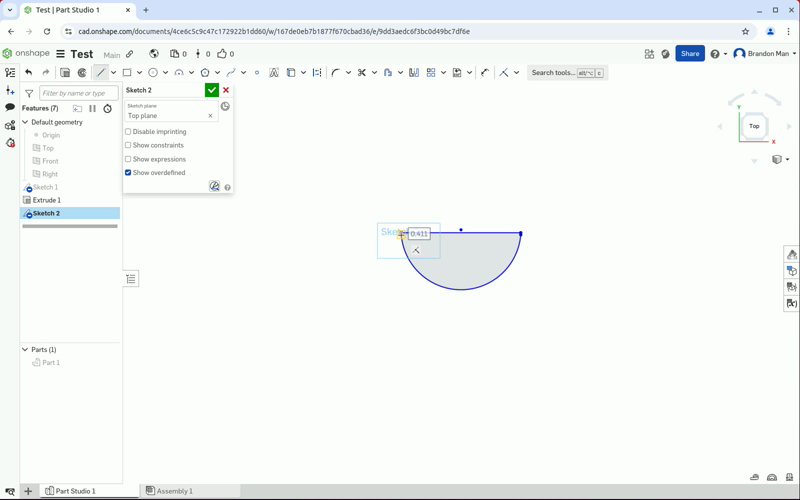
key(esc)
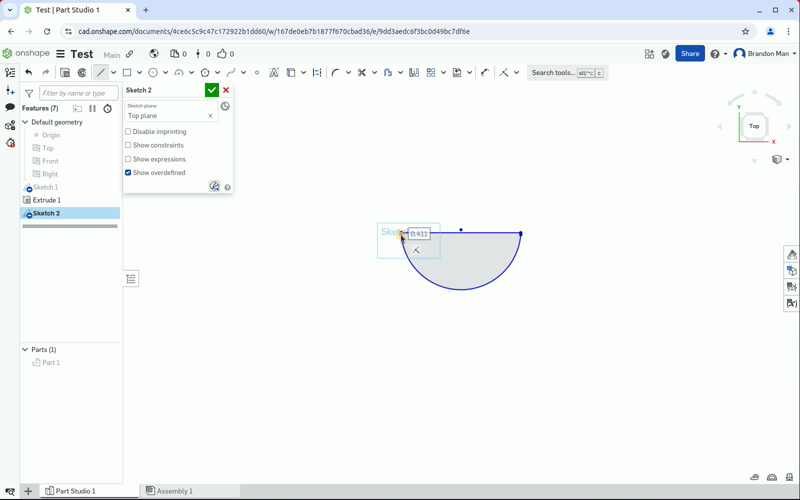
mouse_move(424, 271)
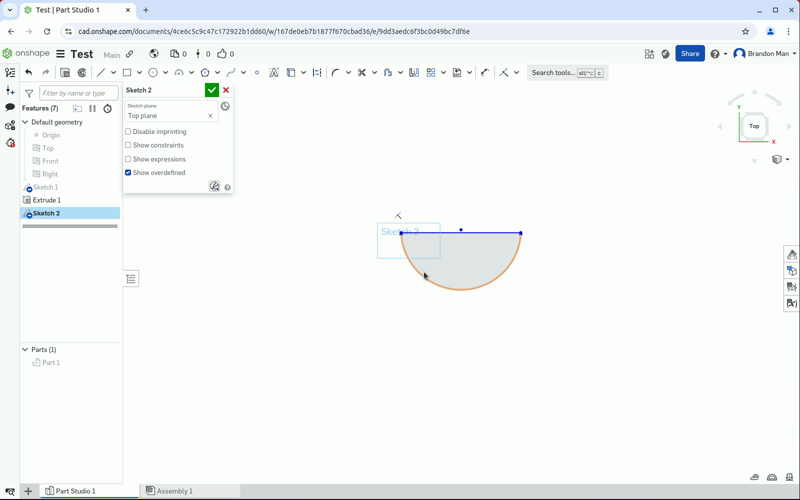
click(424, 271)
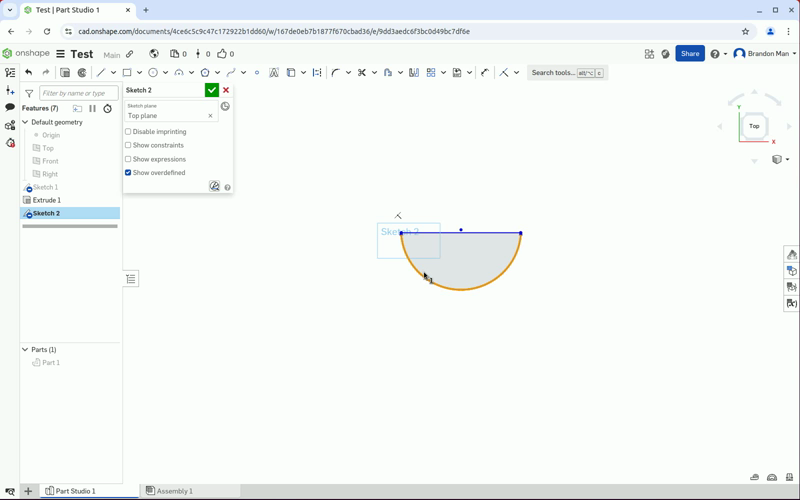
mouse_move(73, 352)
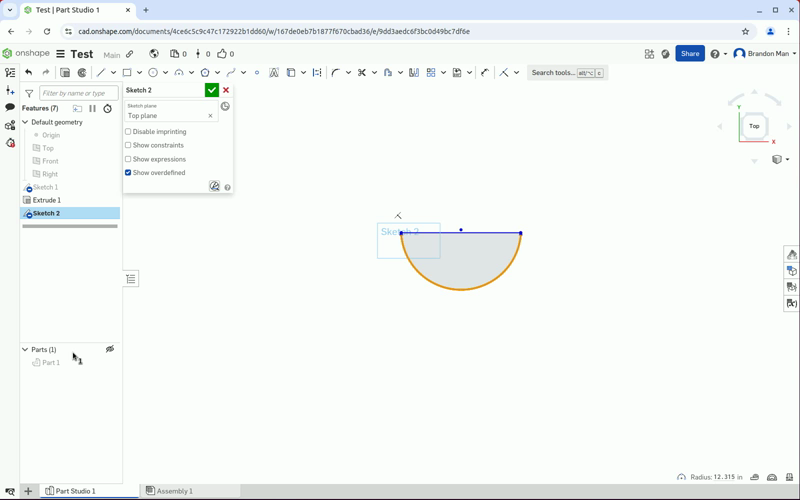
key(shift+y)
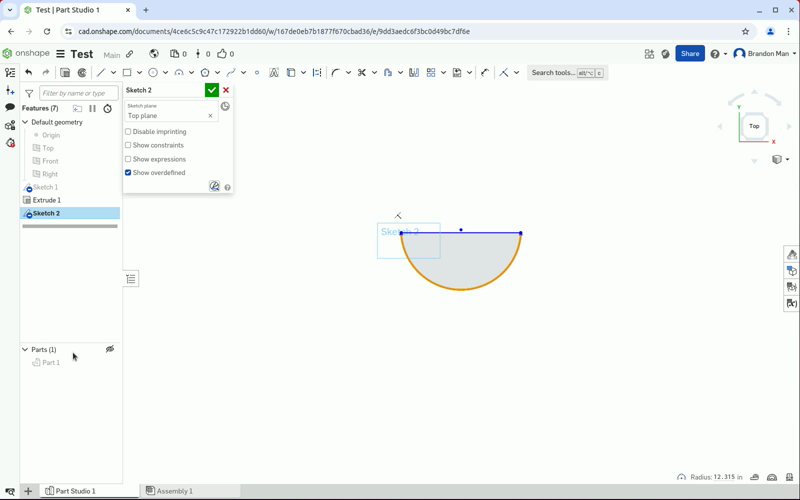
key(shift+e)
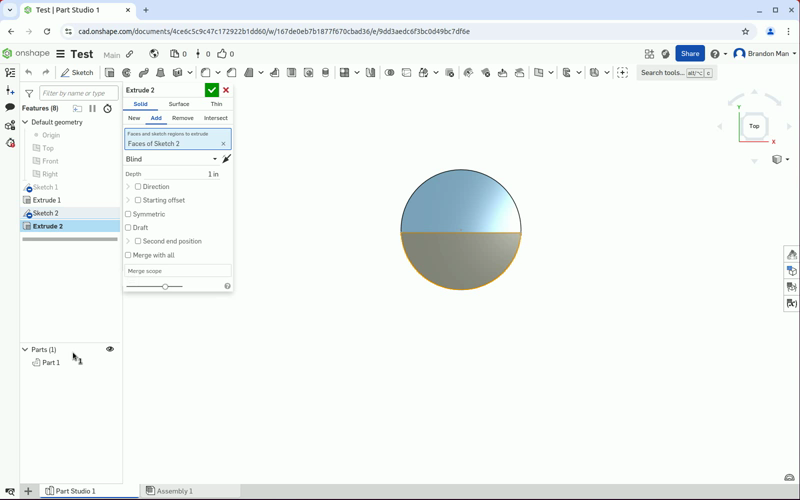
mouse_move(143, 106)
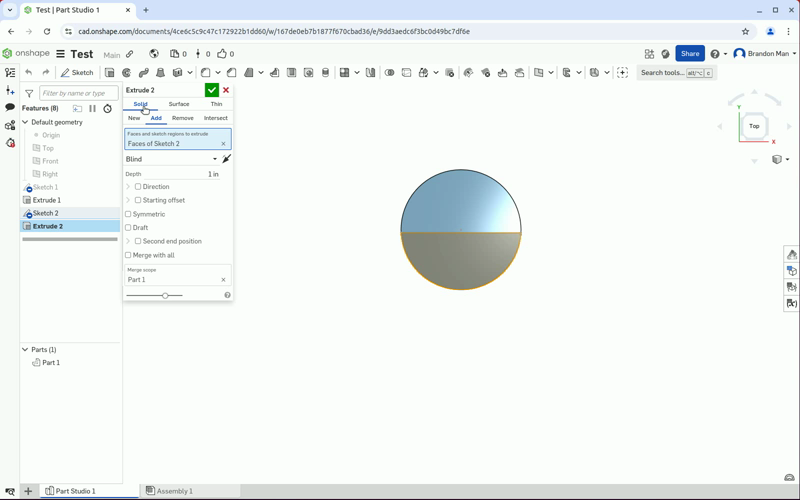
click(143, 106)
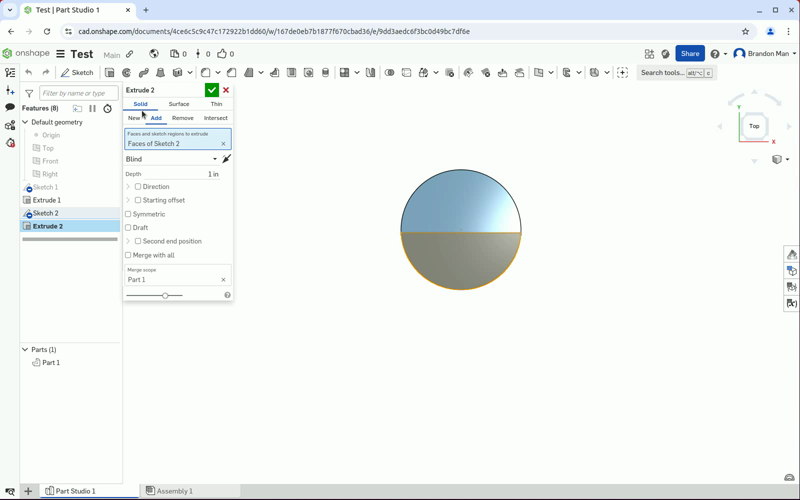
mouse_move(137, 120)
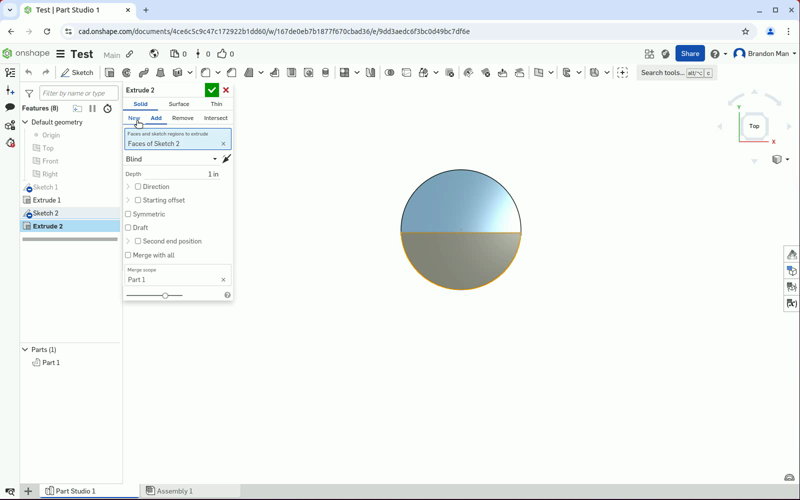
click(137, 120)
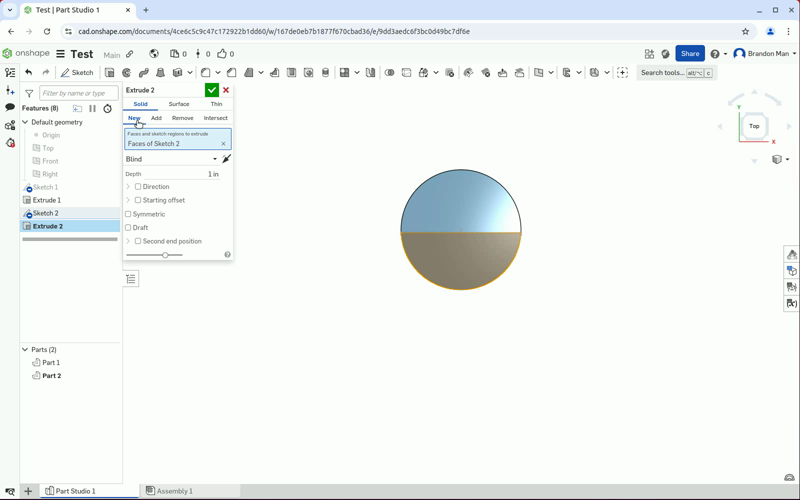
key(tab, 4)
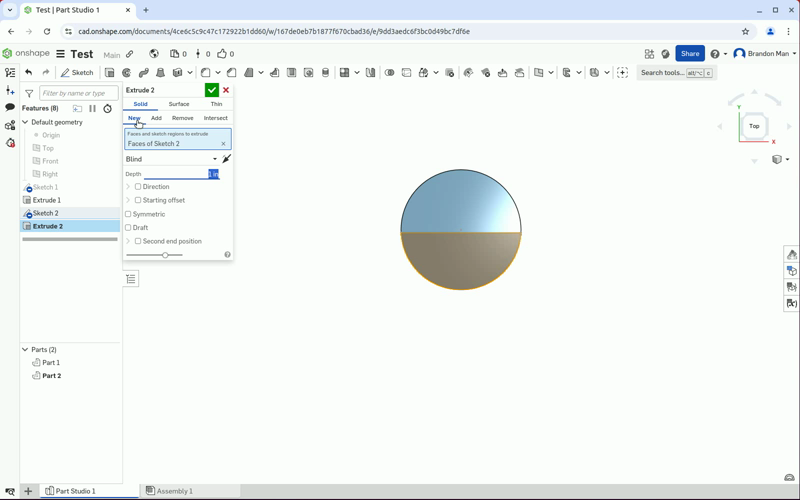
text(12.276)
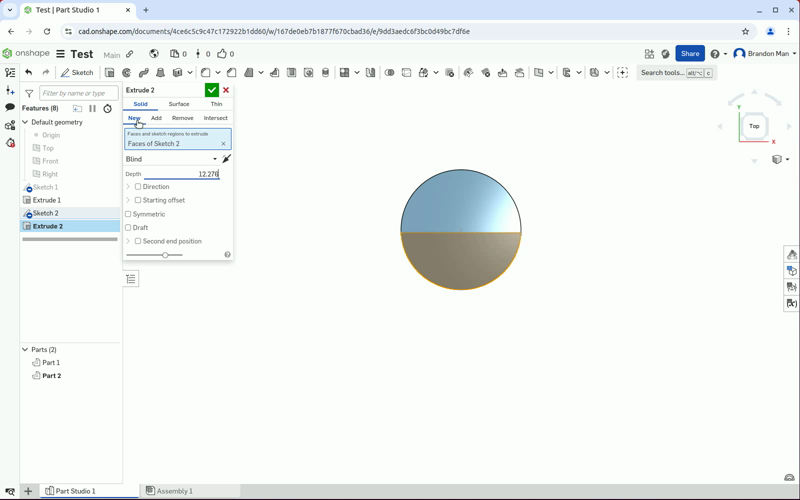
key(enter)
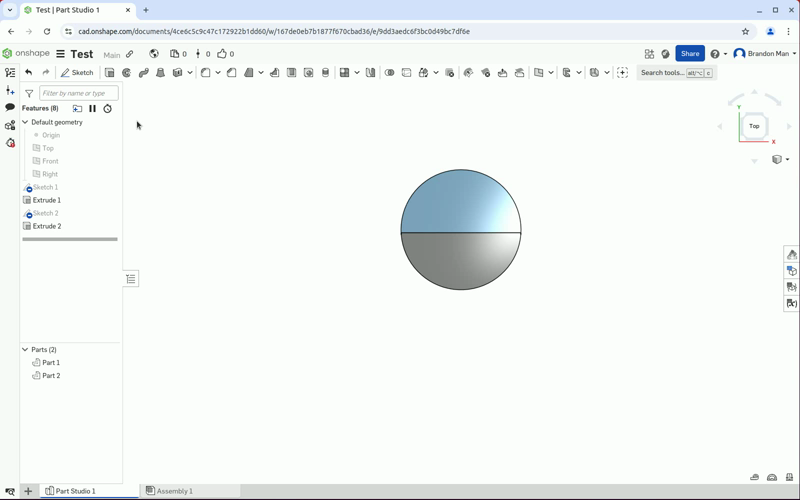
key(shift+h)
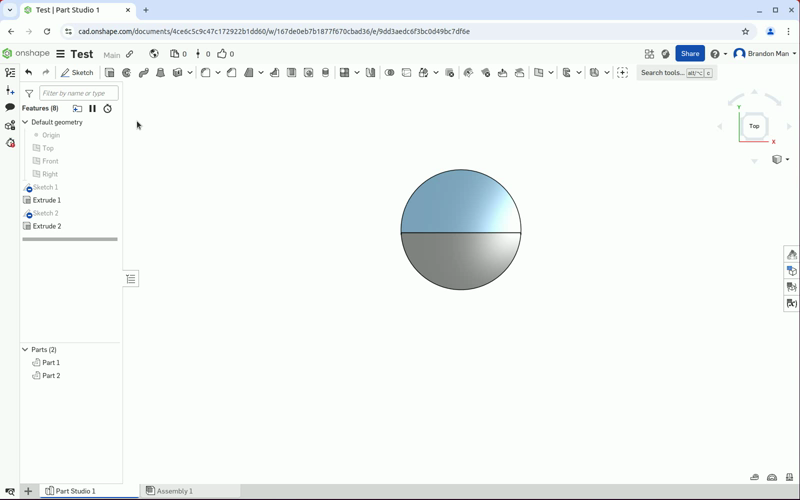
key(shift+h)
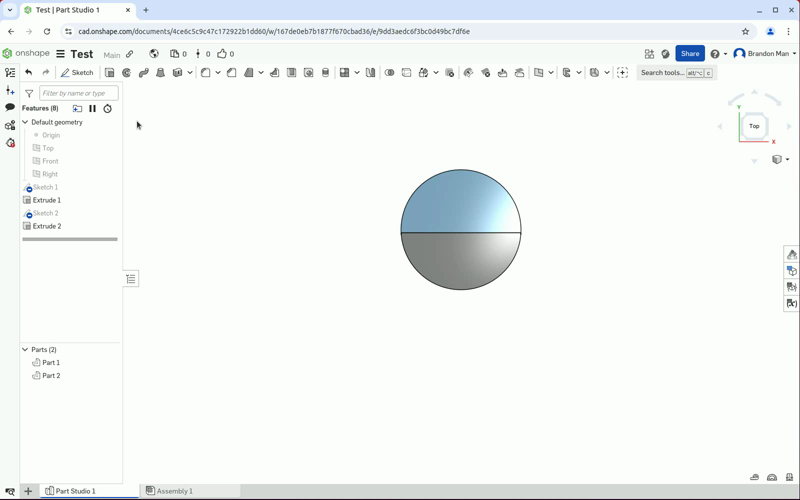
mouse_move(73, 189)
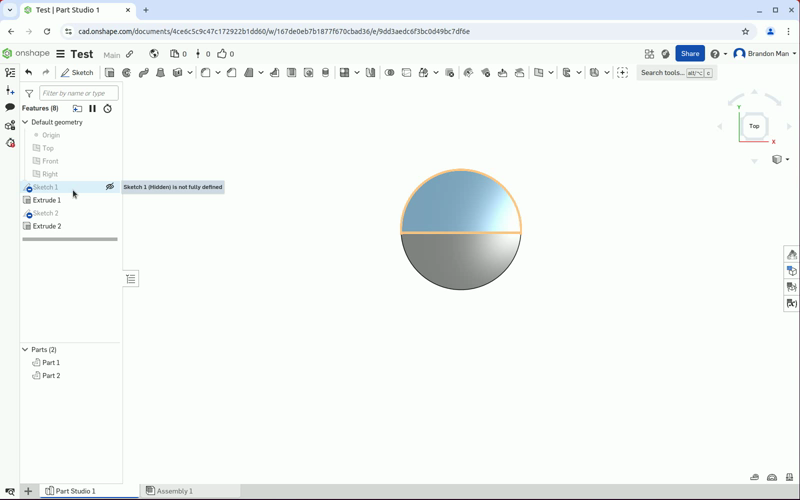
click(73, 189)
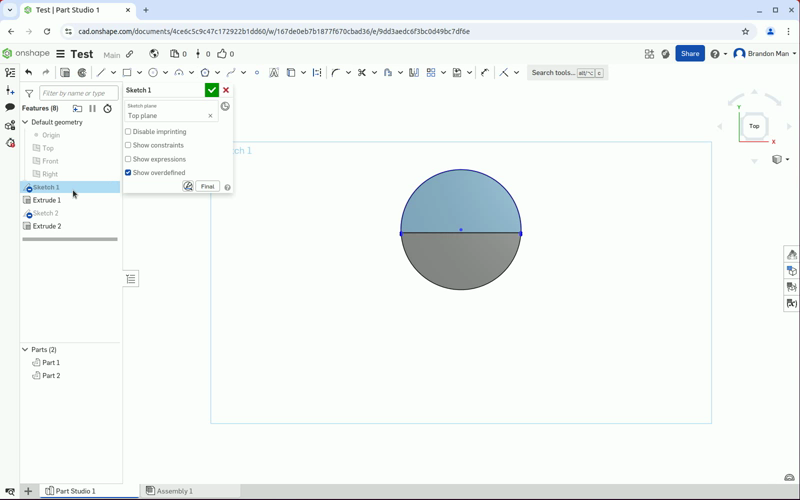
mouse_move(229, 92)
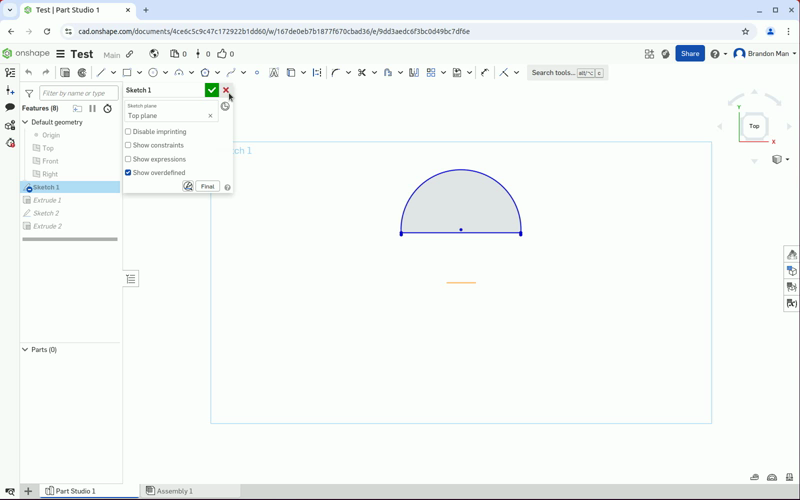
click(229, 92)
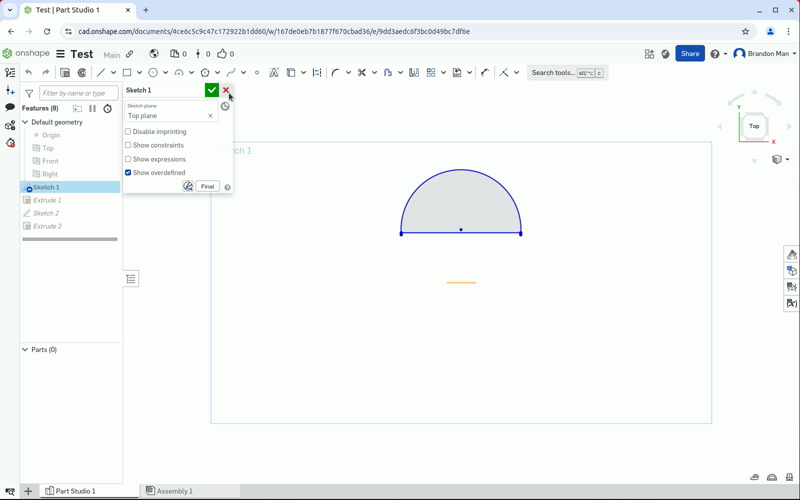
key(shift+s)
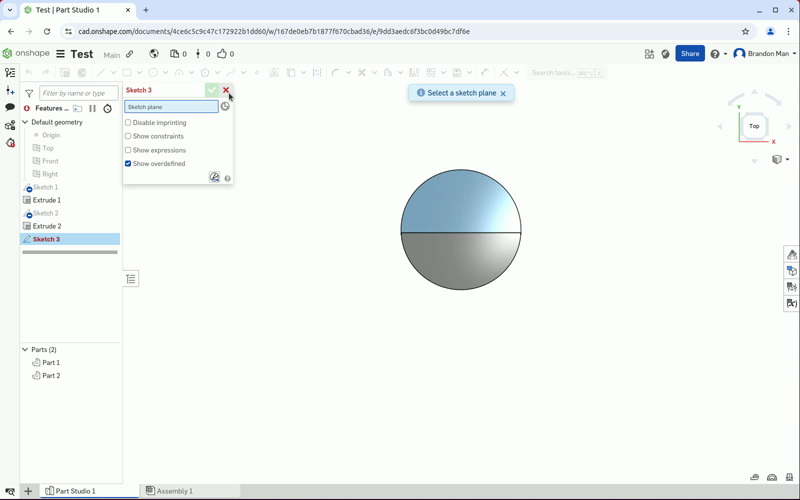
mouse_move(73, 150)
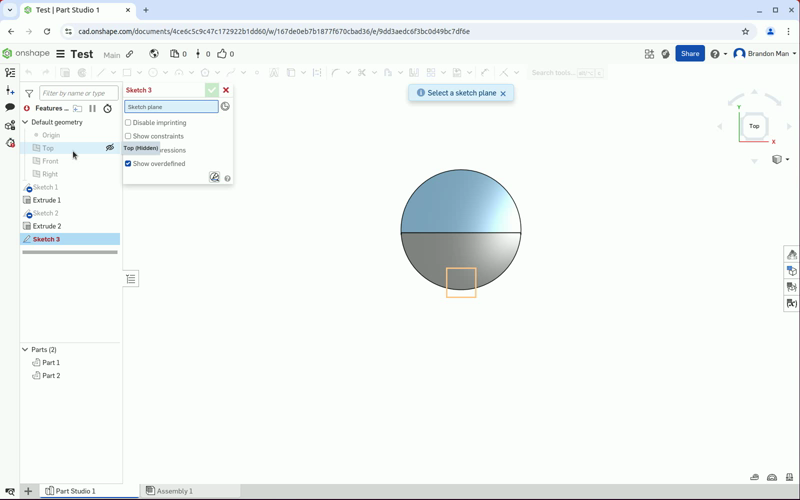
click(73, 150)
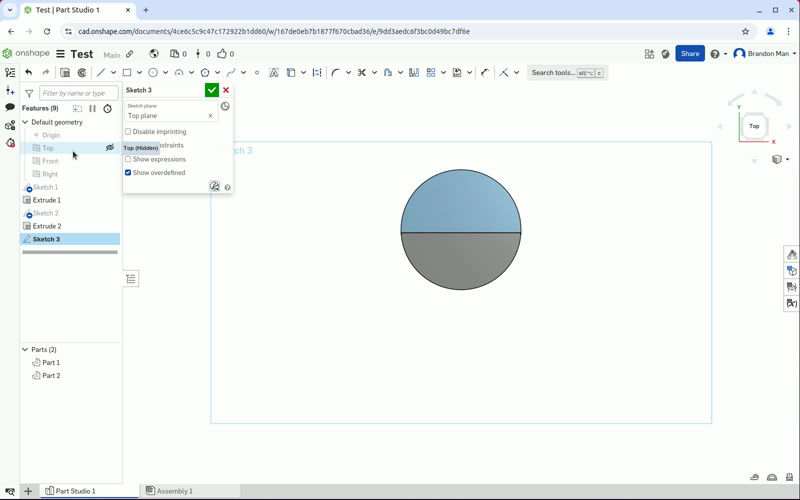
mouse_move(73, 352)
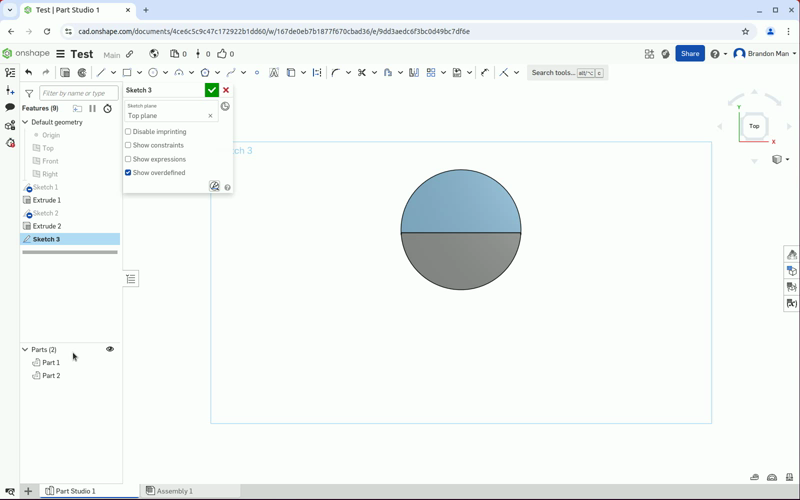
key(y)
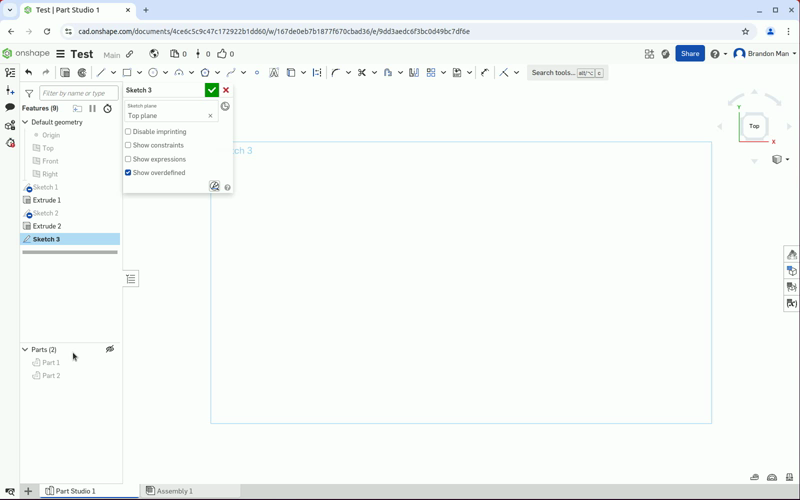
key(l)
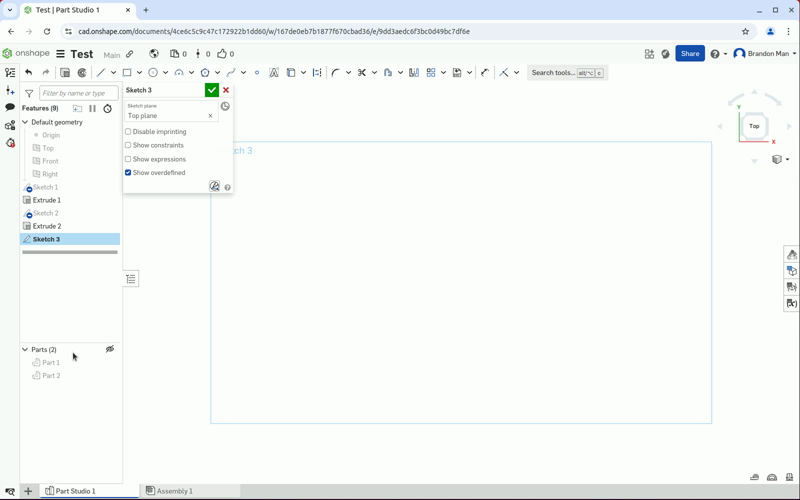
key_down(shift)
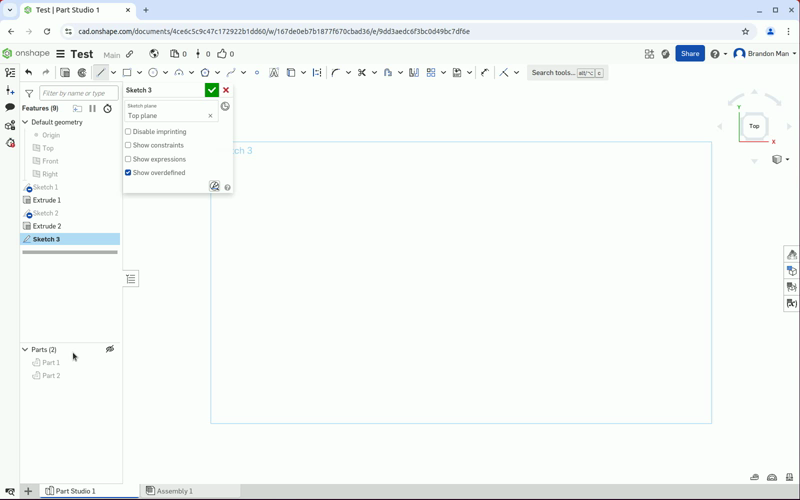
mouse_move(401, 333)
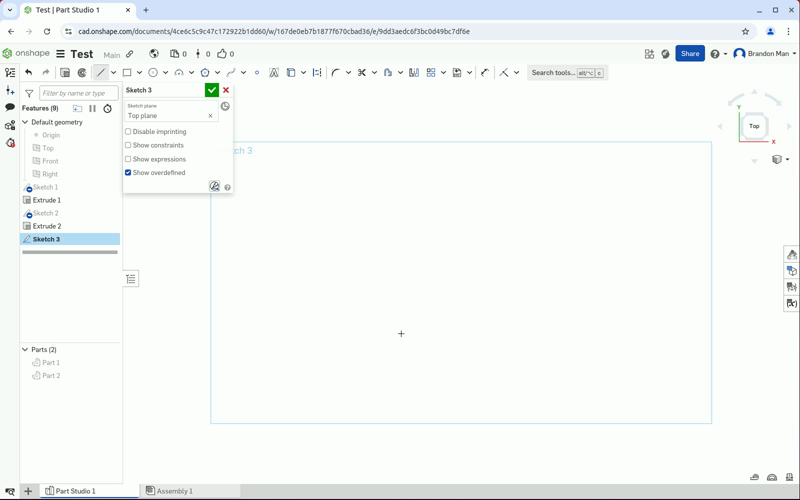
click(401, 333)
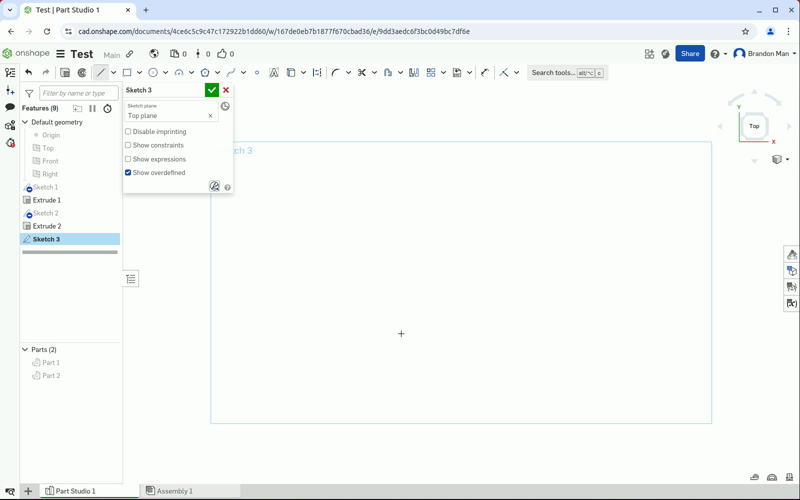
key_up(shift)
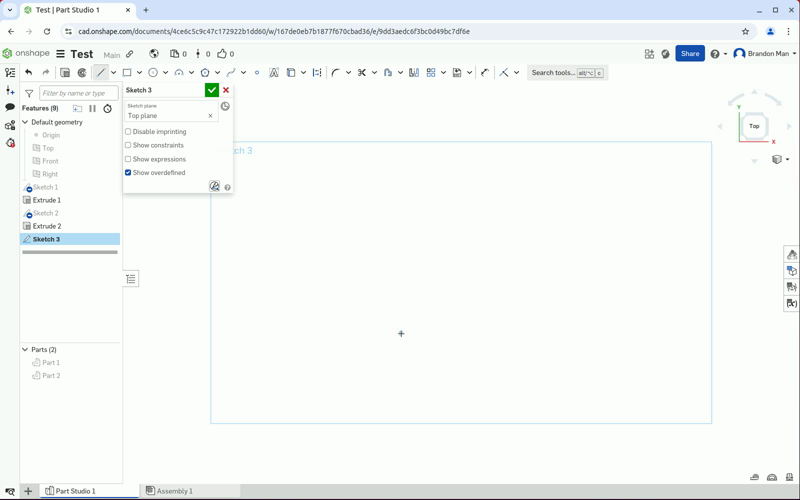
key_down(shift)
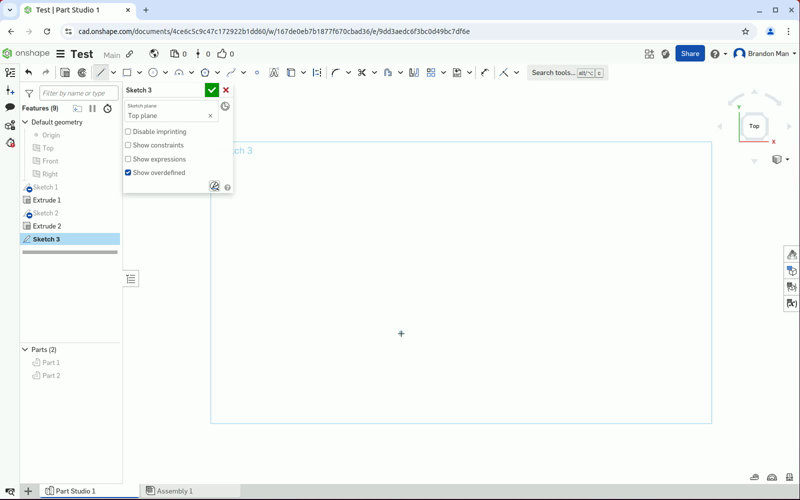
mouse_move(520, 333)
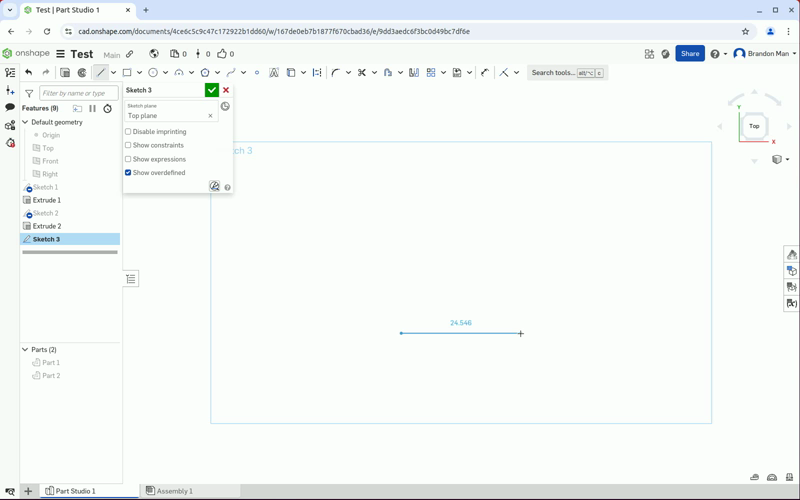
click(520, 333)
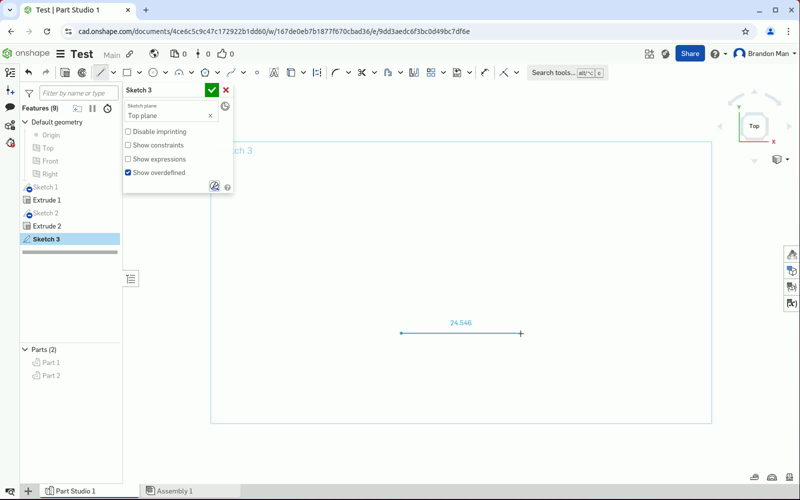
key_up(shift)
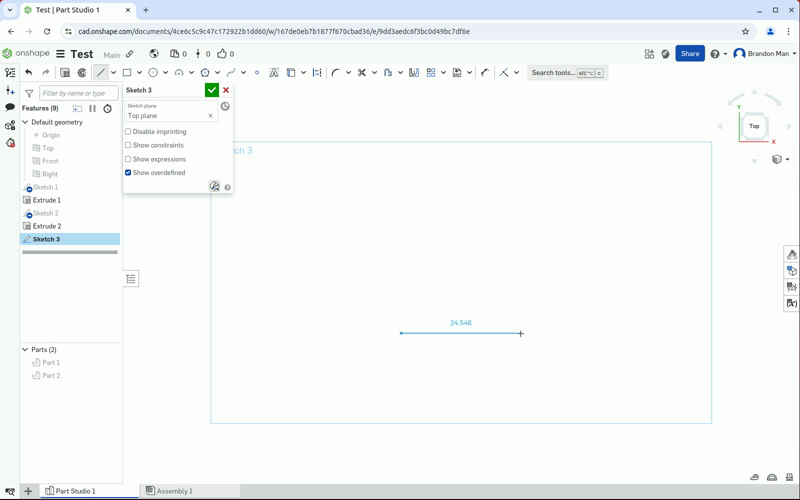
key_down(shift)
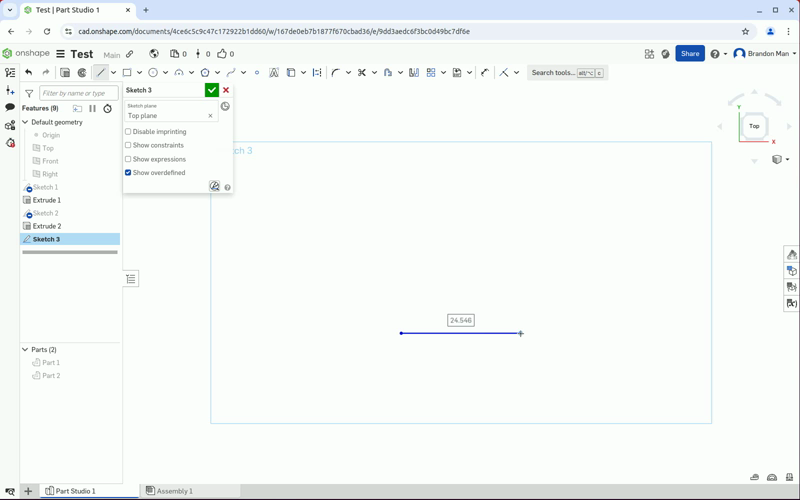
mouse_move(520, 232)
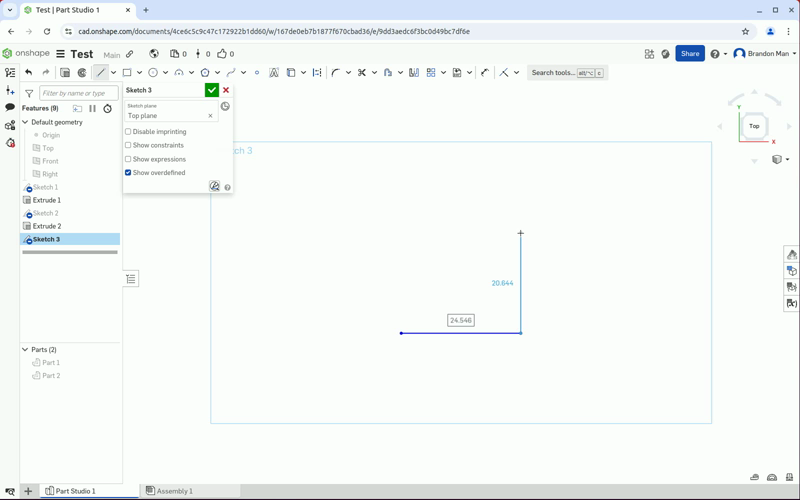
click(520, 232)
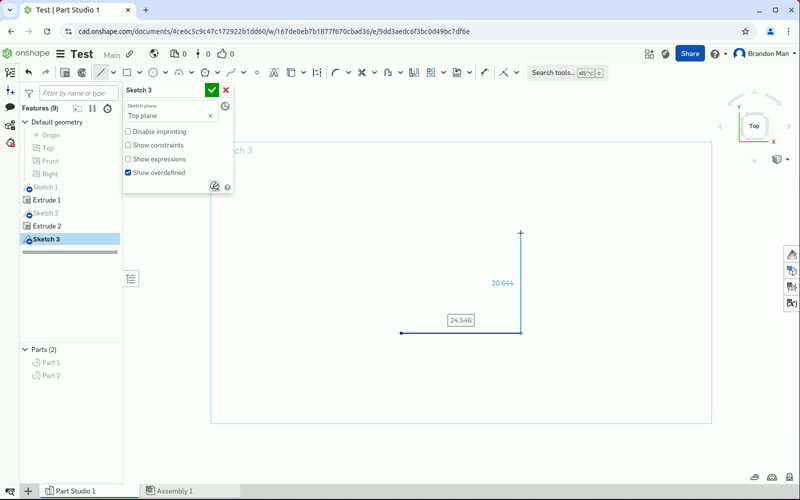
key_up(shift)
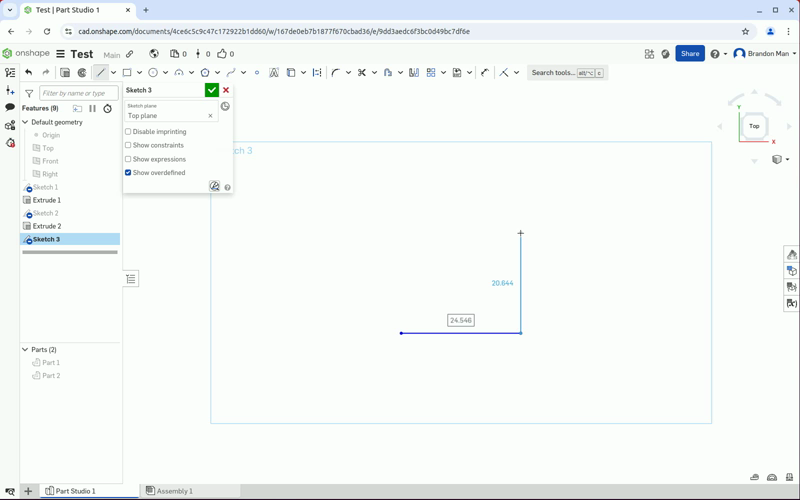
key_down(shift)
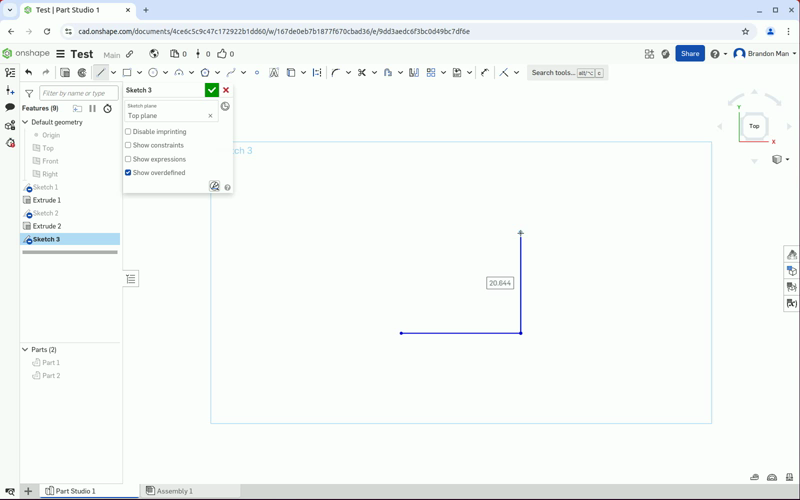
mouse_move(401, 232)
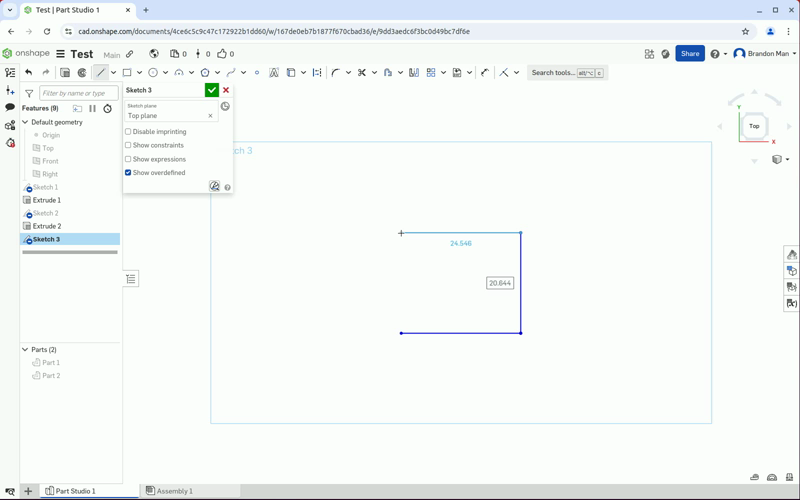
click(401, 232)
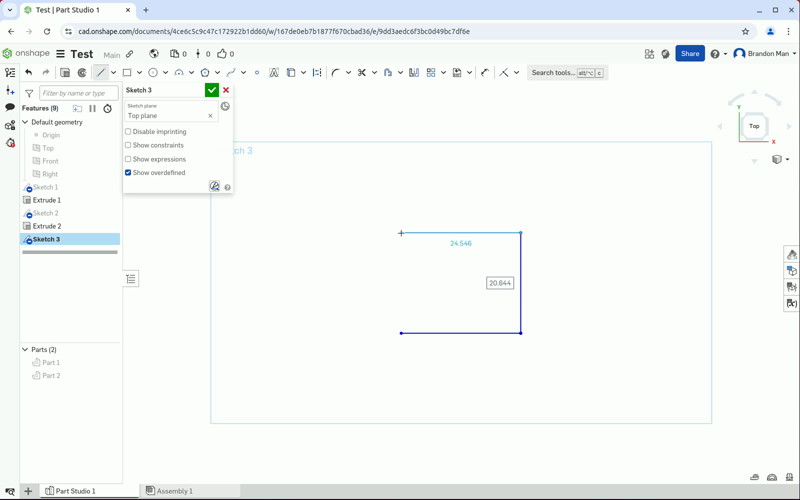
key_up(shift)
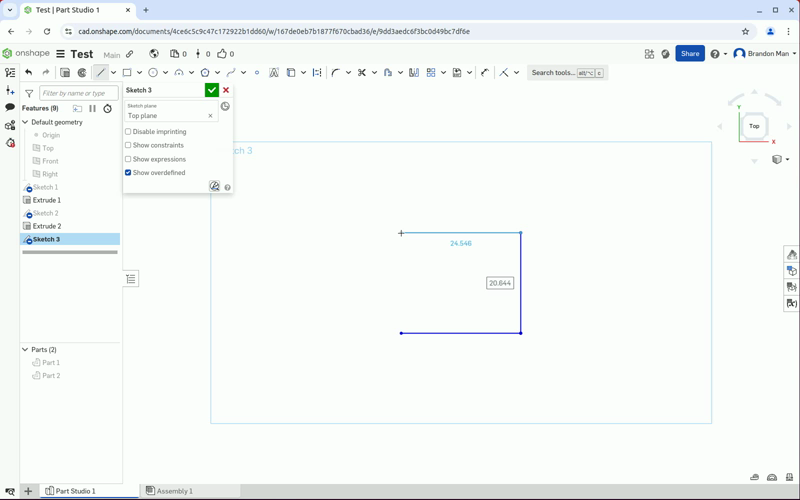
key_down(shift)
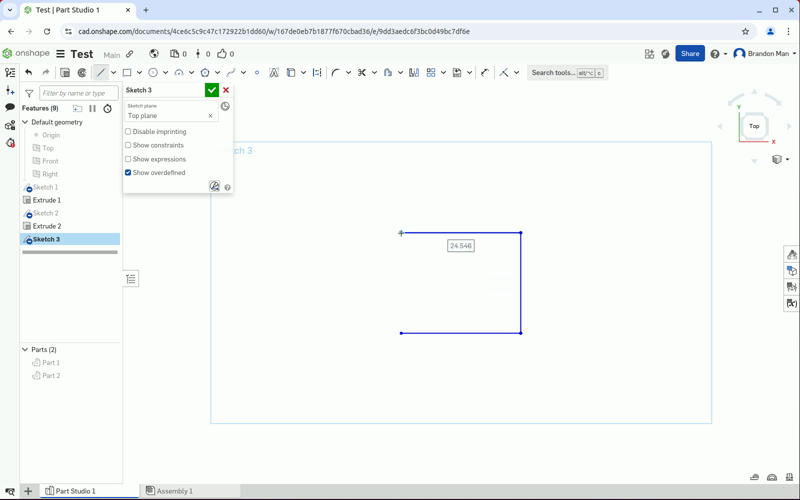
mouse_move(401, 333)
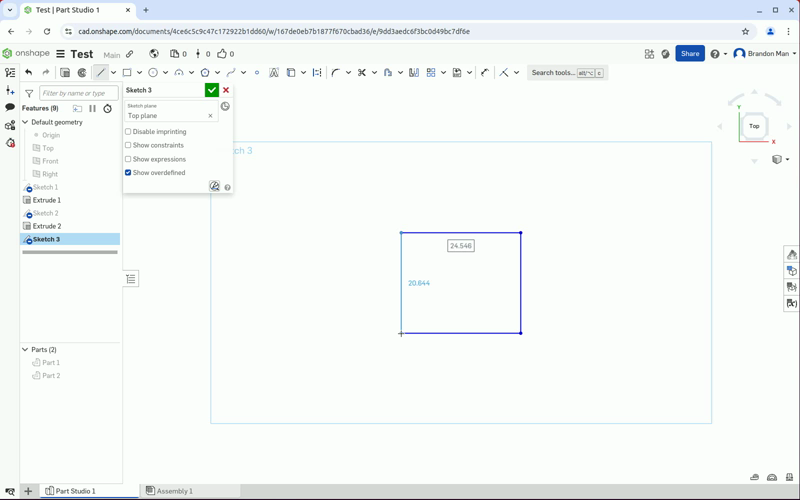
key_up(shift)
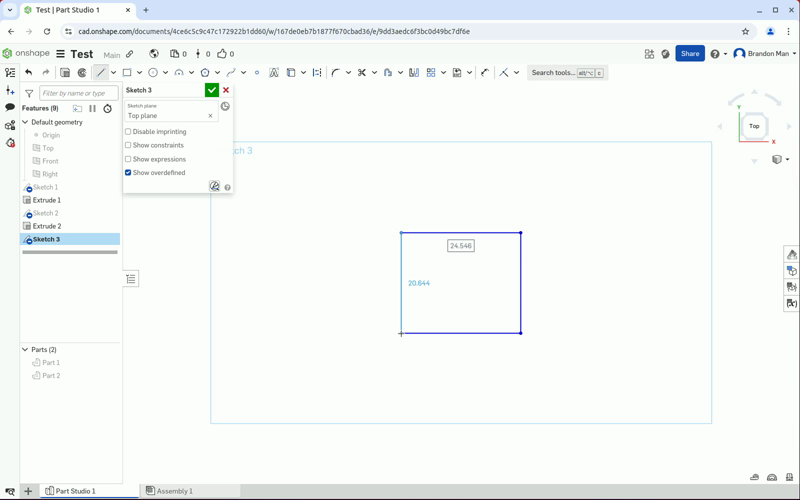
click(401, 333)
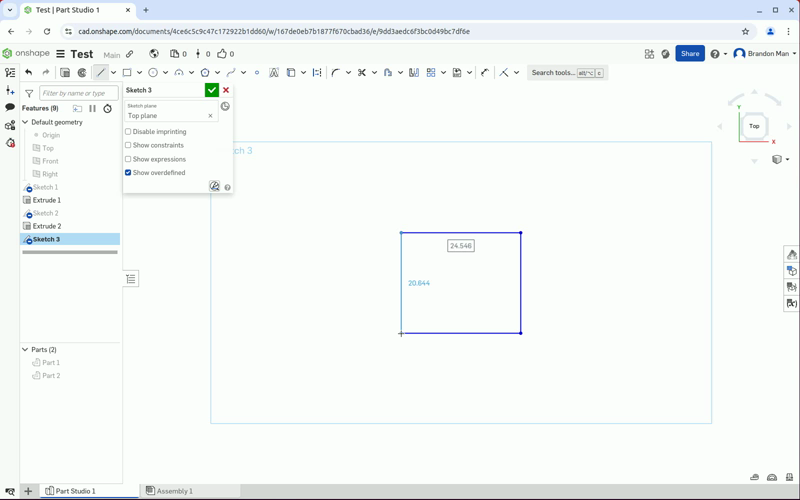
key(esc)
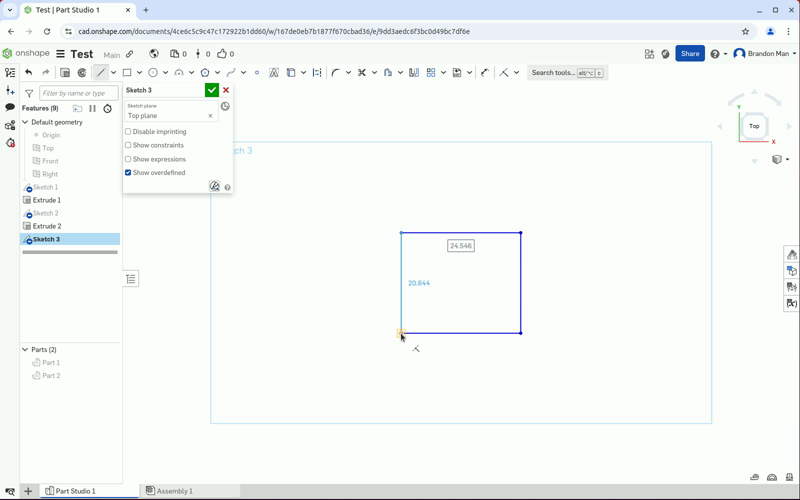
mouse_move(453, 324)
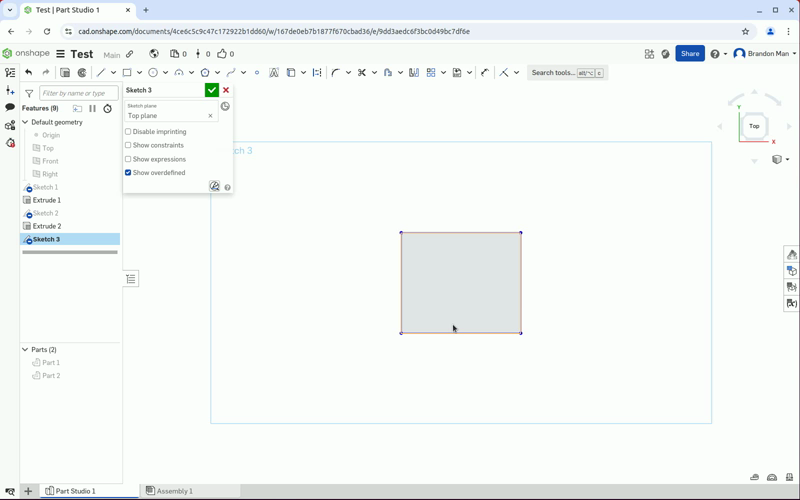
click(453, 324)
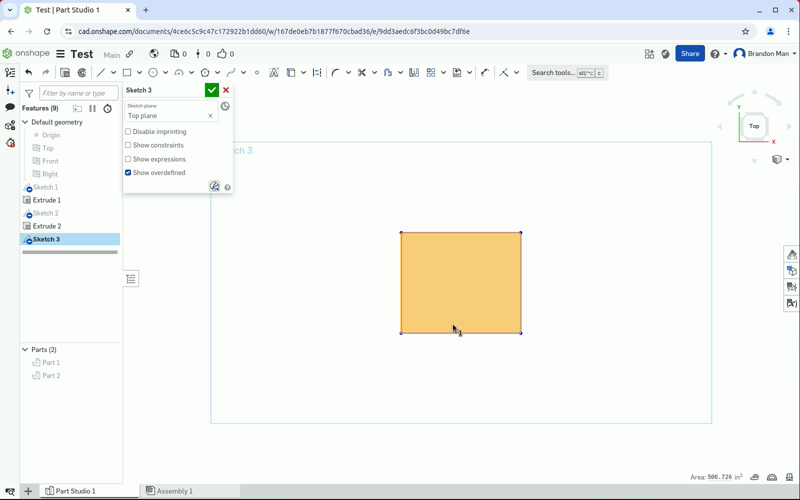
mouse_move(73, 352)
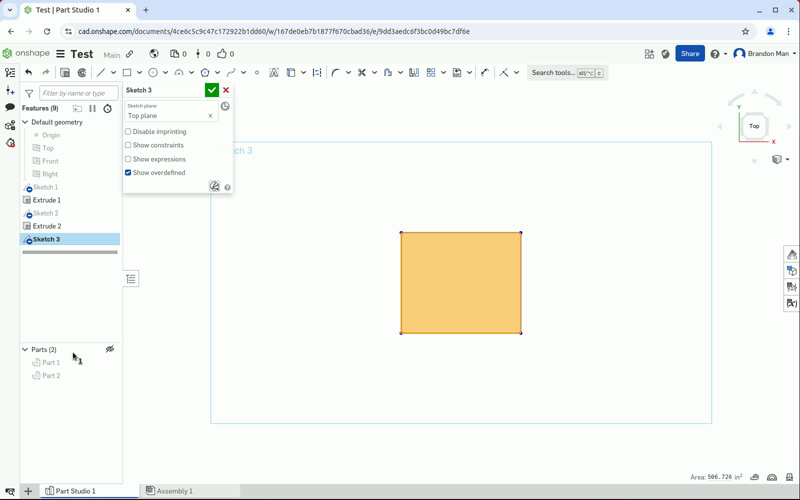
key(shift+y)
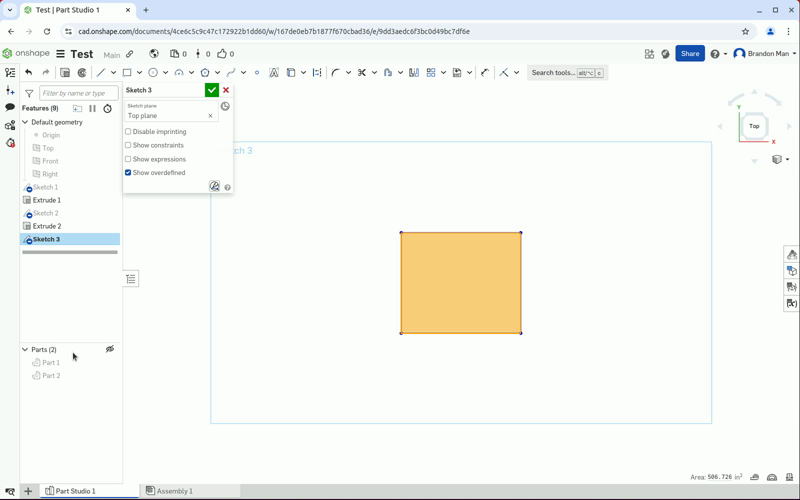
key(shift+e)
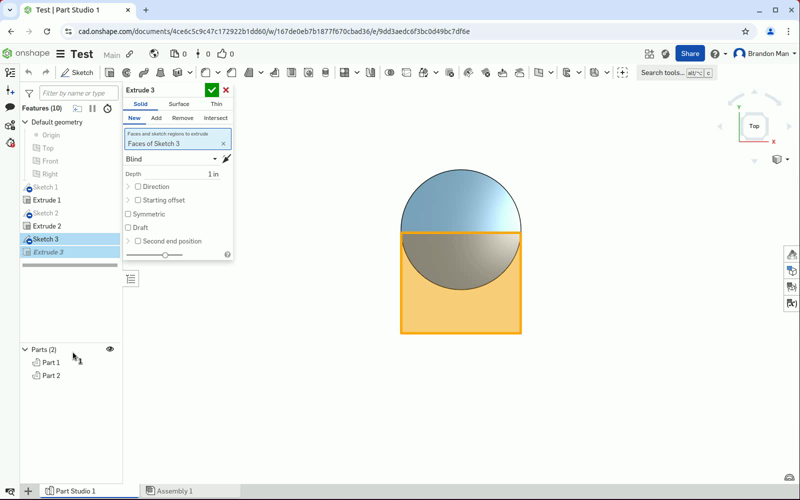
mouse_move(143, 106)
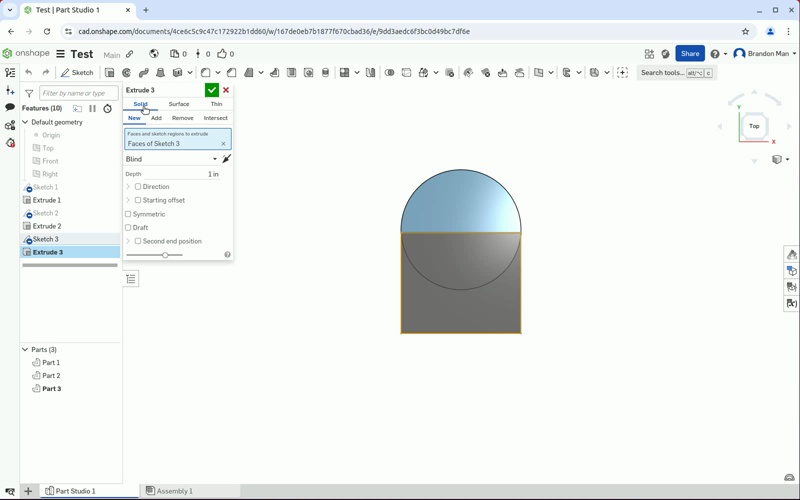
click(143, 106)
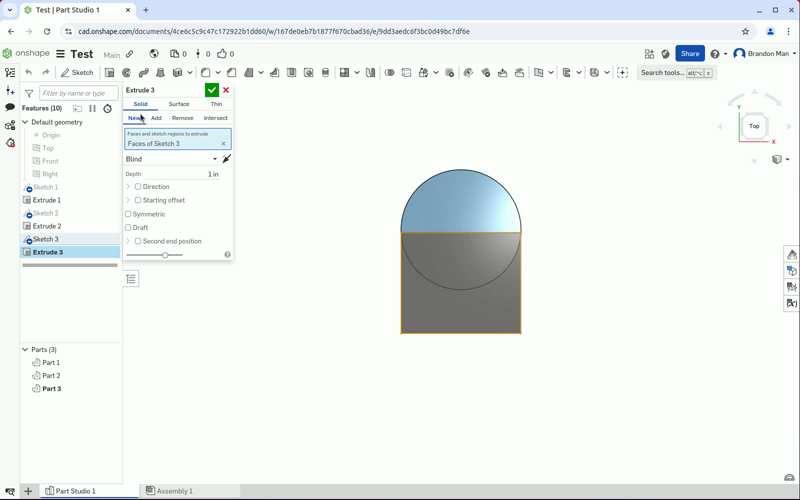
mouse_move(137, 120)
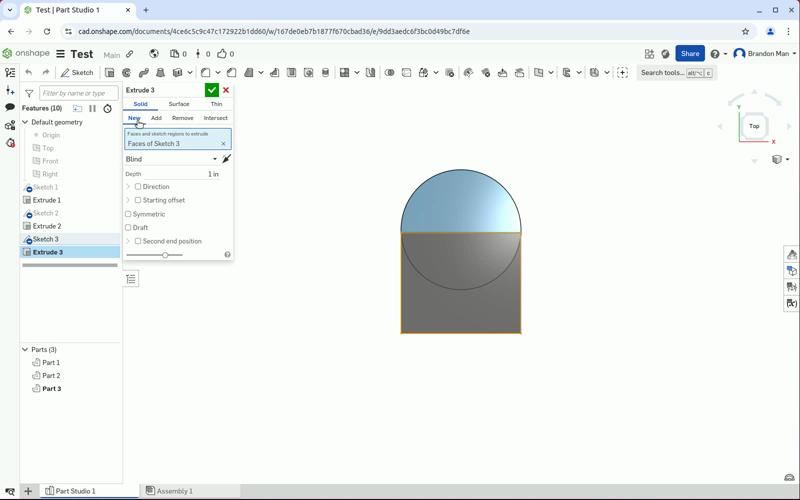
click(137, 120)
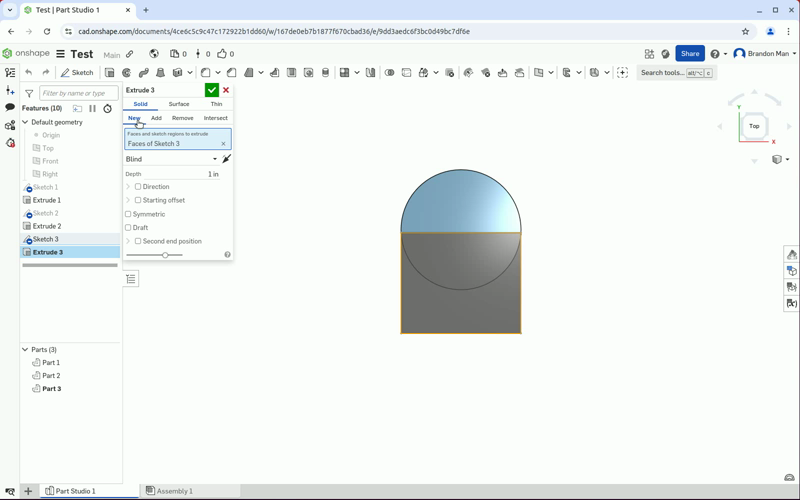
key(tab, 4)
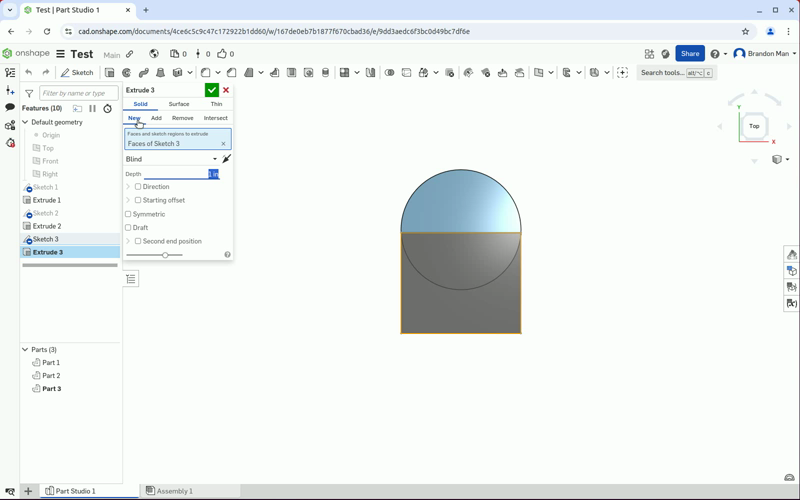
text(-6.018)
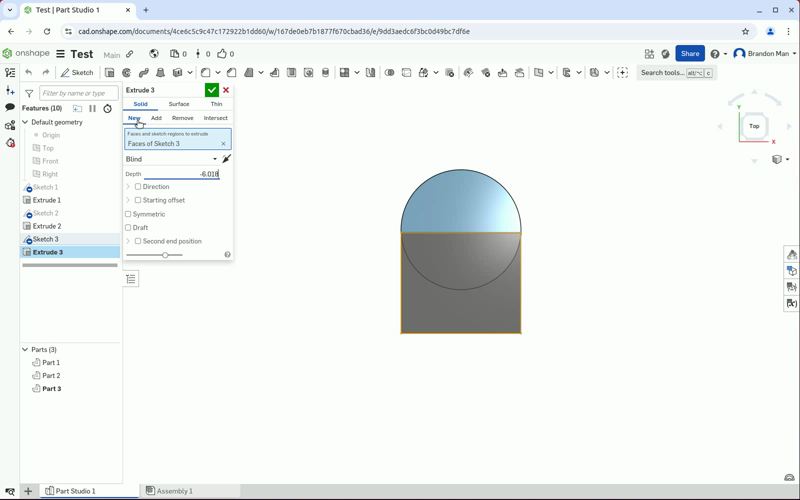
key(enter)
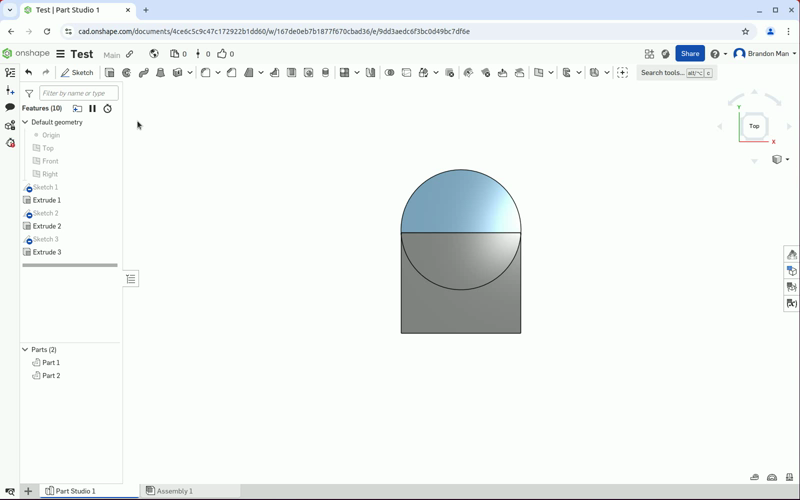
key(shift+h)
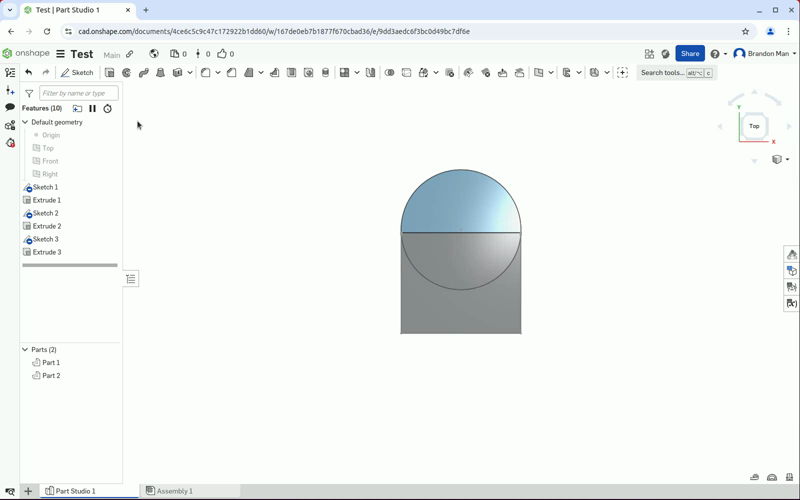
key(shift+h)
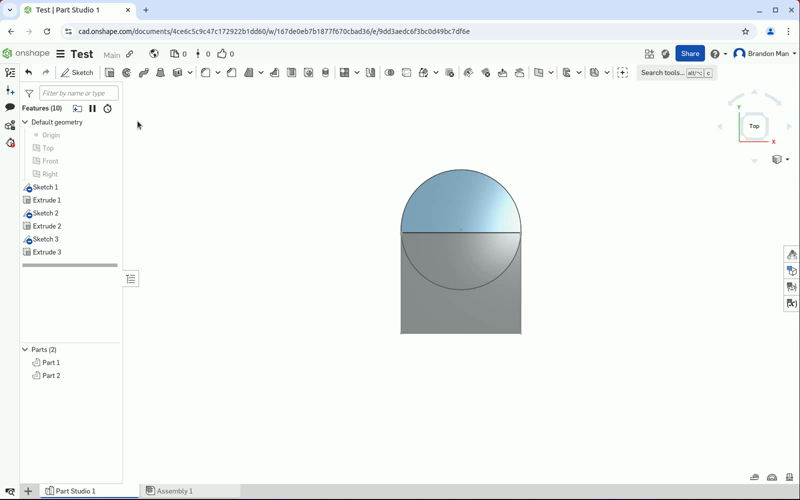
key(shift+7)
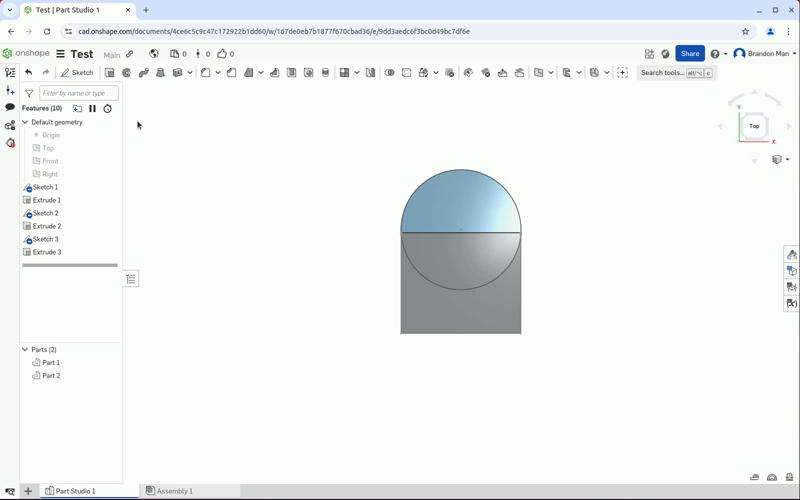
key(up, 3)
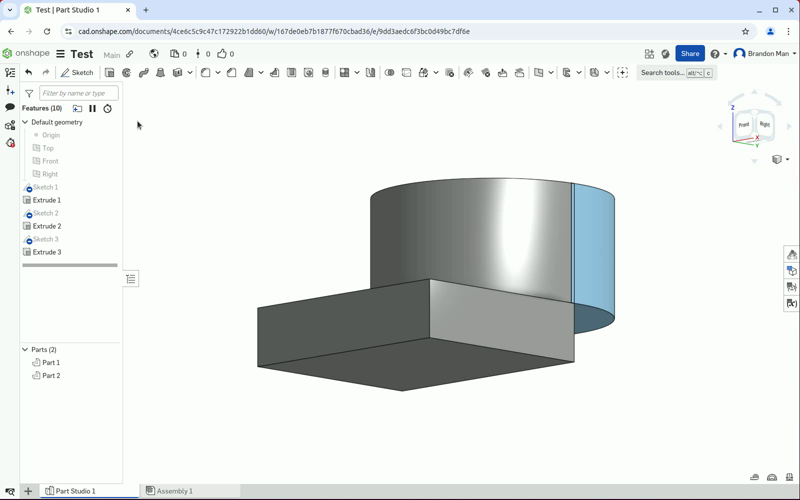
key(left, 3)
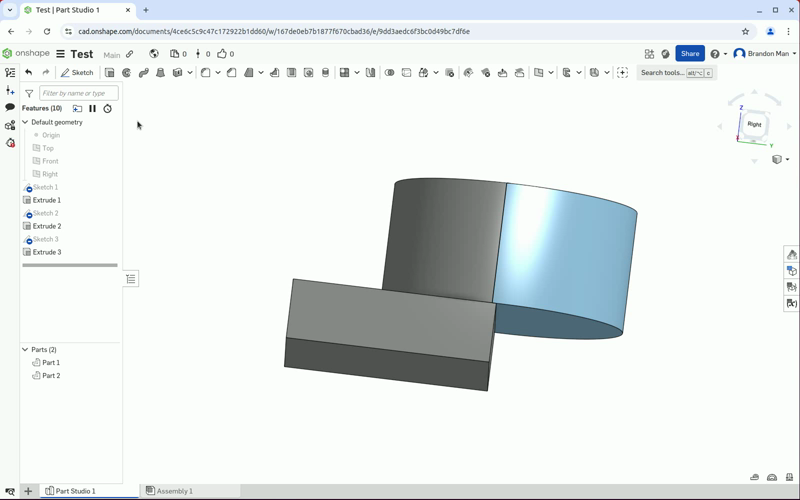
key(right, 3)
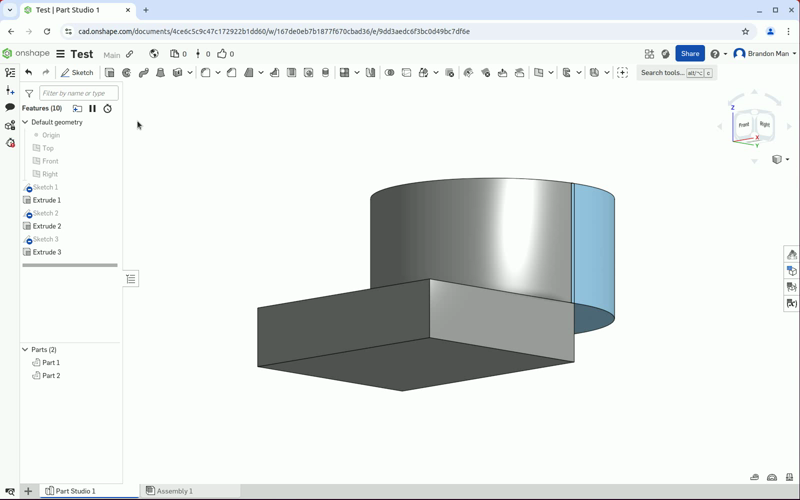
key(down, 3)
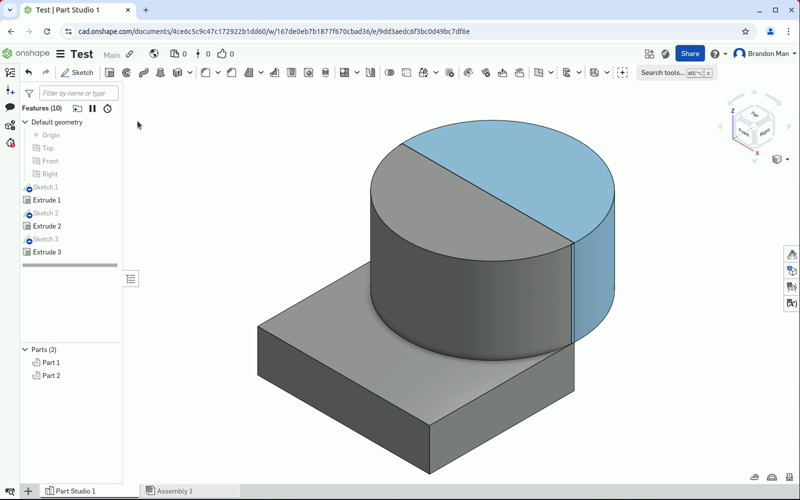
mouse_move(73, 189)
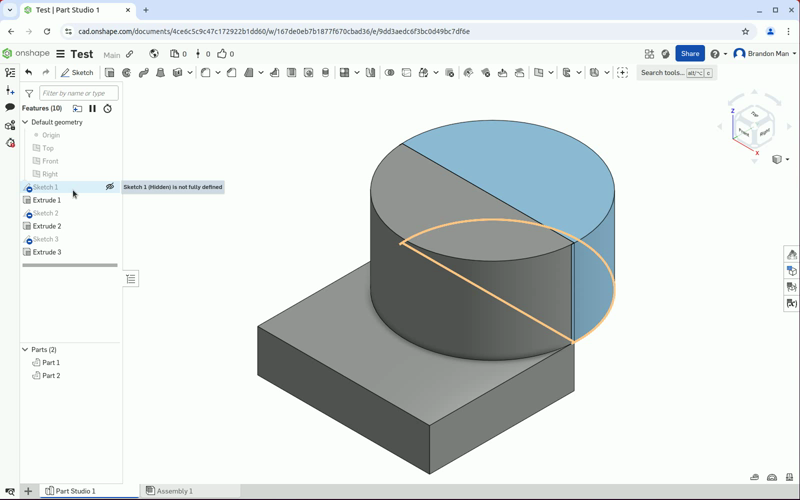
click(73, 189)